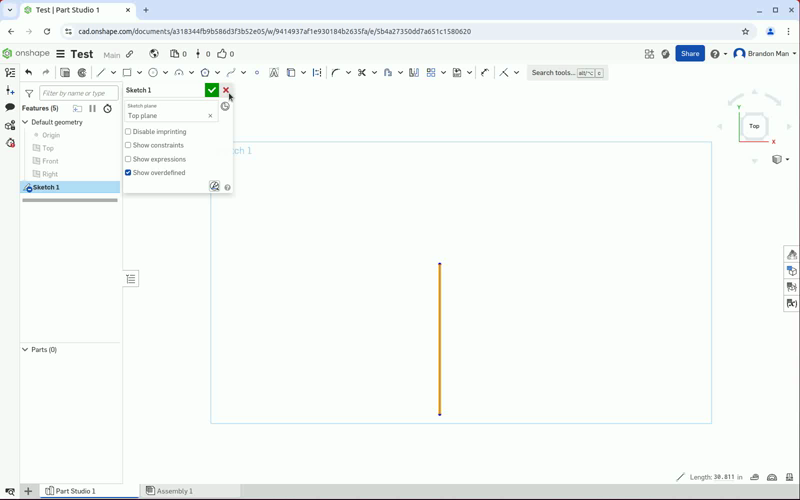
key(shift+h)
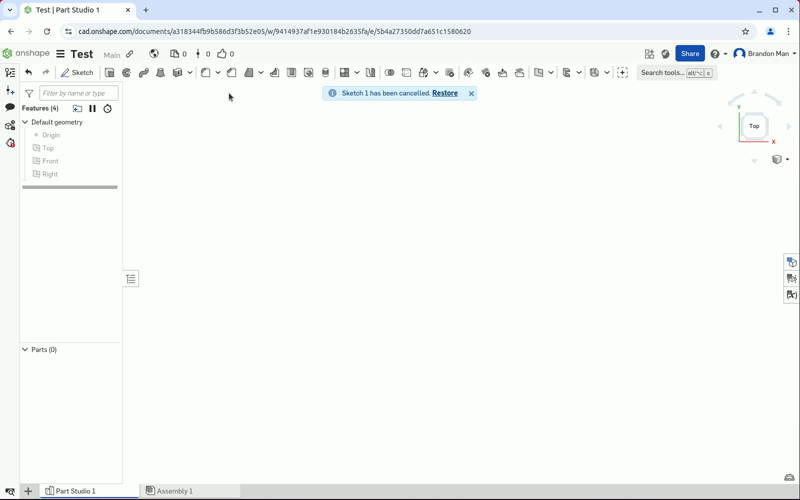
mouse_move(73, 352)
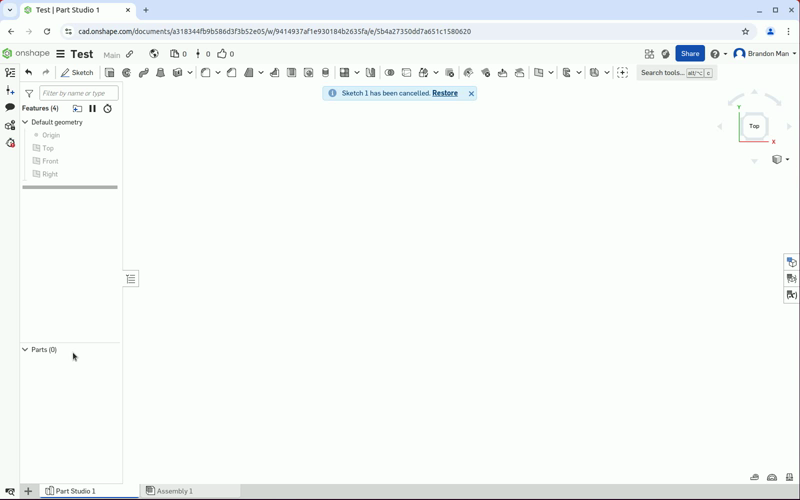
key(y)
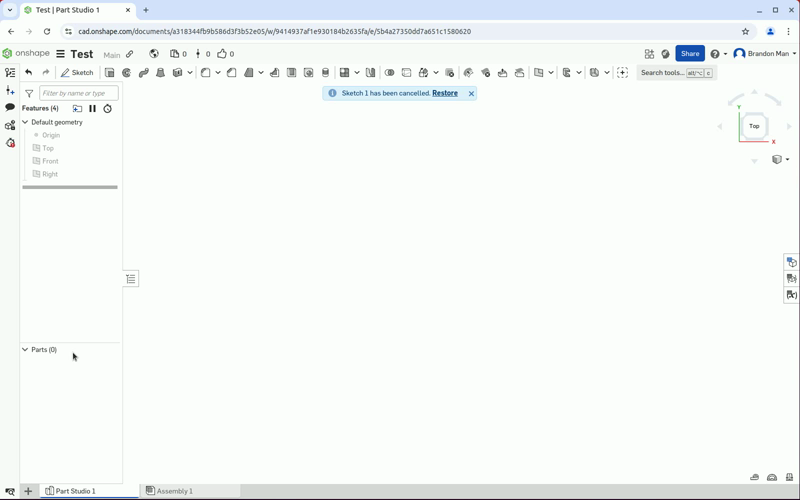
key(shift+p)
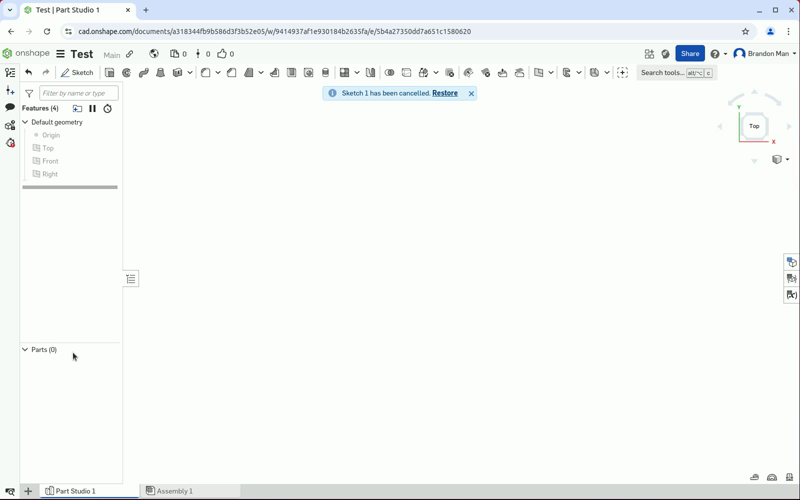
key(space)
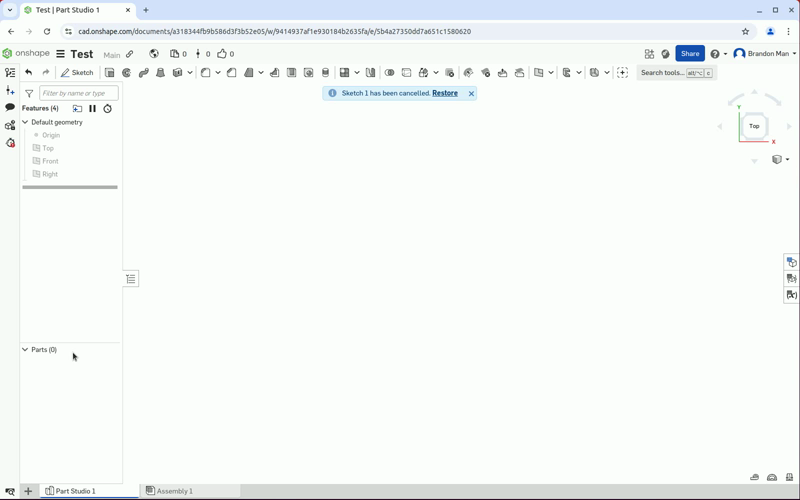
key_down(shift)
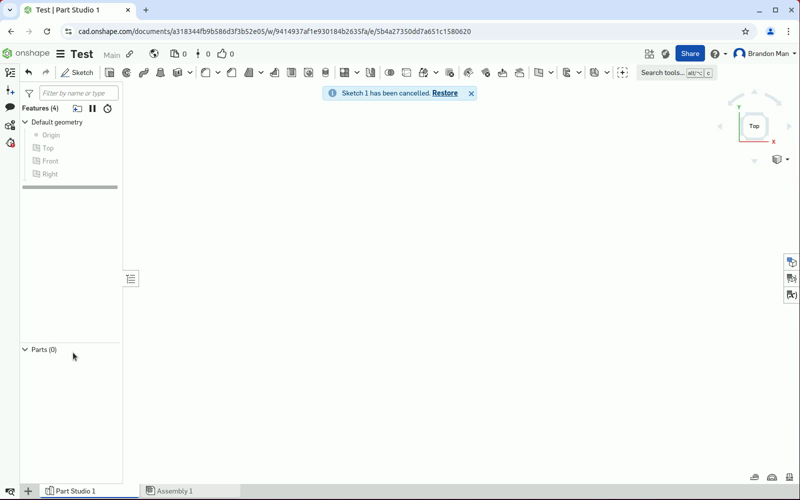
key(up)
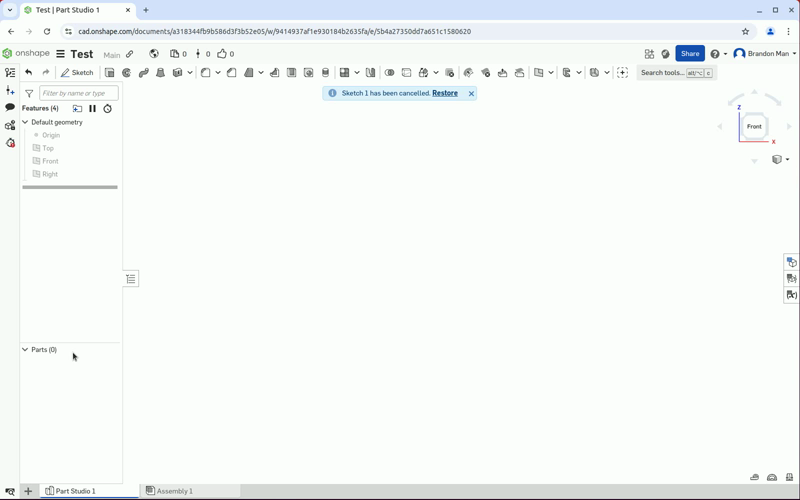
key_up(shift)
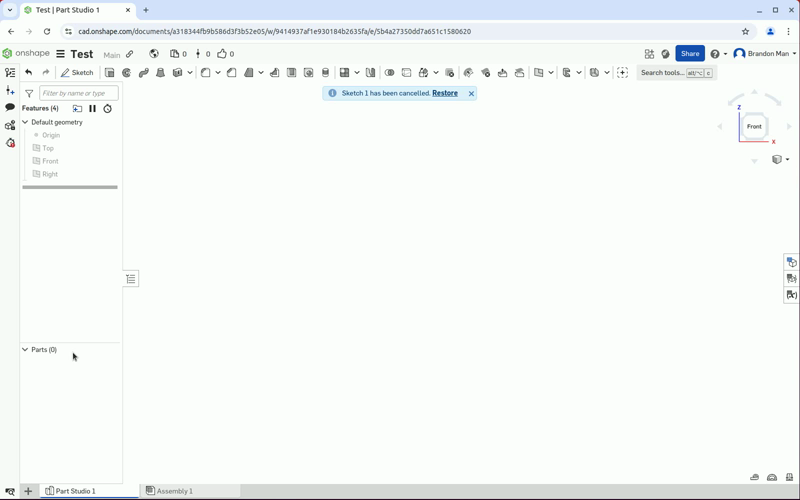
mouse_move(73, 352)
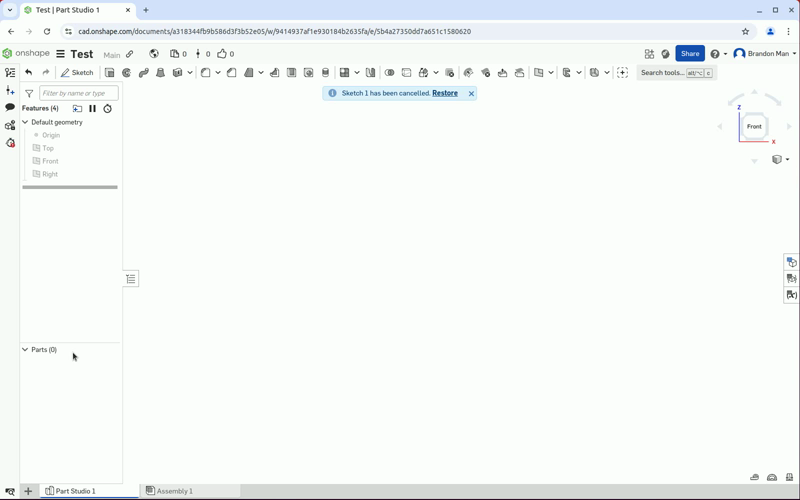
key(shift+y)
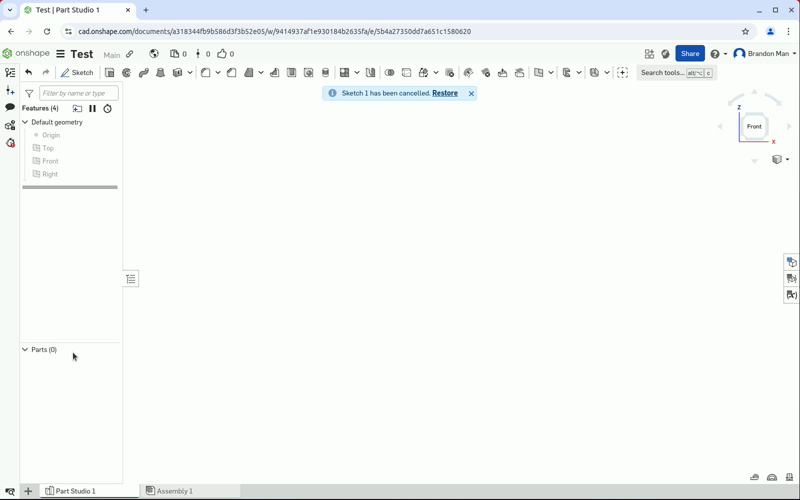
key(shift+s)
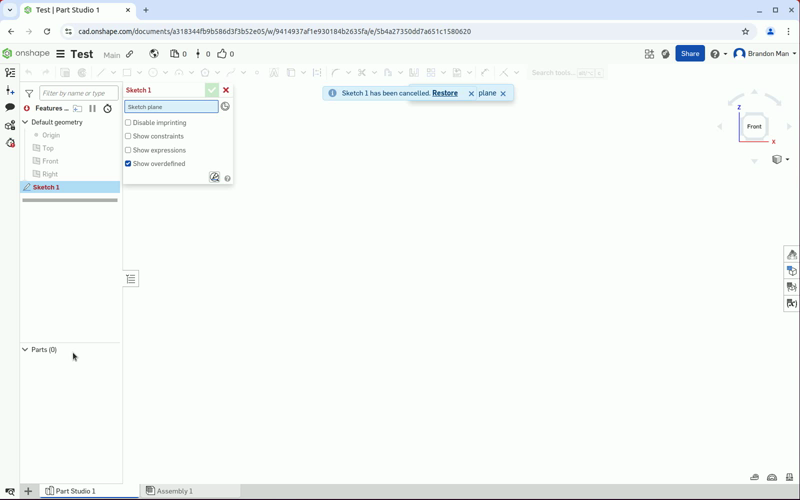
mouse_move(73, 163)
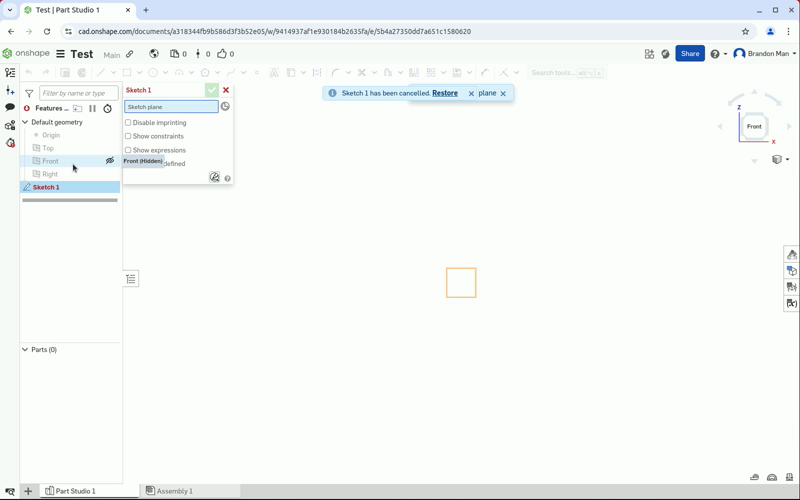
click(73, 163)
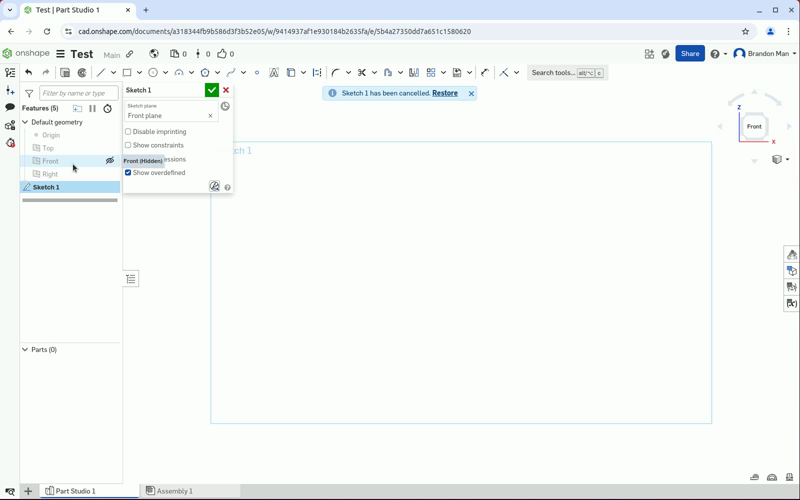
mouse_move(73, 352)
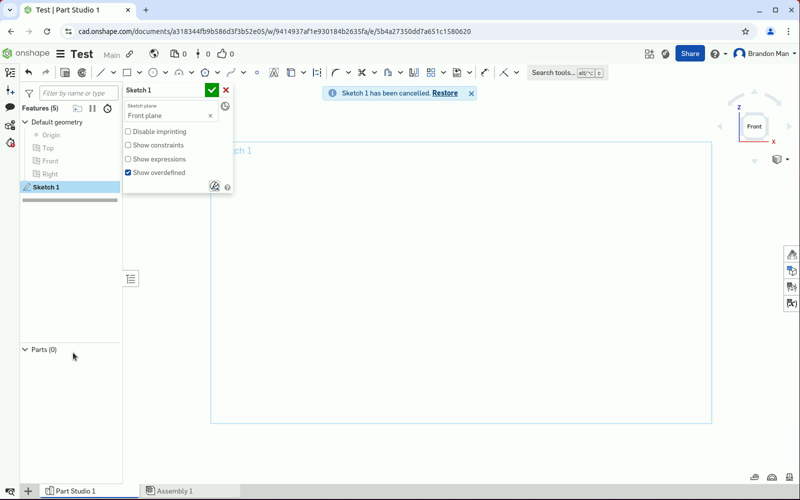
key(y)
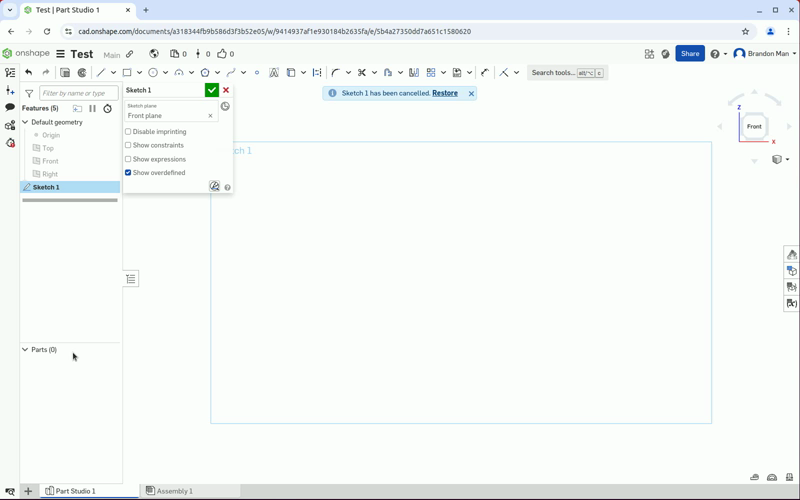
key(l)
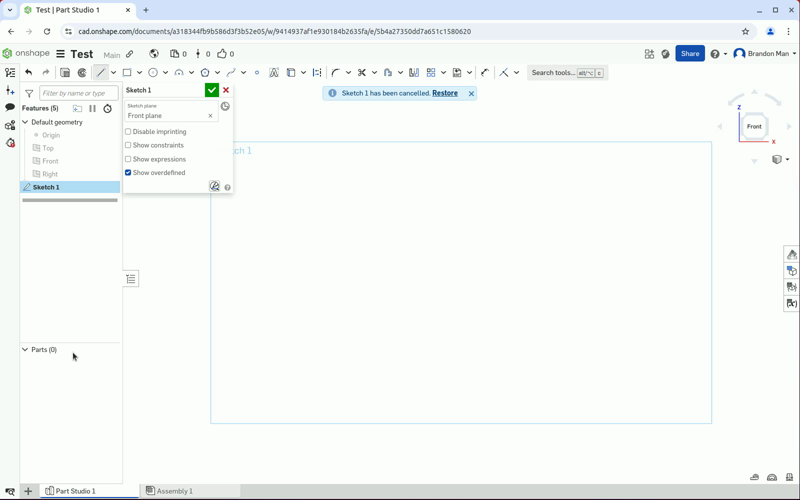
key_down(shift)
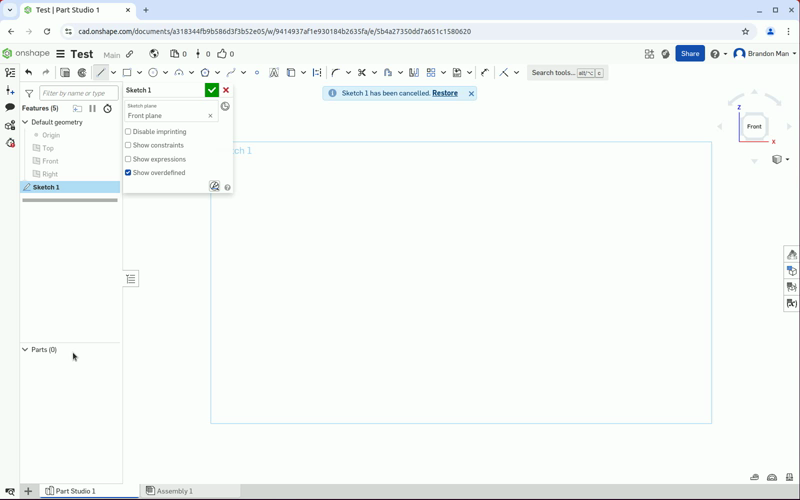
mouse_move(404, 395)
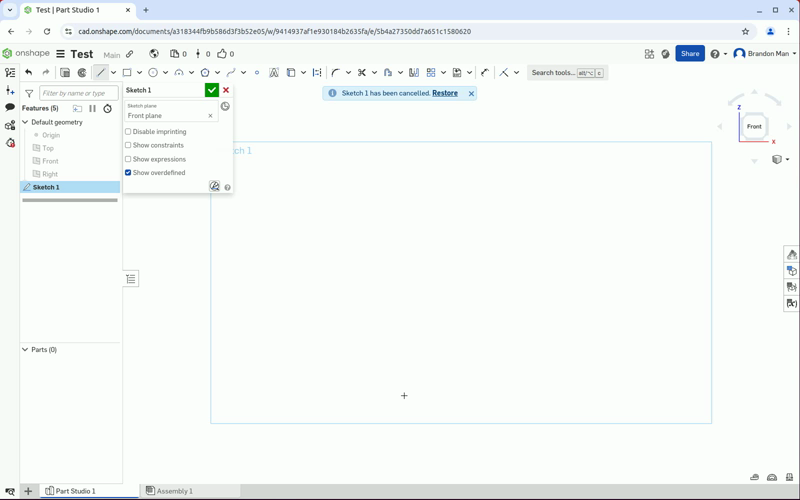
click(404, 395)
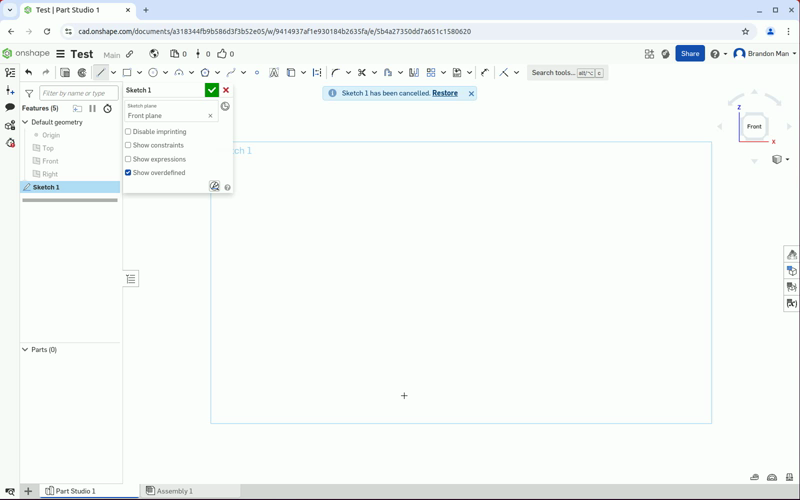
key_up(shift)
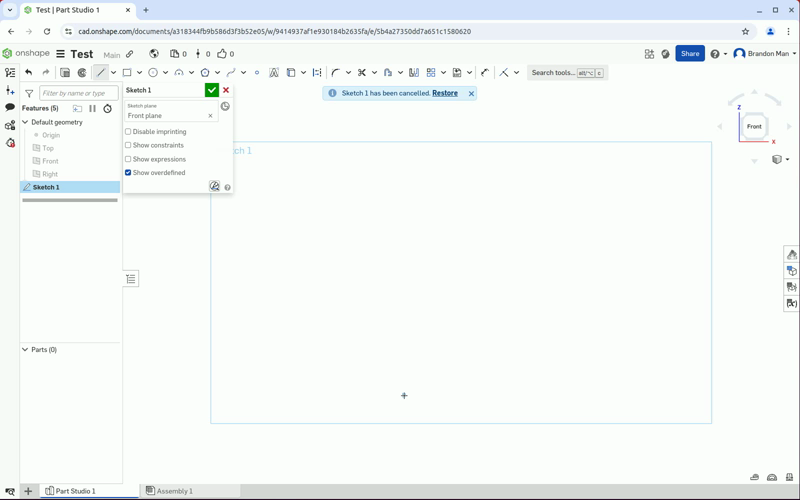
key_down(shift)
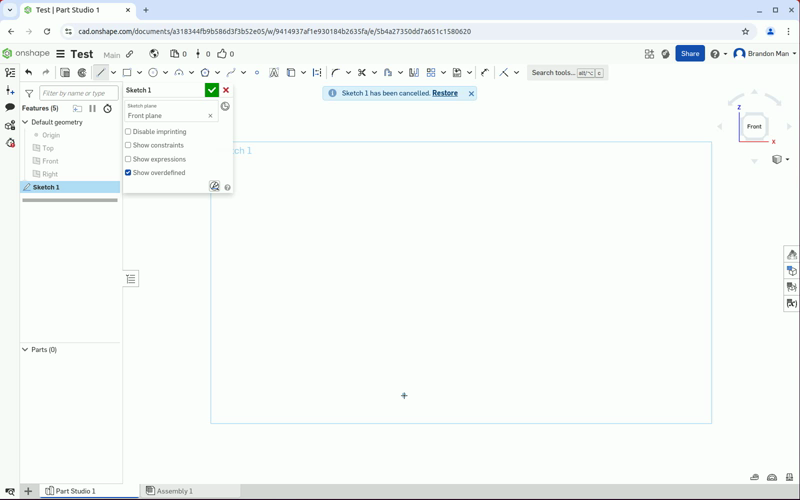
mouse_move(515, 395)
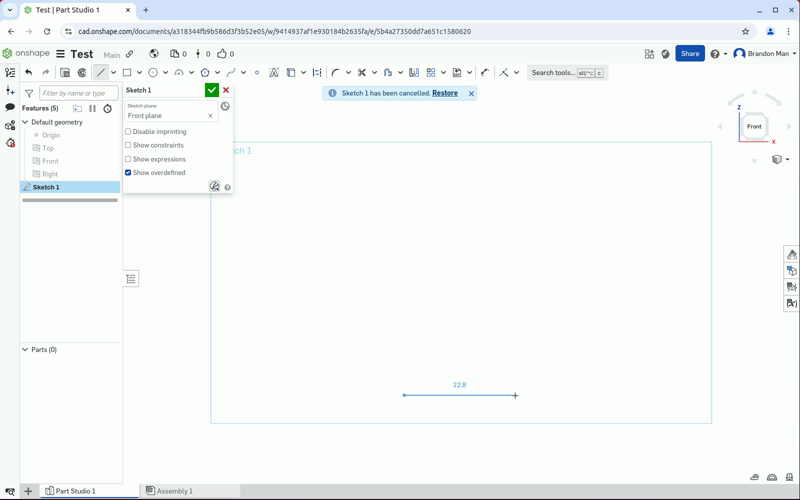
click(515, 395)
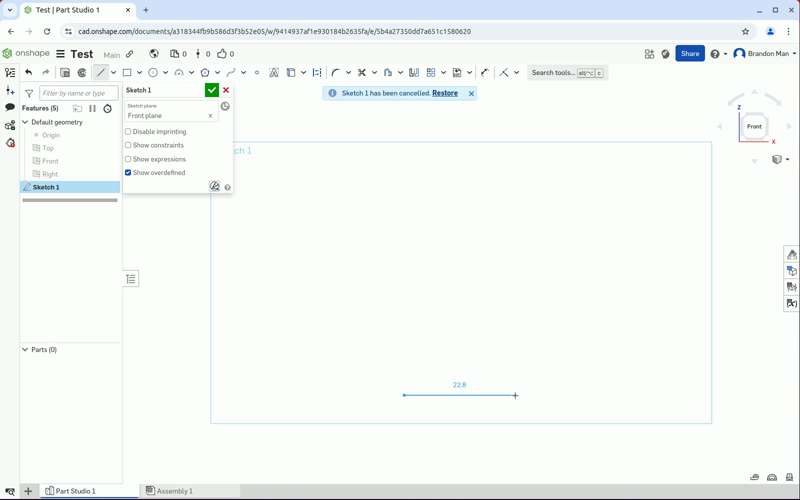
key_up(shift)
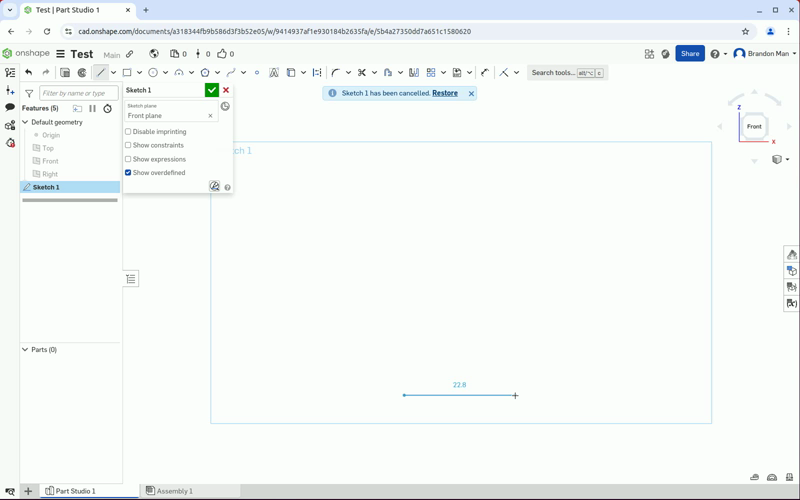
key_down(shift)
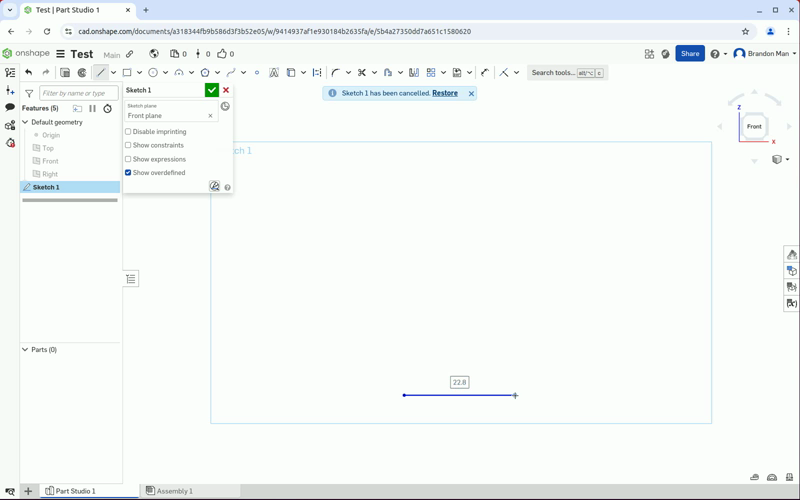
mouse_move(515, 171)
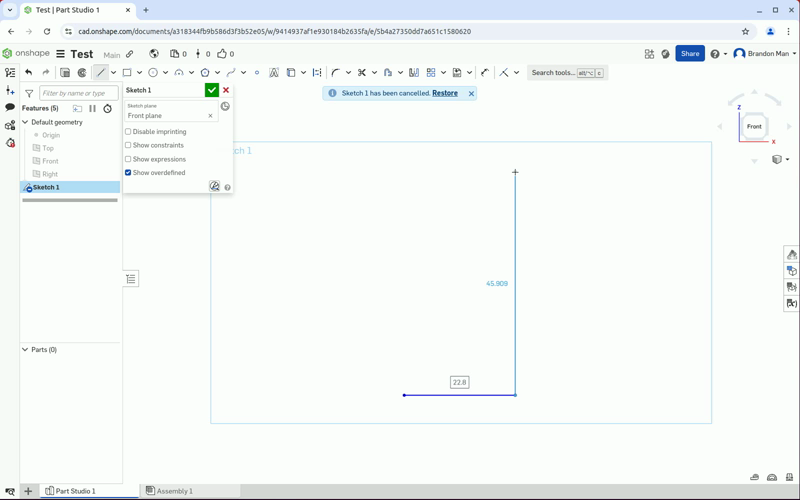
click(515, 171)
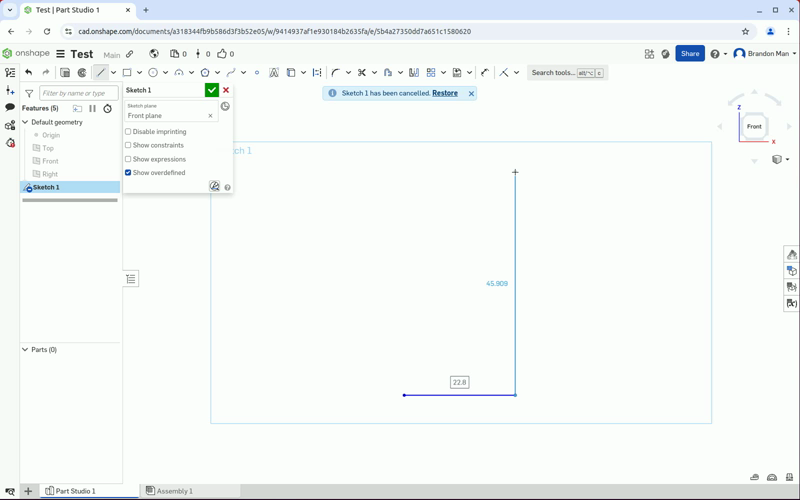
key_up(shift)
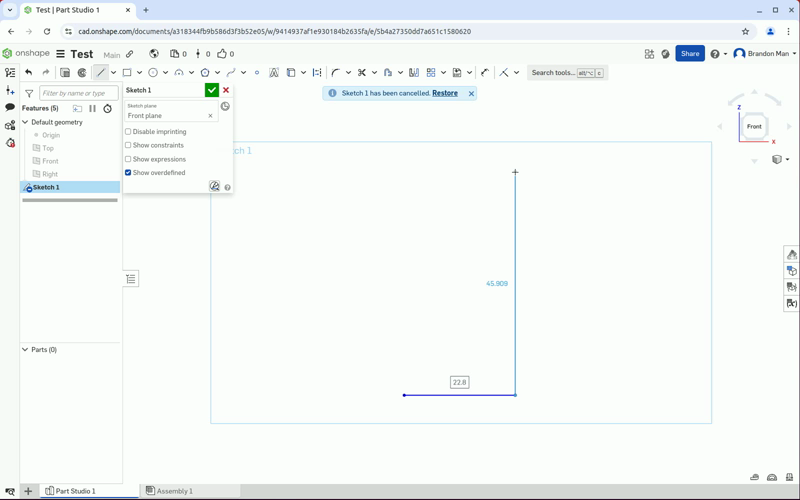
key_down(shift)
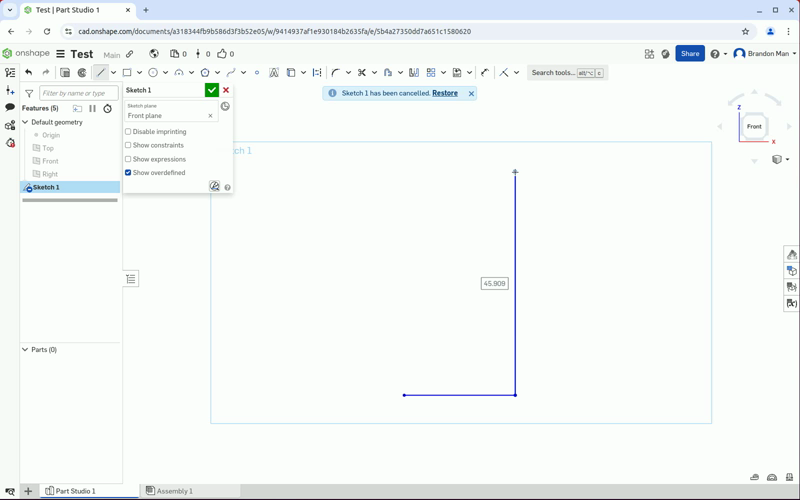
mouse_move(404, 171)
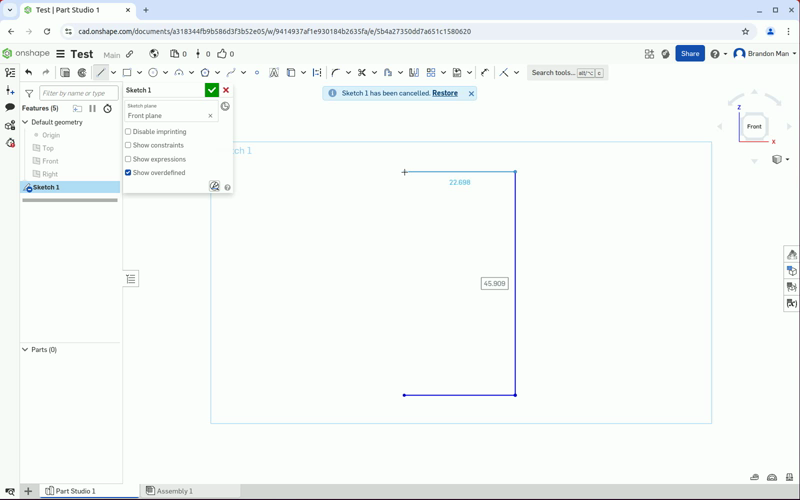
click(404, 171)
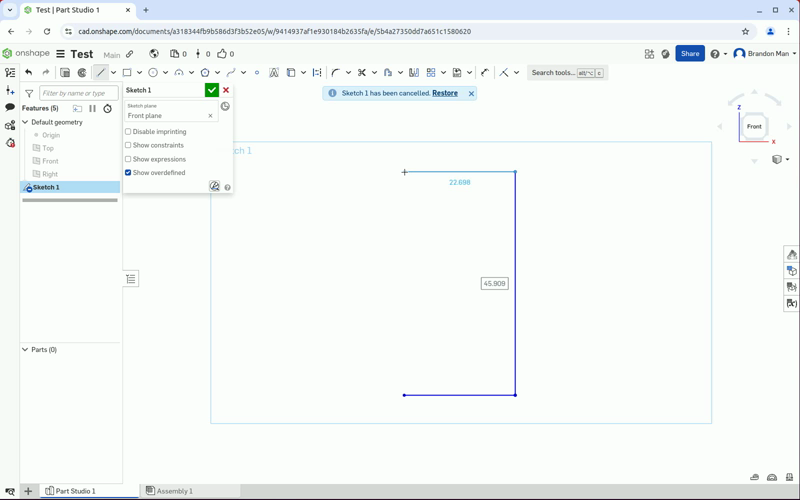
key_up(shift)
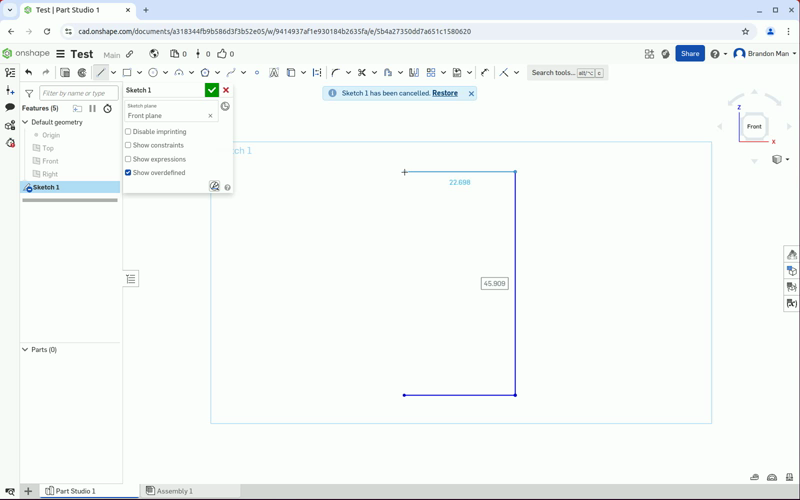
key_down(shift)
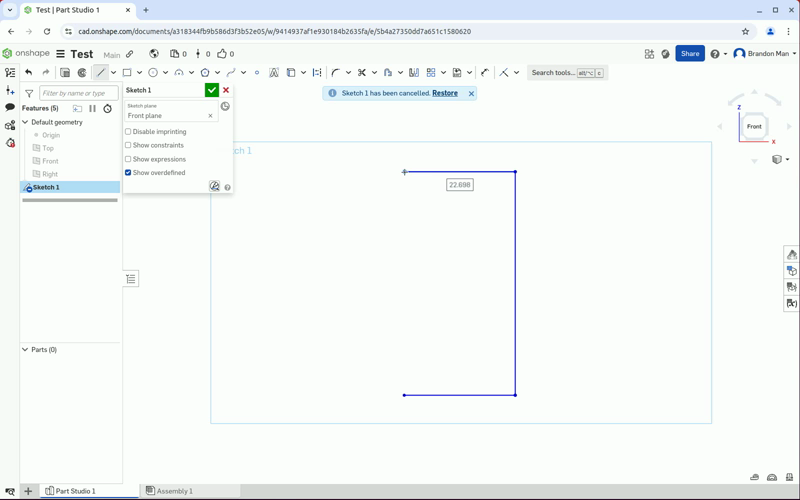
mouse_move(404, 395)
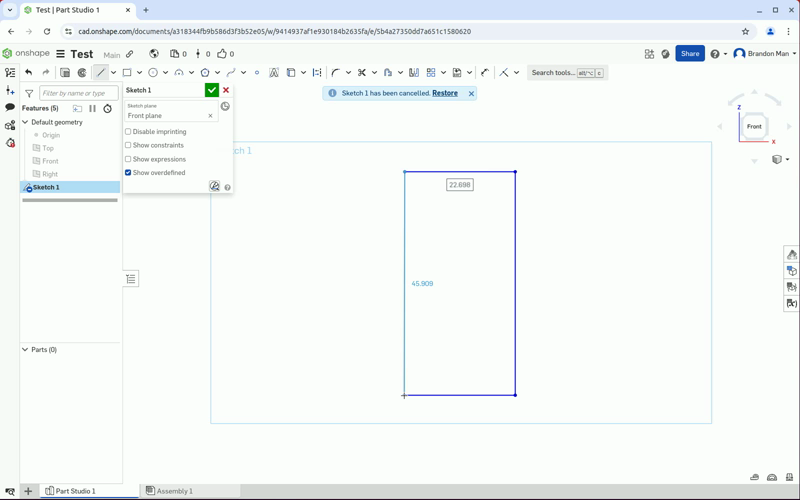
key_up(shift)
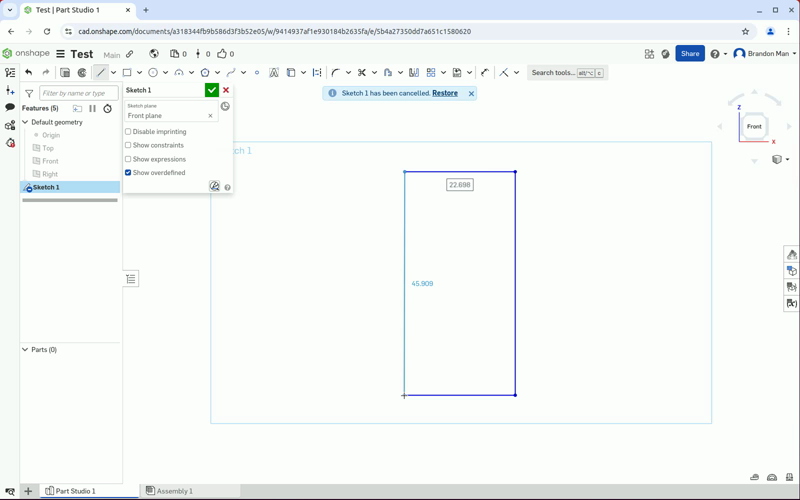
click(404, 395)
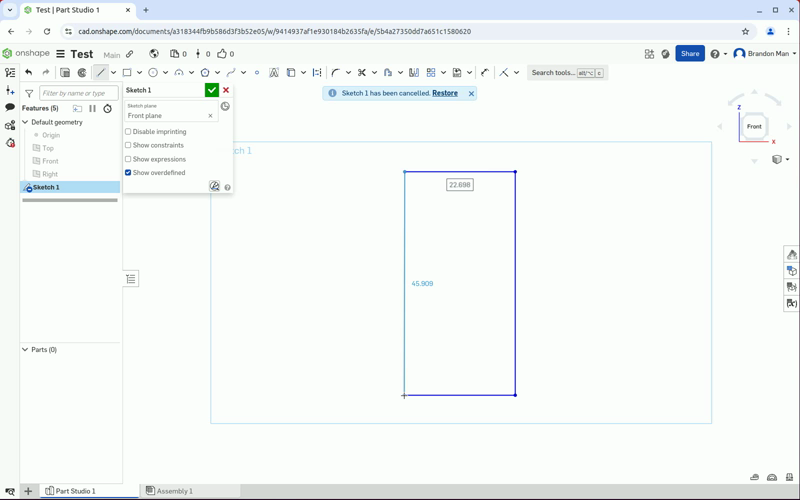
key(esc)
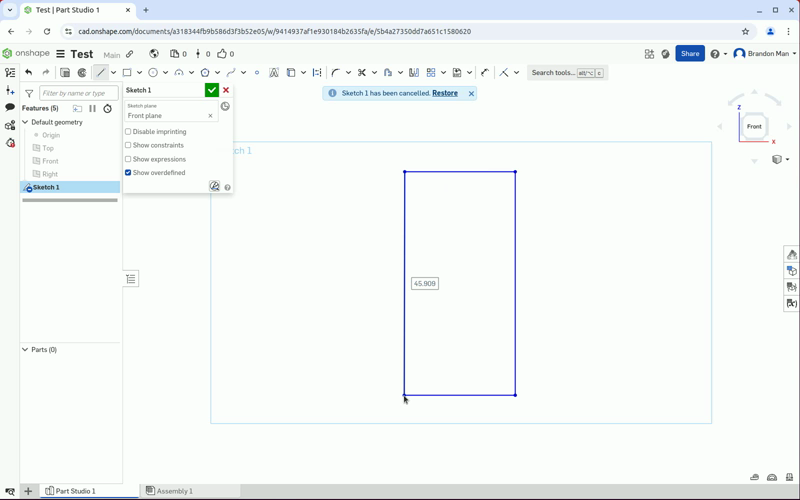
mouse_move(496, 291)
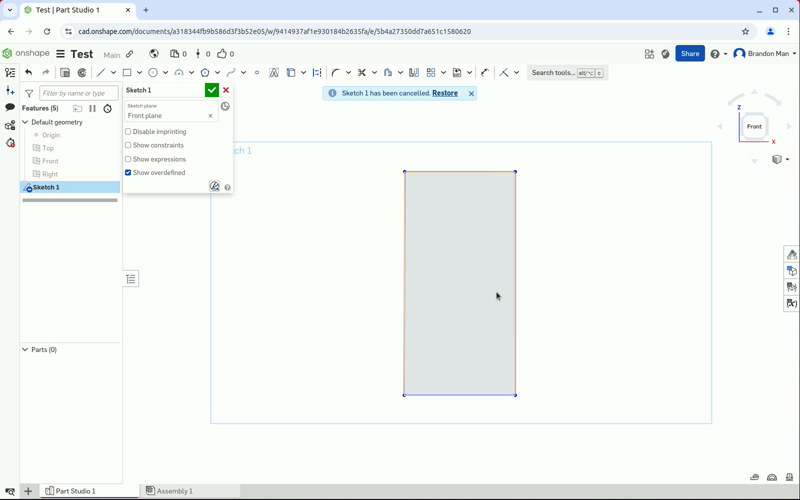
click(496, 291)
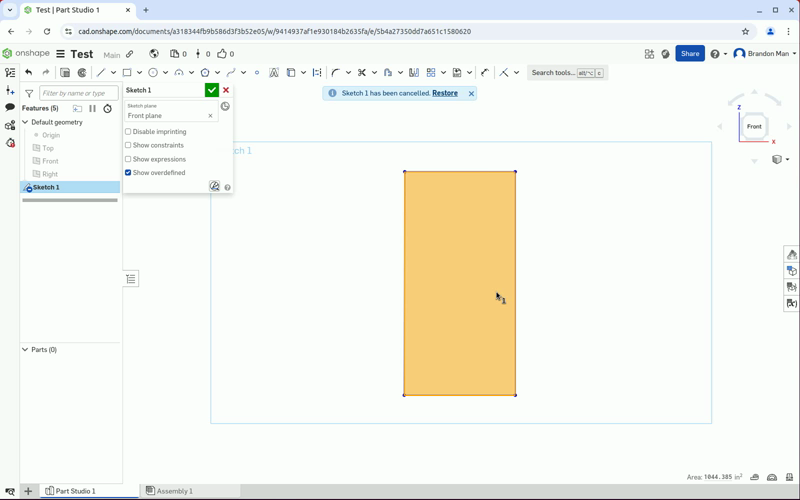
mouse_move(73, 352)
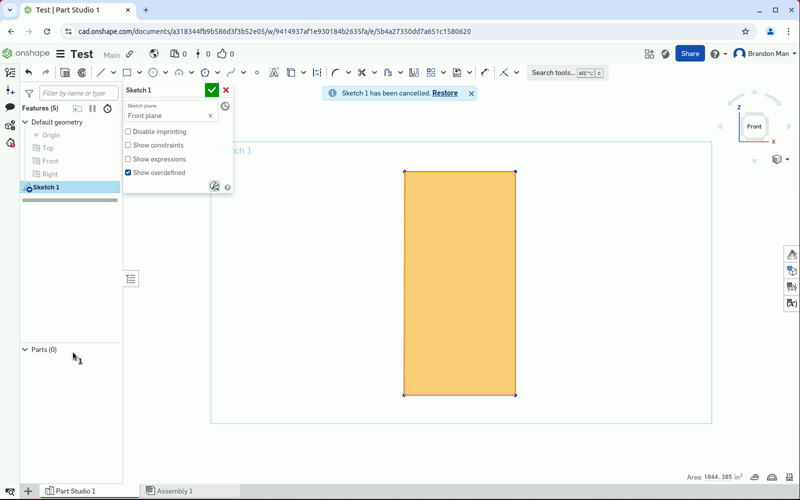
key(shift+y)
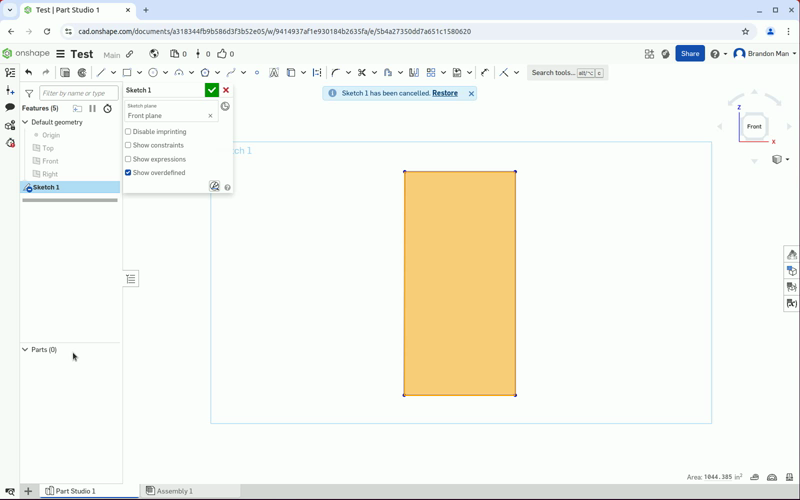
key(shift+e)
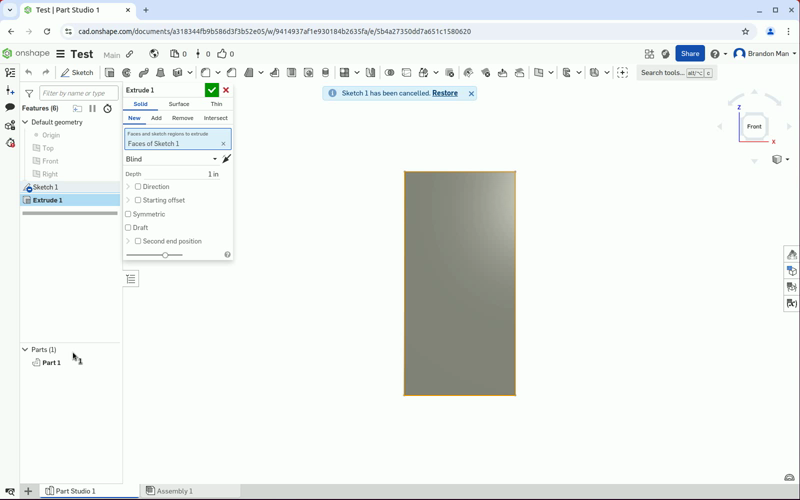
mouse_move(143, 106)
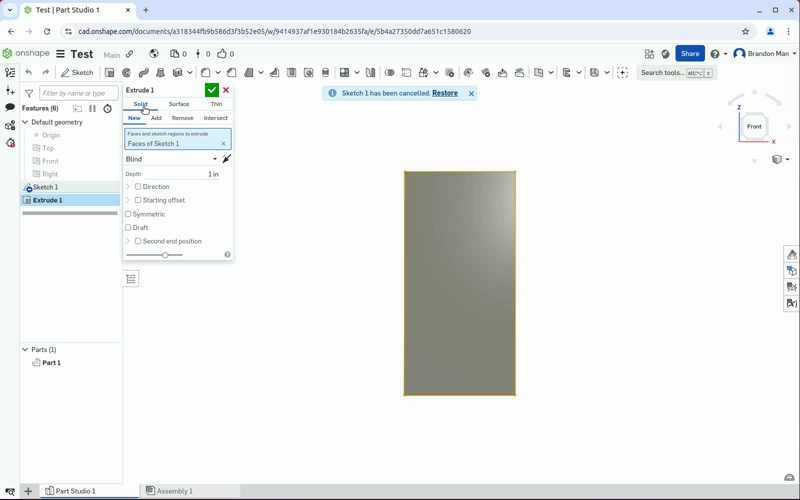
click(143, 106)
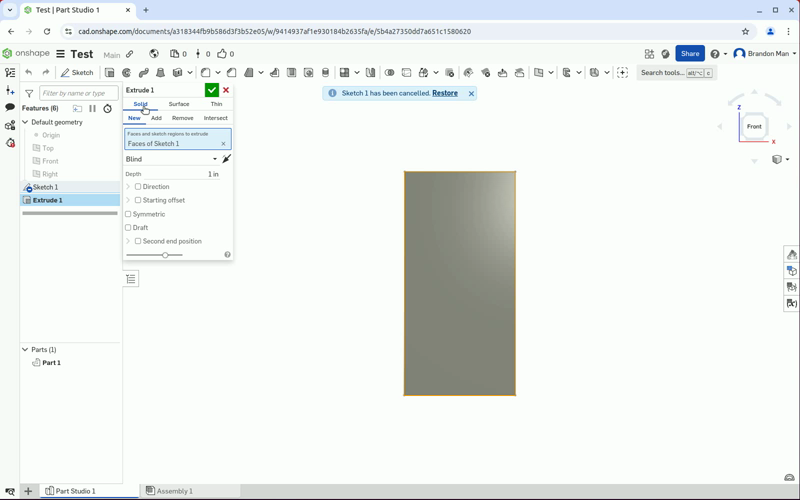
mouse_move(137, 120)
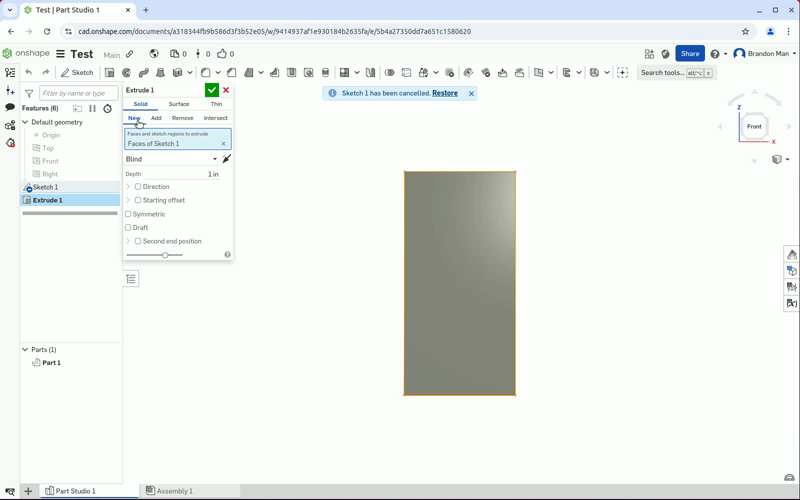
click(137, 120)
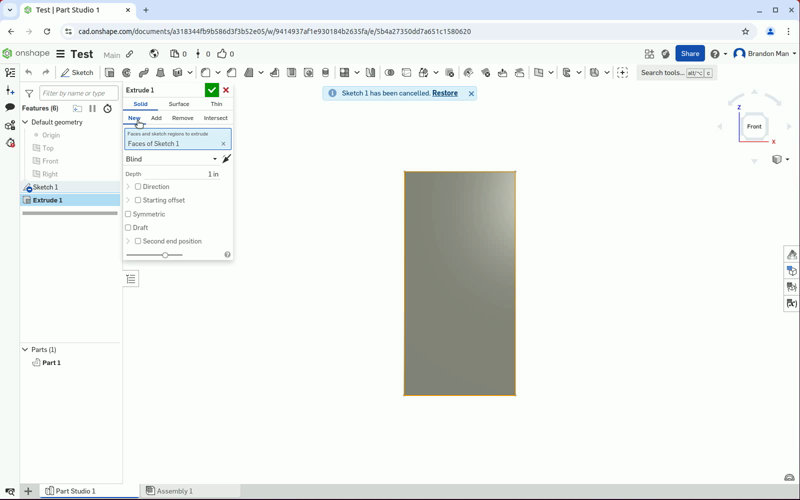
key(tab, 4)
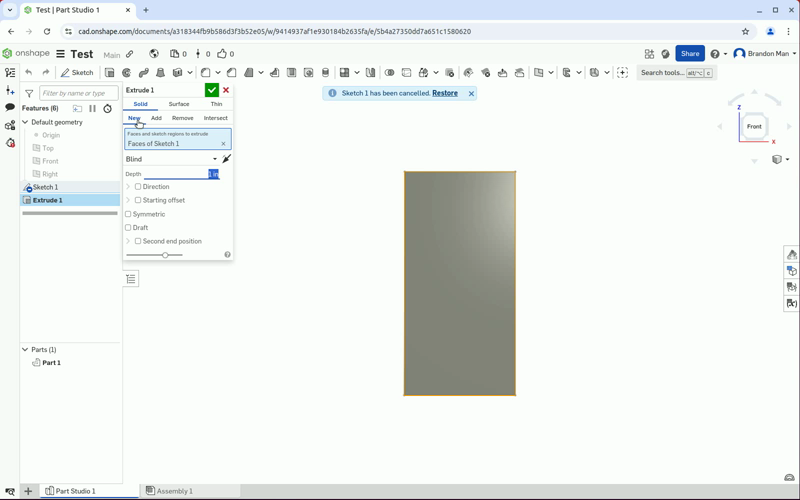
text(-0.481)
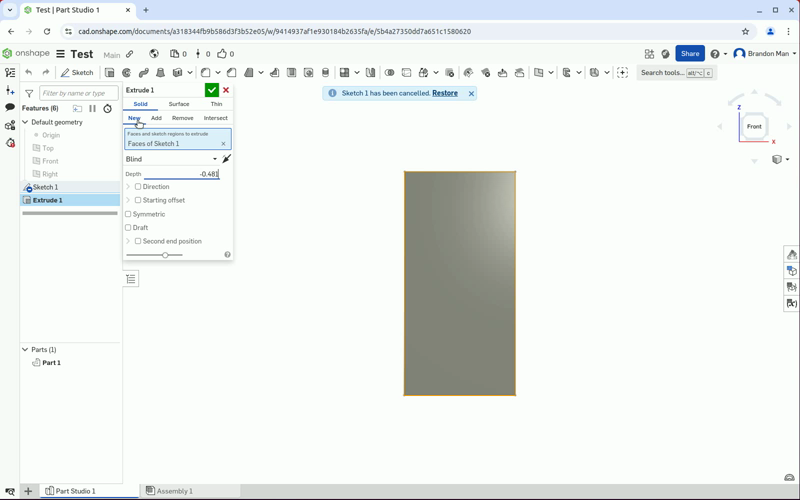
key(enter)
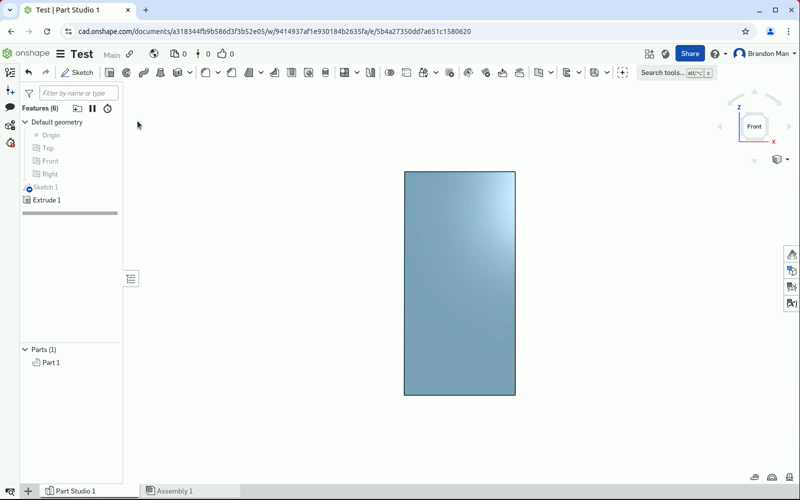
key(shift+h)
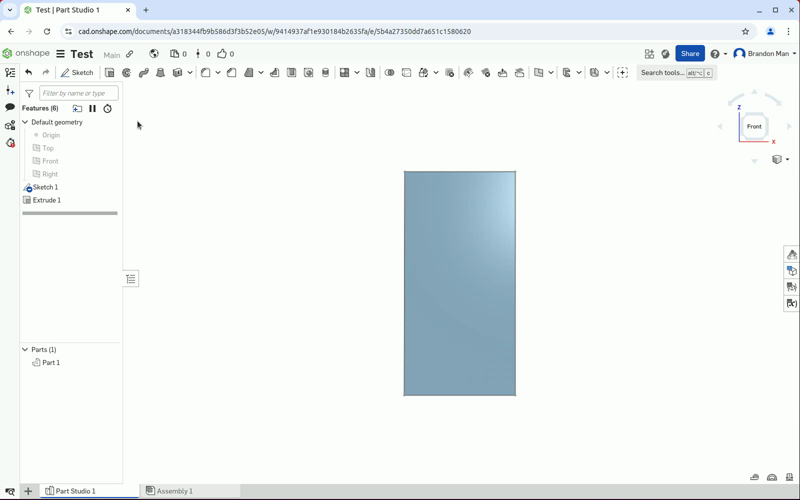
key(shift+h)
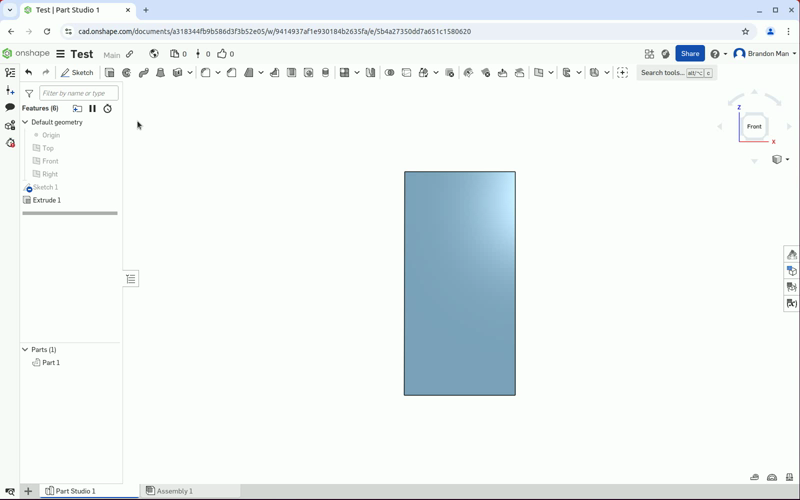
mouse_move(73, 189)
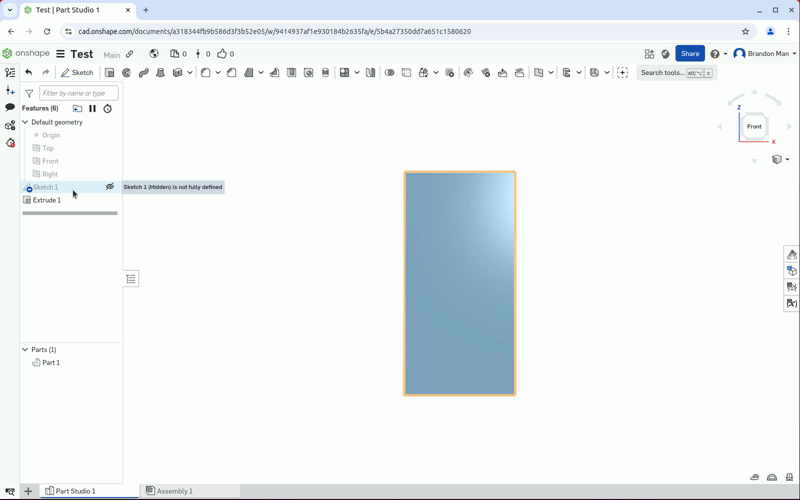
click(73, 189)
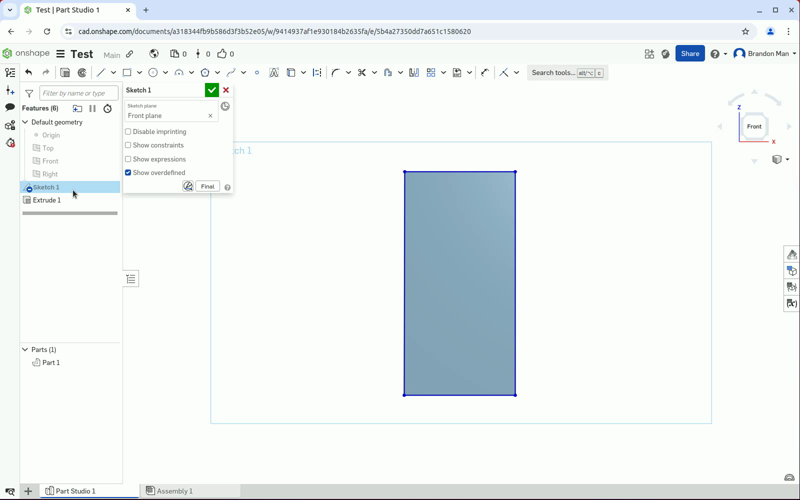
mouse_move(229, 92)
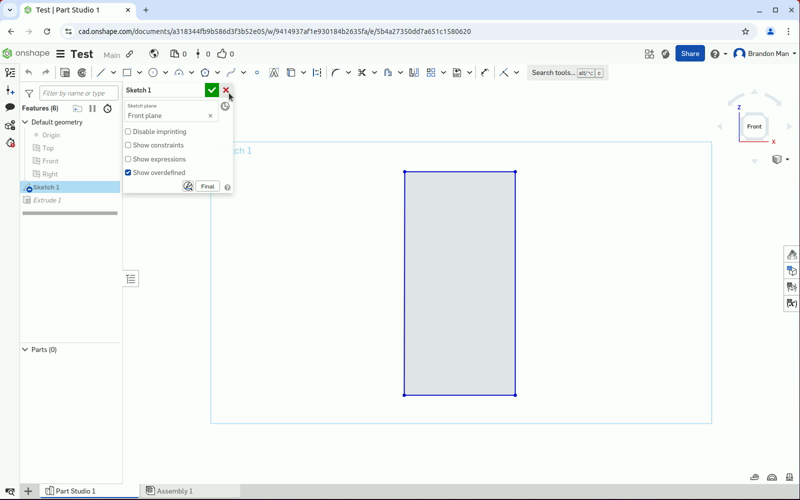
click(229, 92)
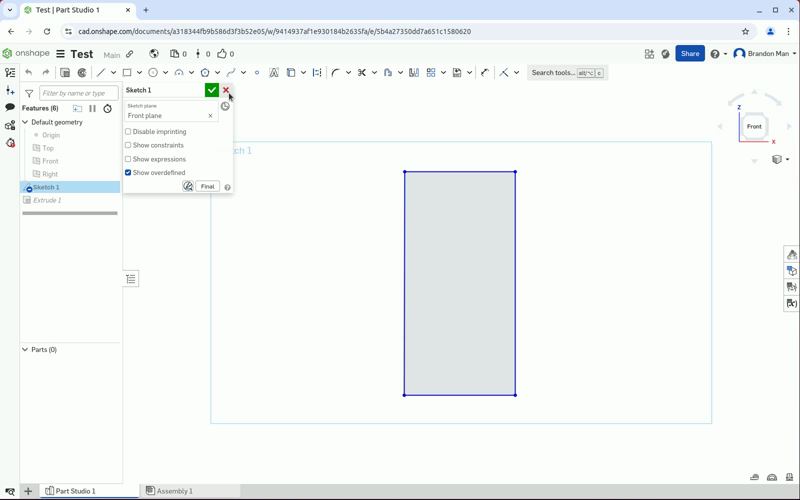
key(shift+s)
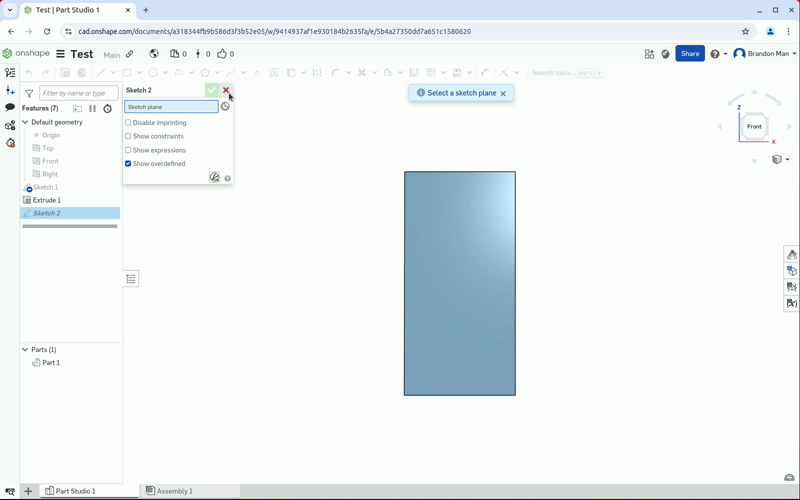
mouse_move(73, 163)
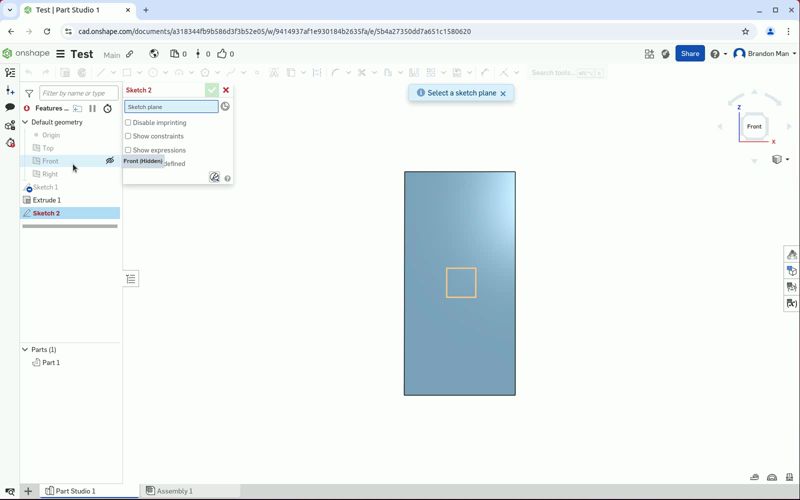
click(73, 163)
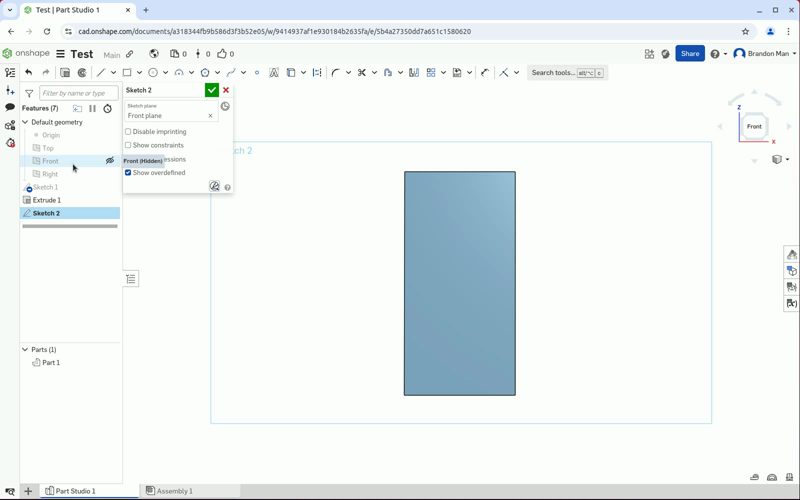
mouse_move(73, 352)
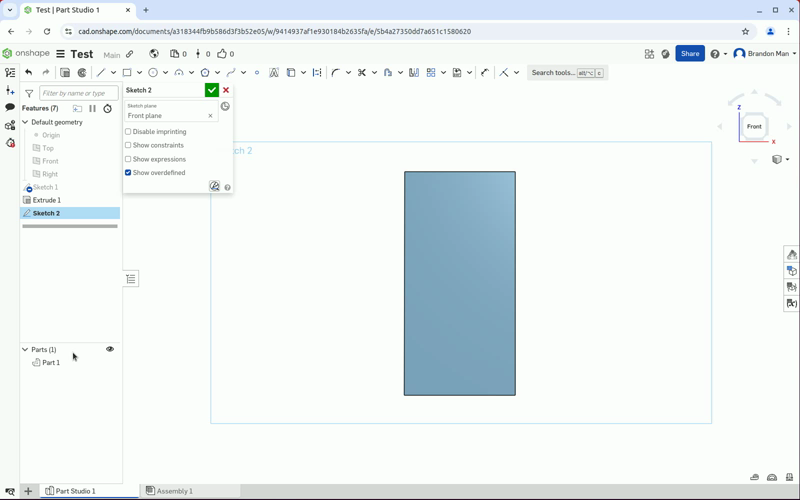
key(y)
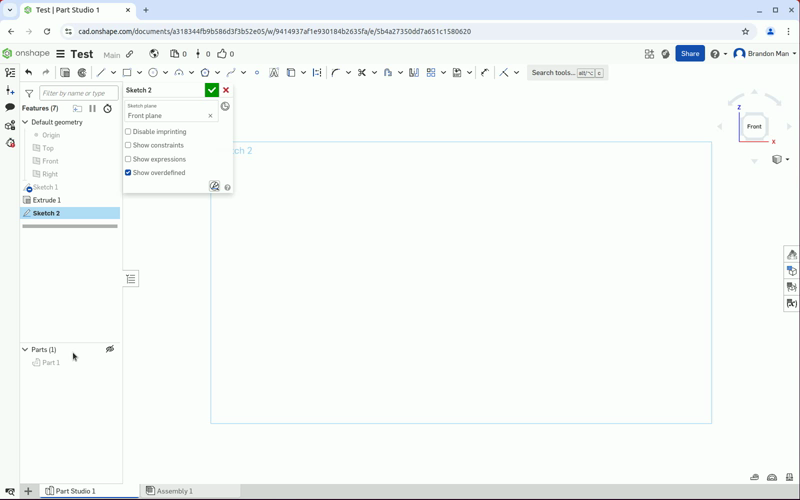
key(c)
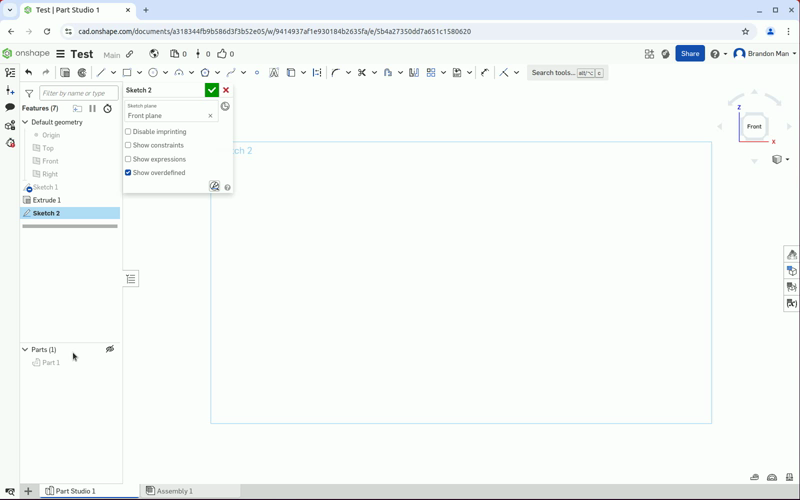
key_down(shift)
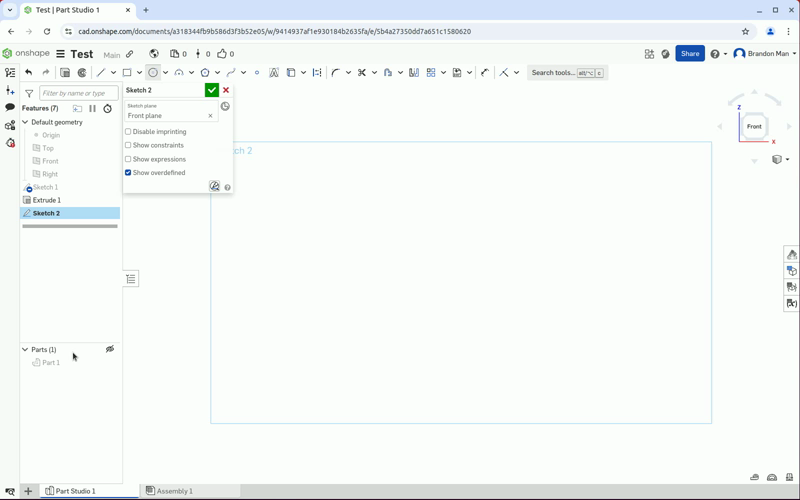
mouse_move(443, 212)
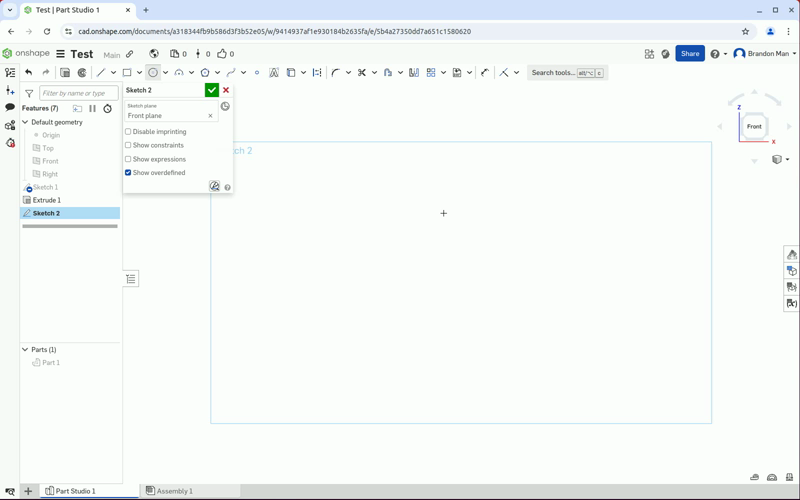
click(443, 212)
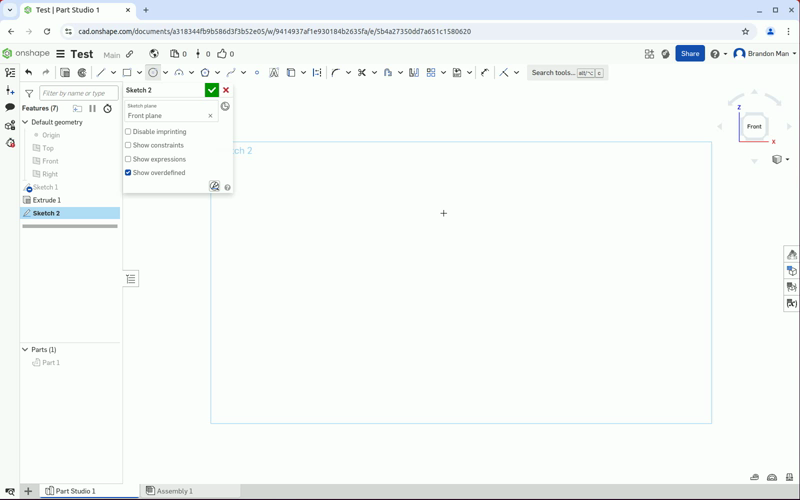
key_up(shift)
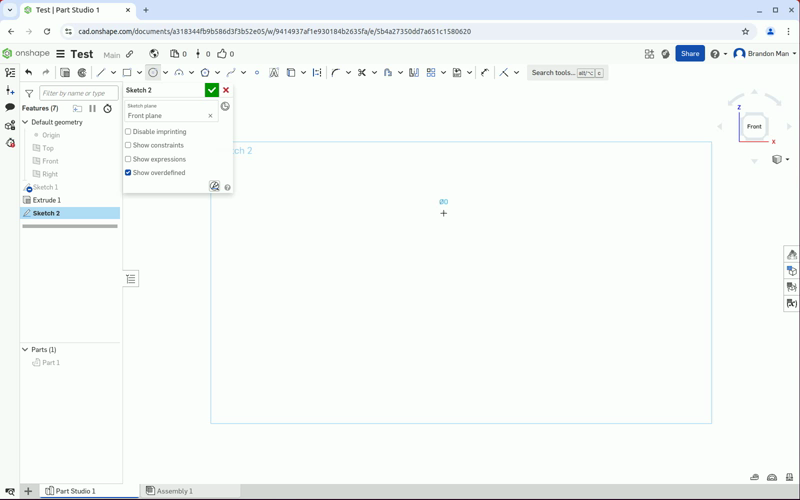
mouse_move(445, 212)
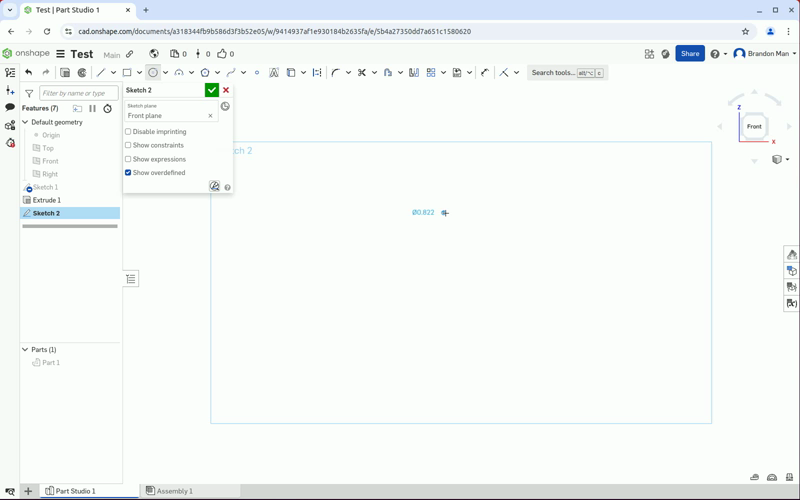
scroll(6)
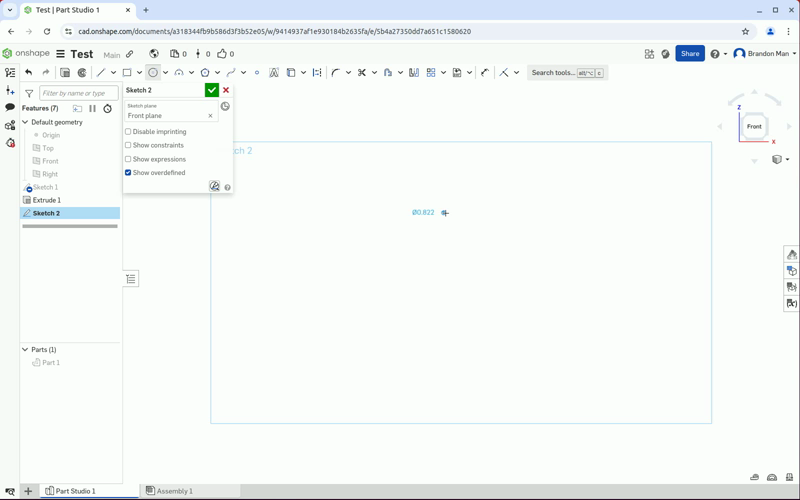
scroll(6)
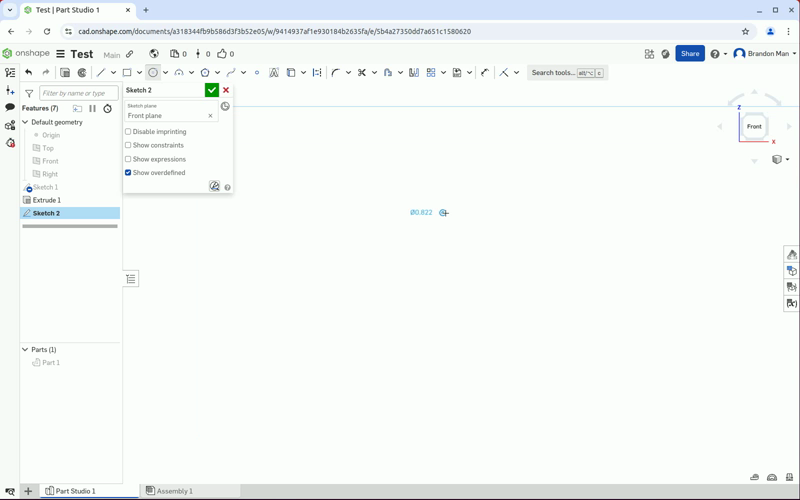
scroll(6)
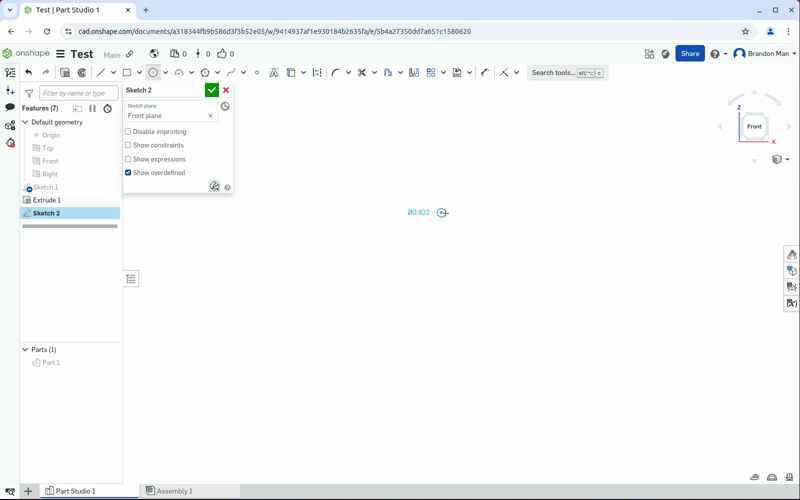
scroll(6)
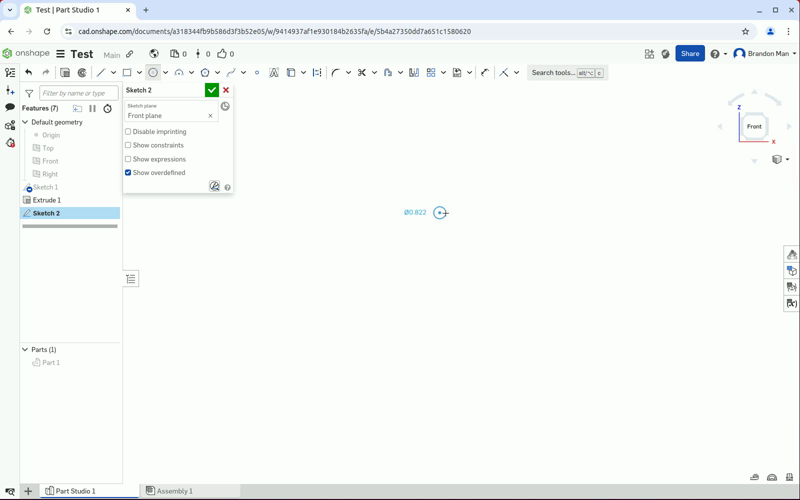
scroll(6)
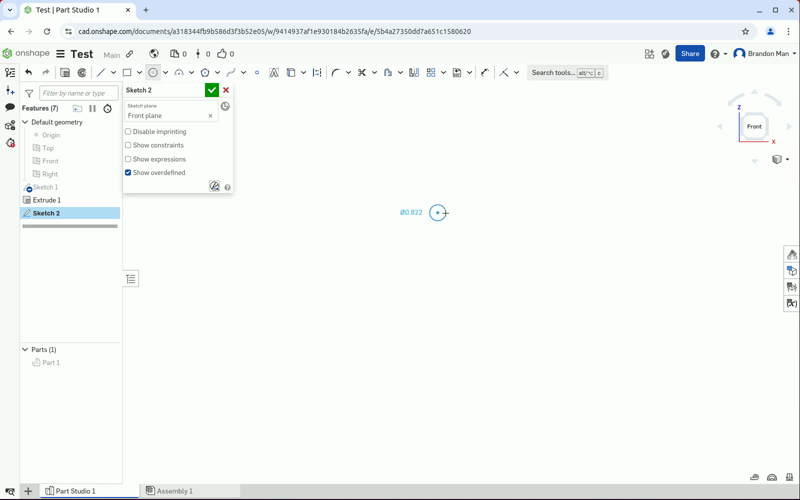
scroll(6)
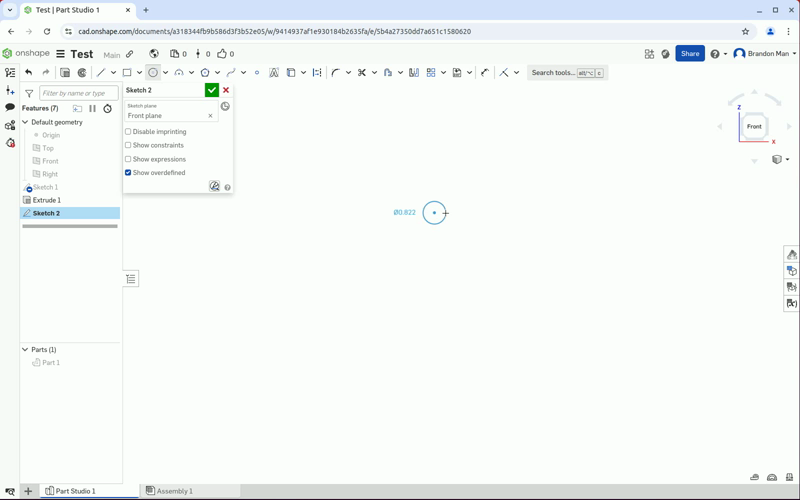
scroll(6)
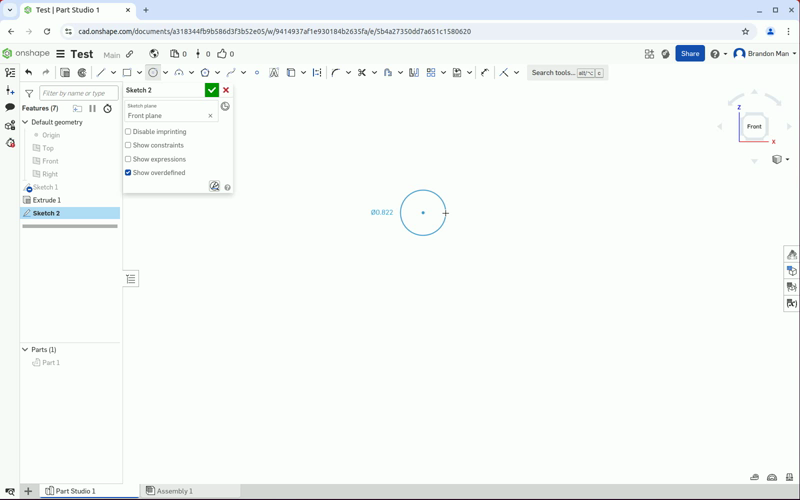
click(445, 212)
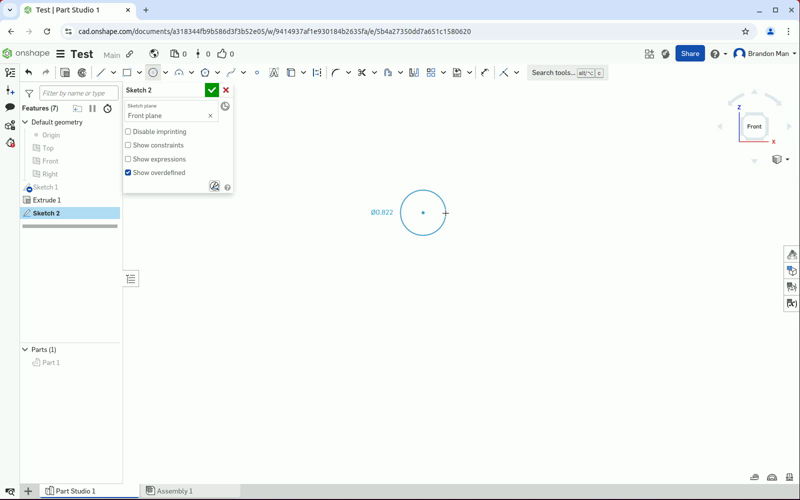
scroll(-6)
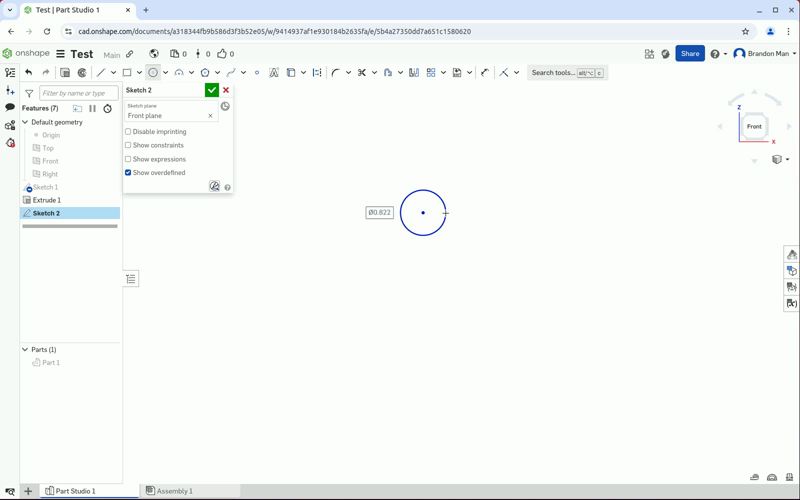
scroll(-6)
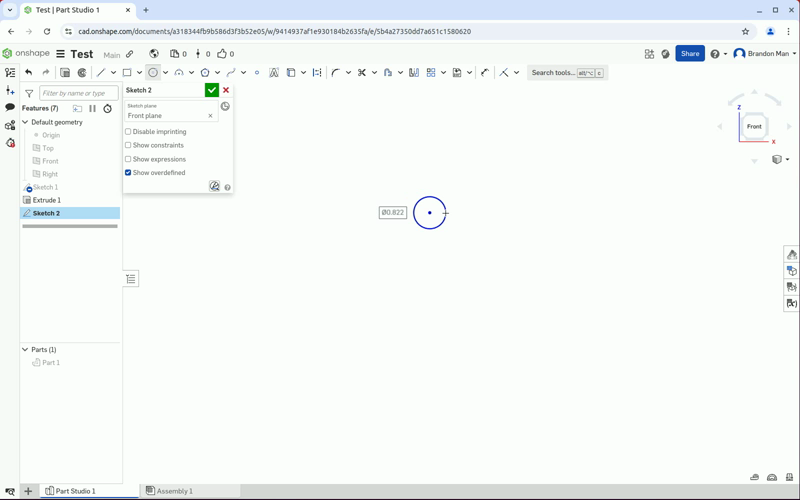
scroll(-6)
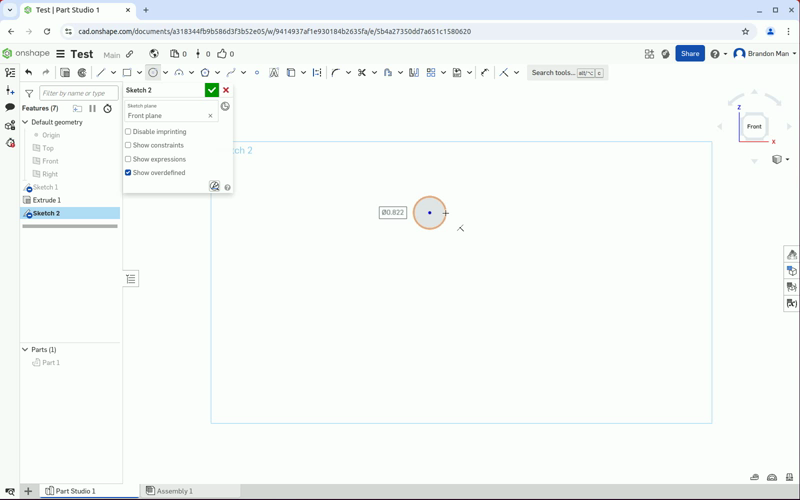
scroll(-6)
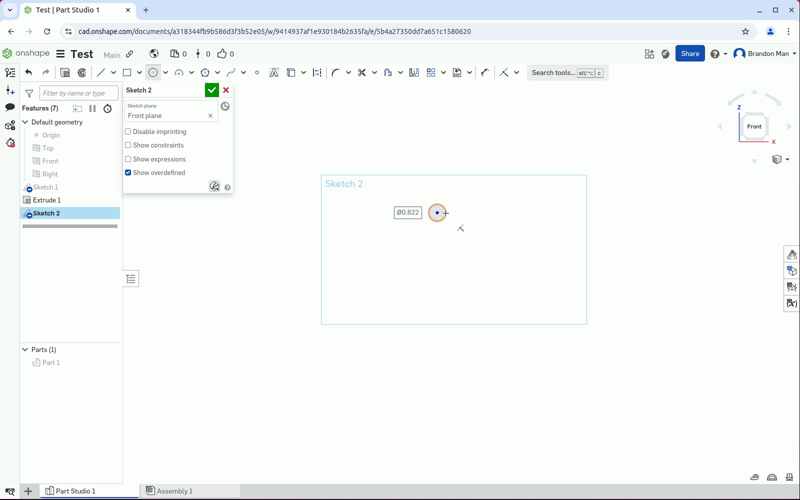
scroll(-6)
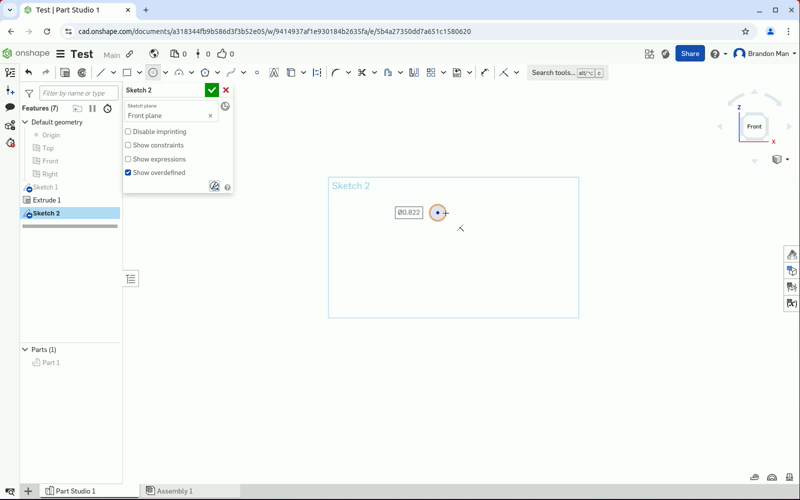
scroll(-6)
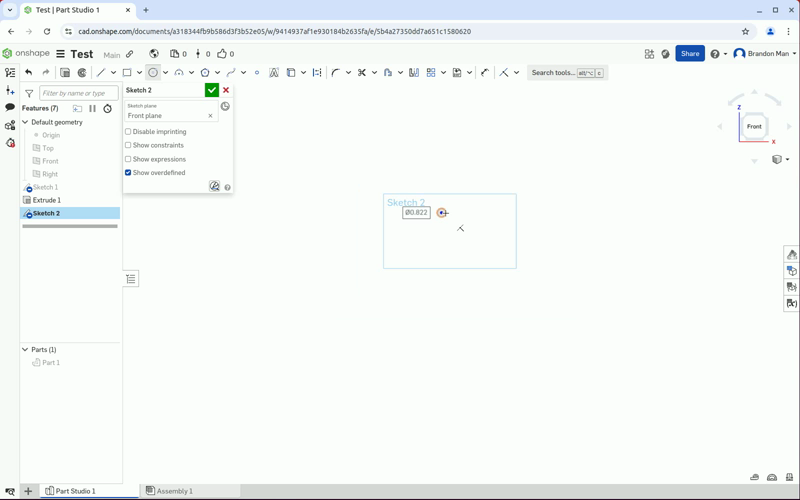
scroll(-6)
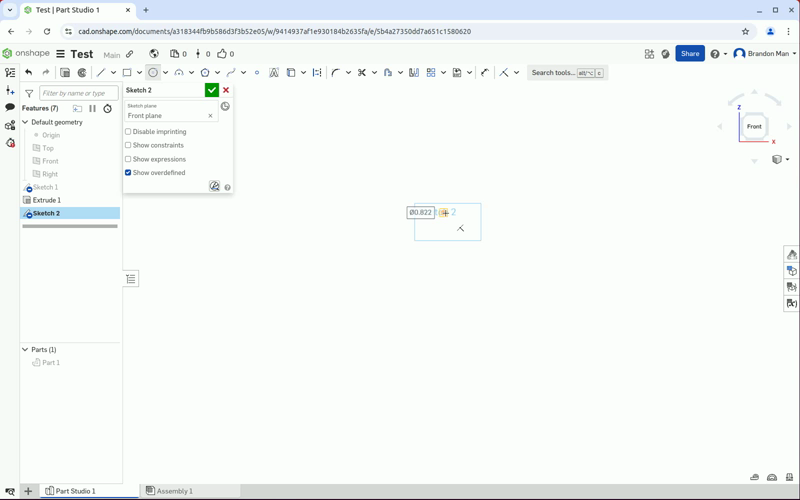
key(esc)
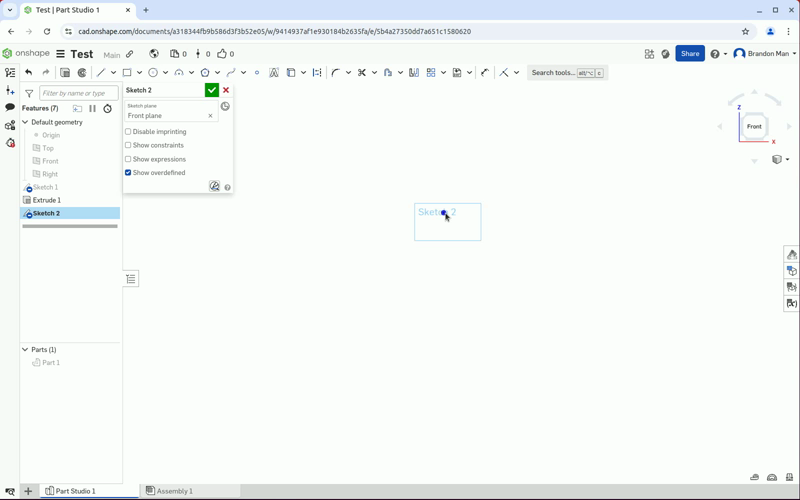
mouse_move(444, 213)
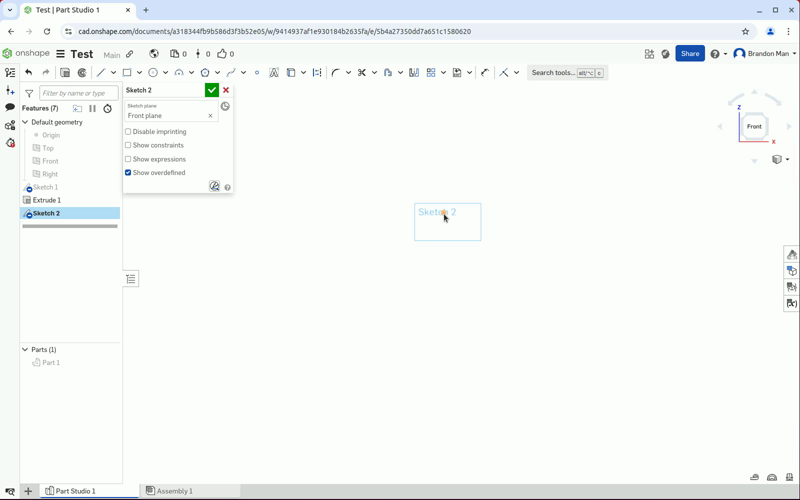
scroll(6)
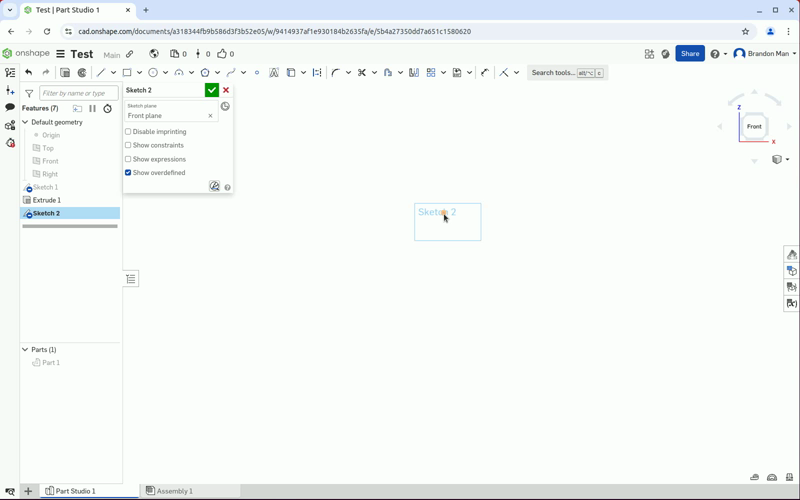
scroll(6)
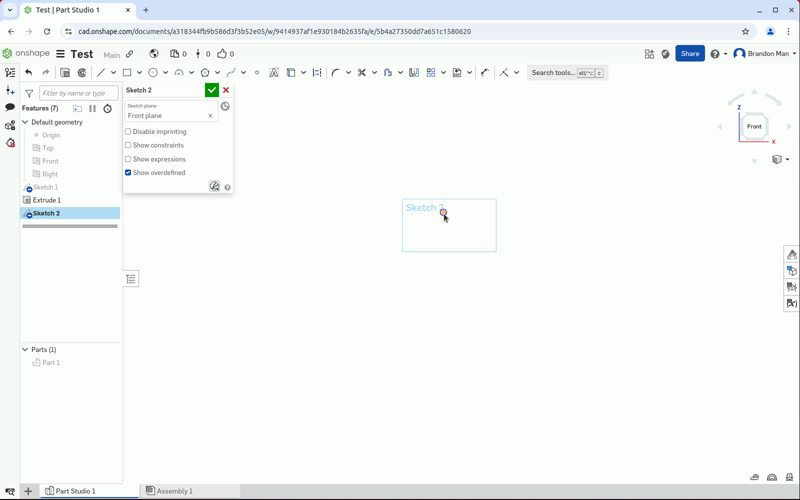
scroll(6)
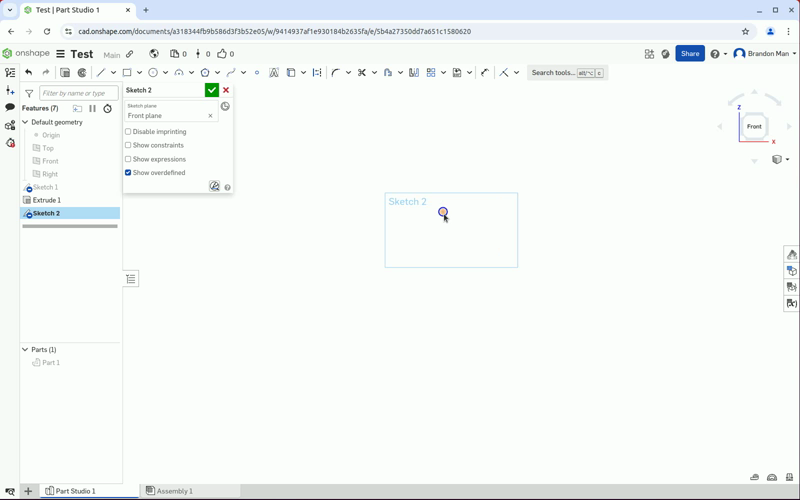
scroll(6)
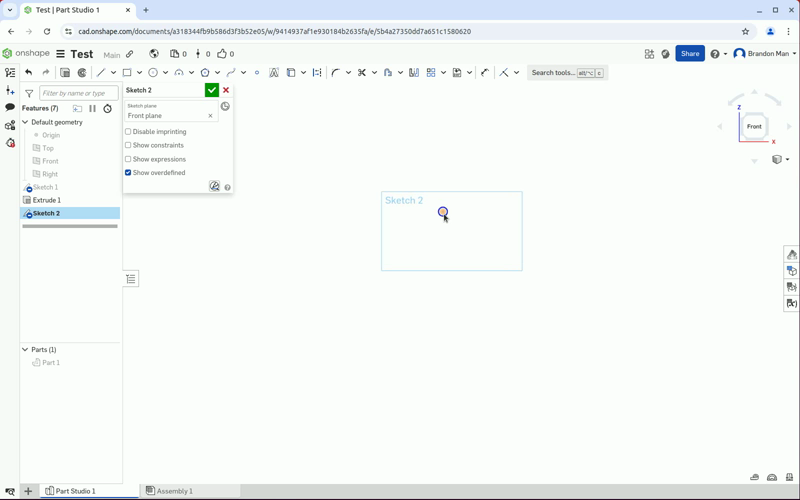
scroll(6)
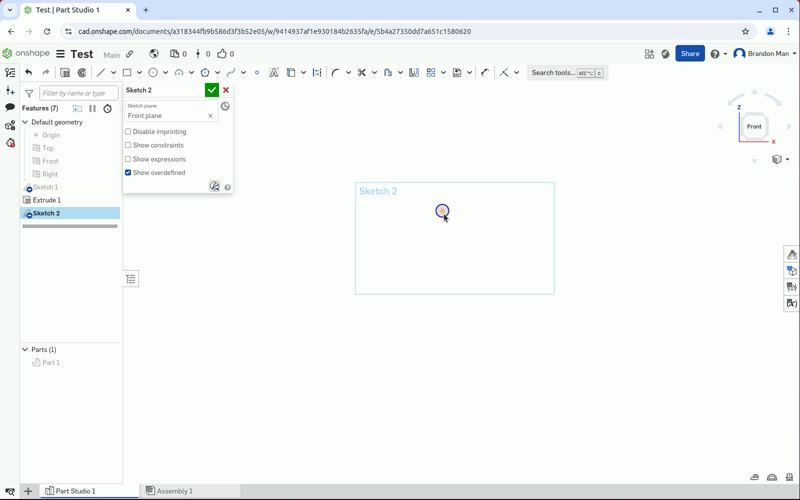
scroll(6)
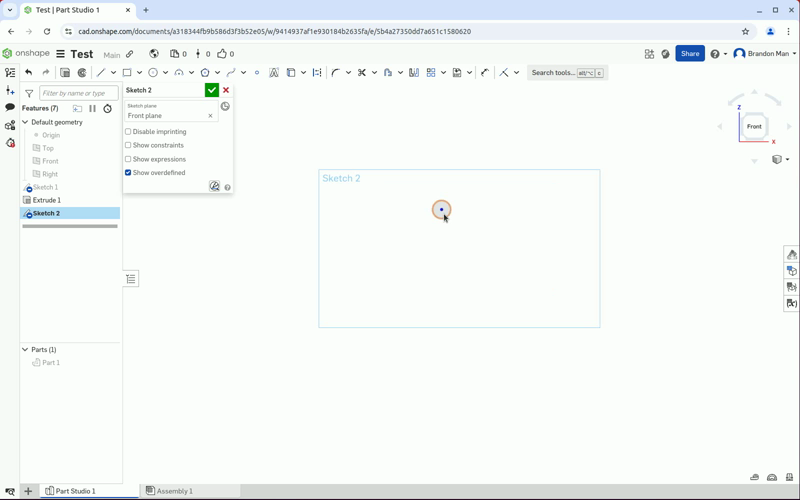
scroll(6)
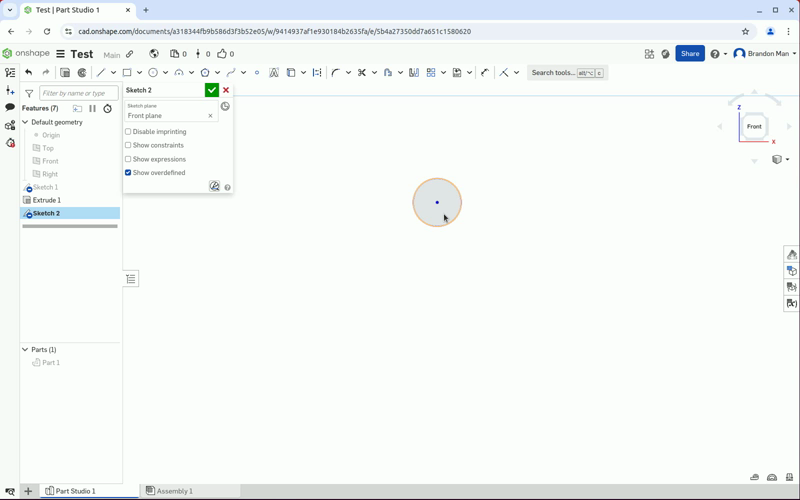
click(444, 213)
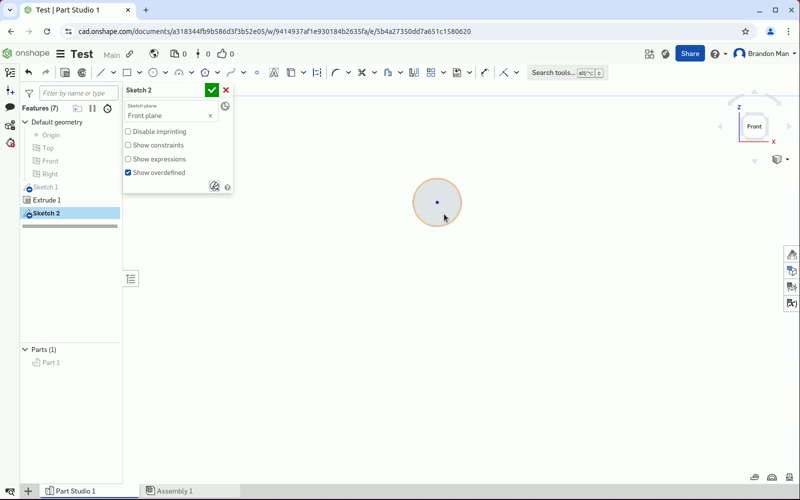
scroll(-6)
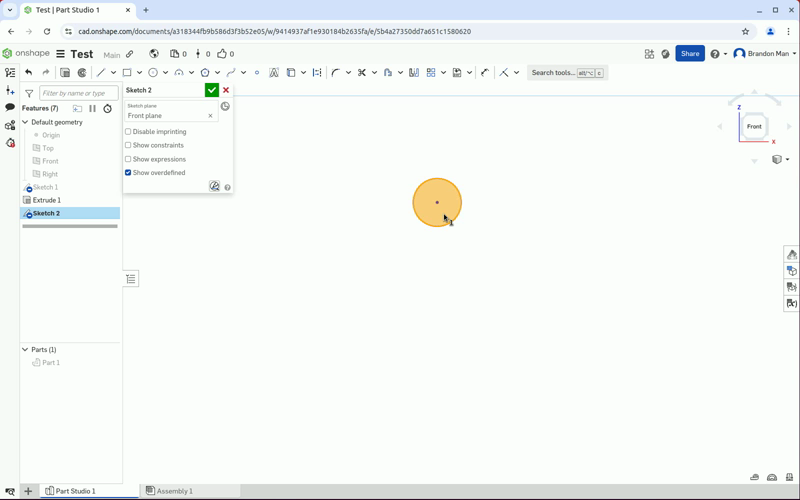
scroll(-6)
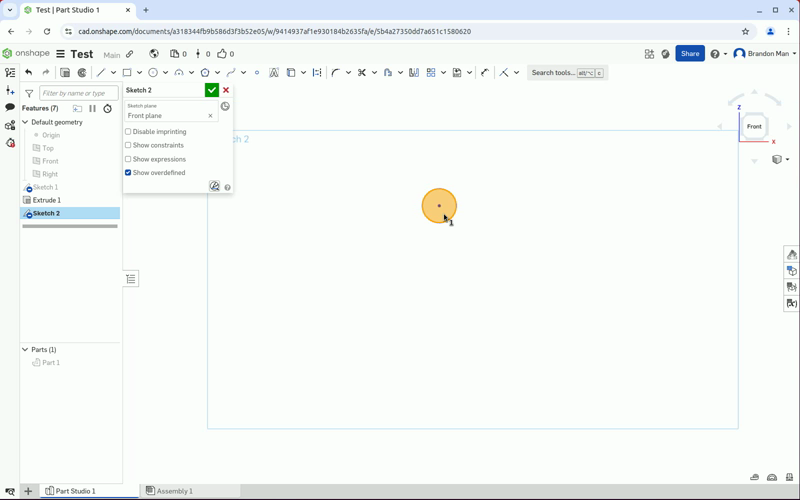
scroll(-6)
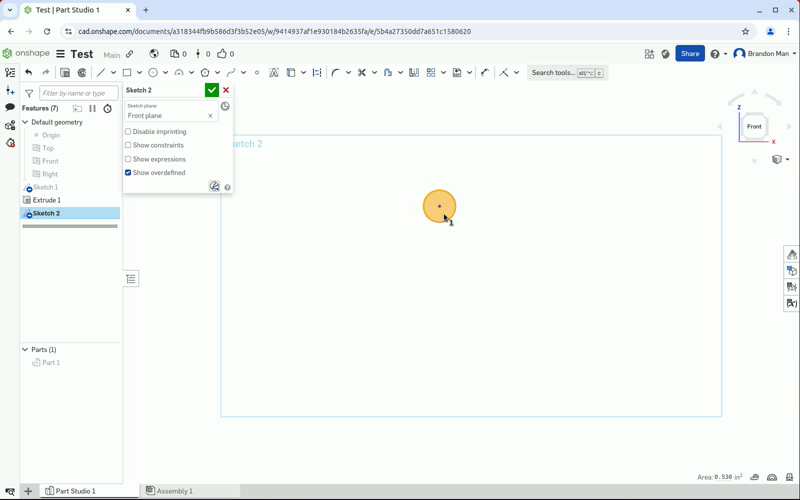
scroll(-6)
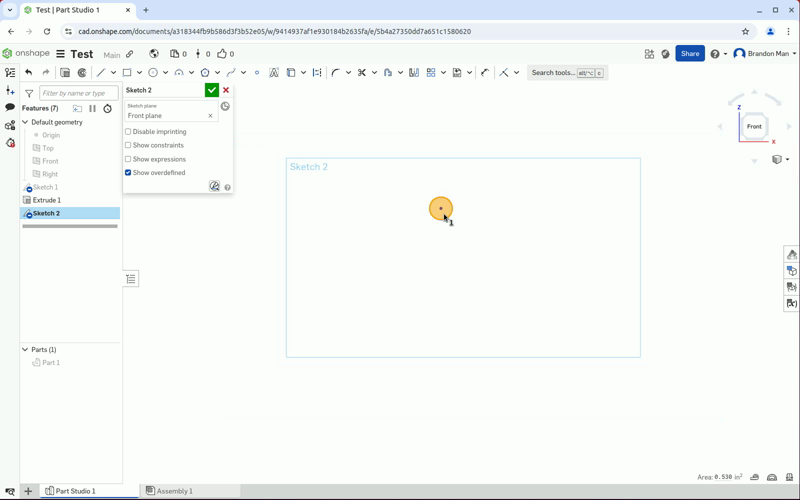
scroll(-6)
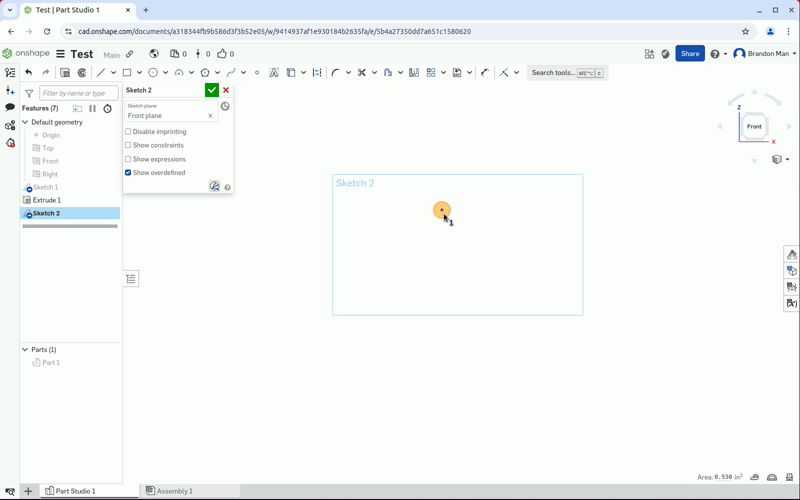
scroll(-6)
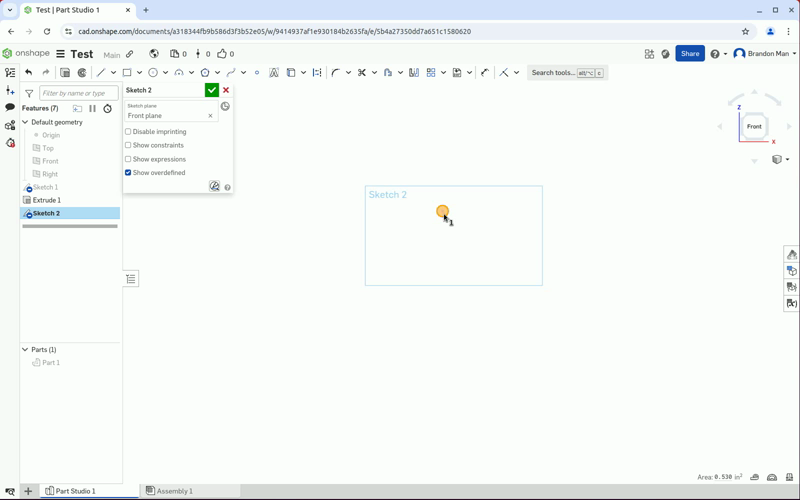
scroll(-6)
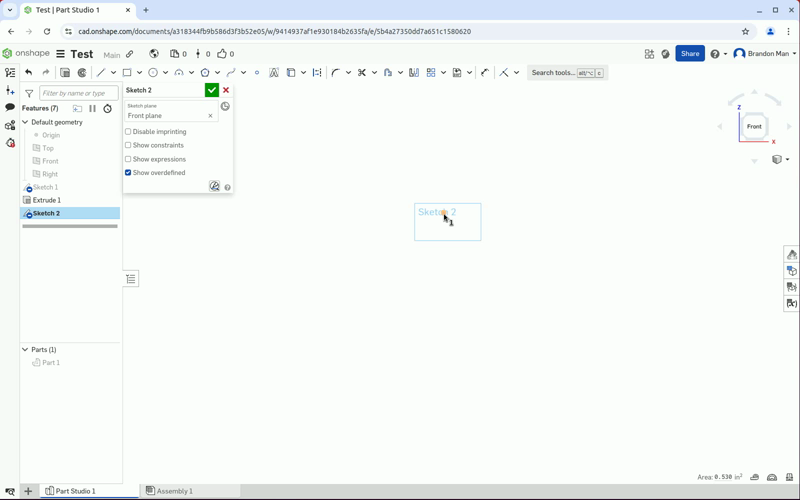
mouse_move(73, 352)
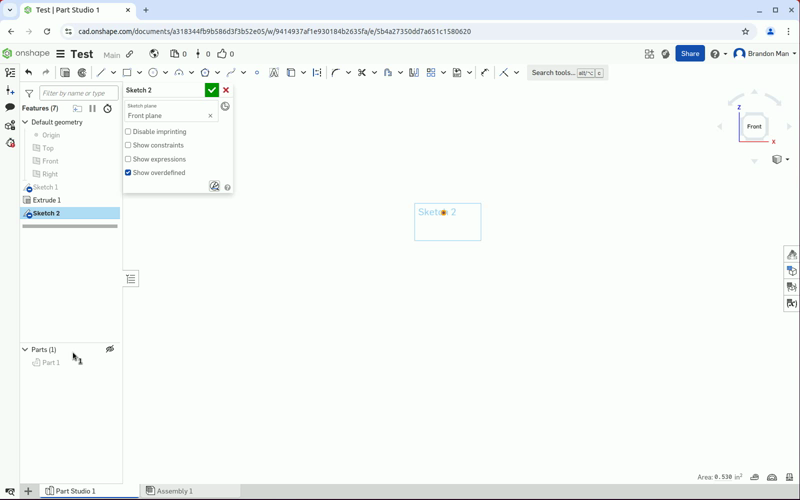
key(shift+y)
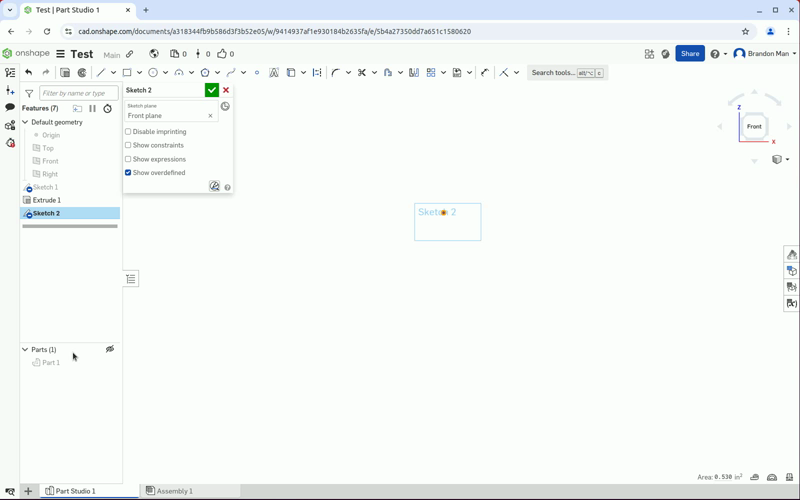
key(shift+e)
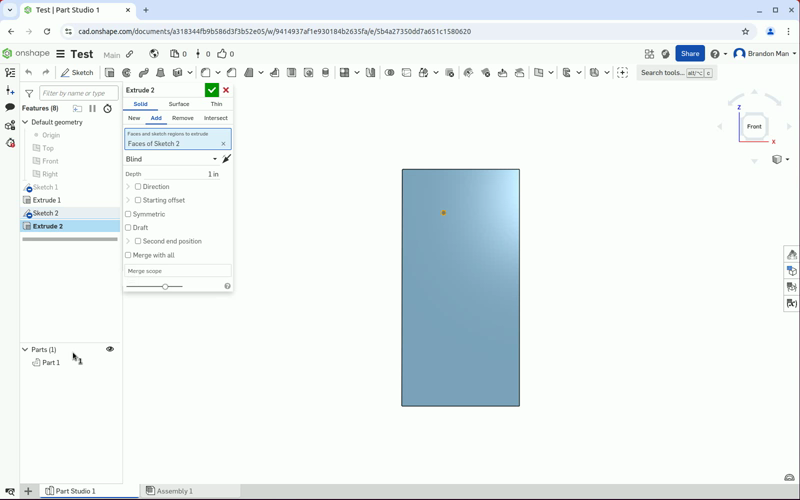
mouse_move(143, 106)
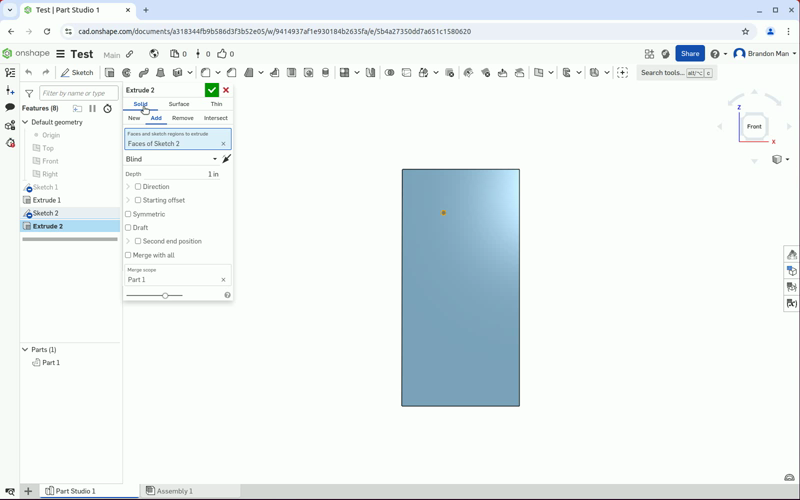
click(143, 106)
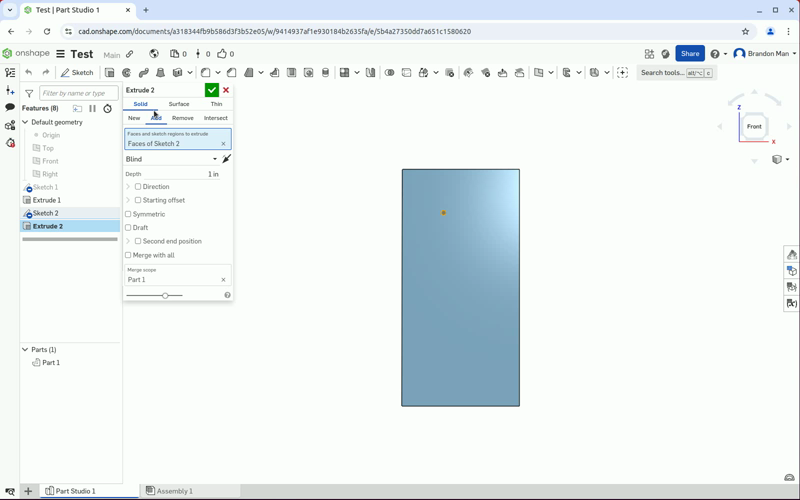
mouse_move(186, 120)
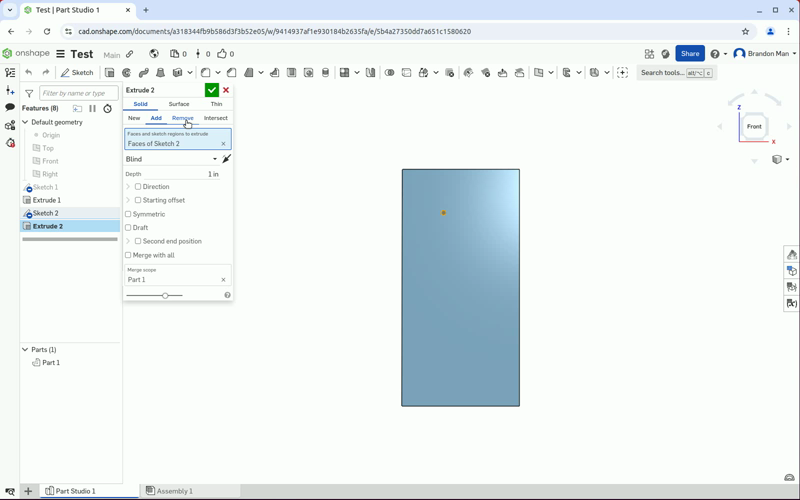
click(186, 120)
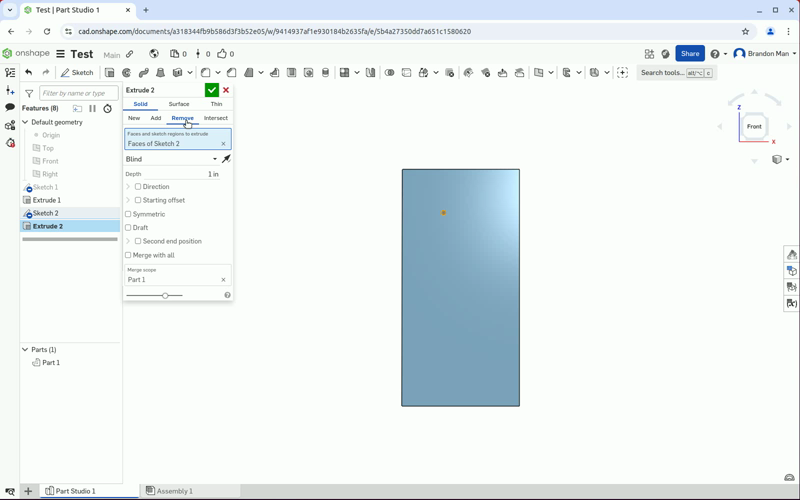
key(tab, 4)
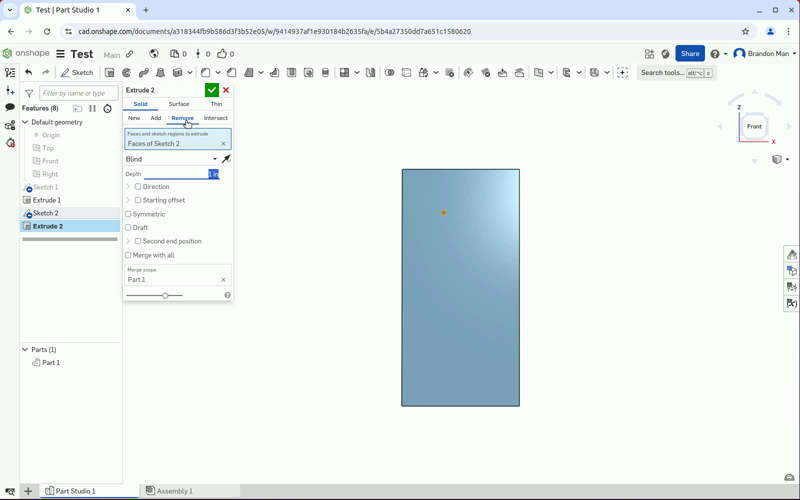
text(0.241)
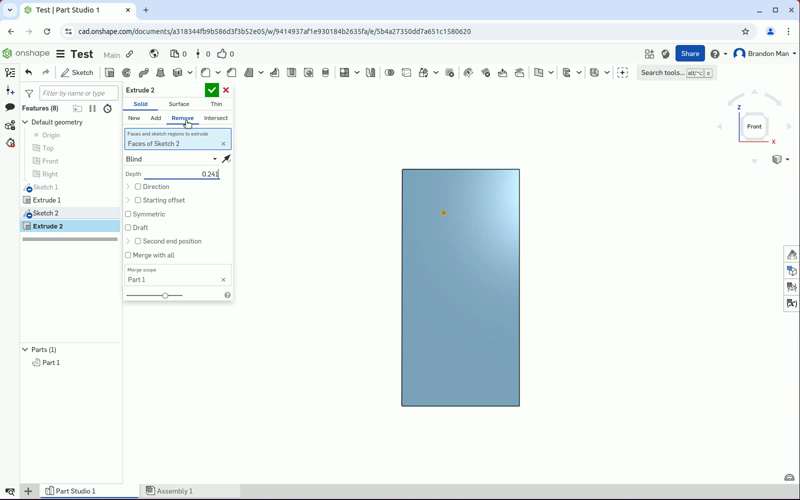
key(tab, 6)
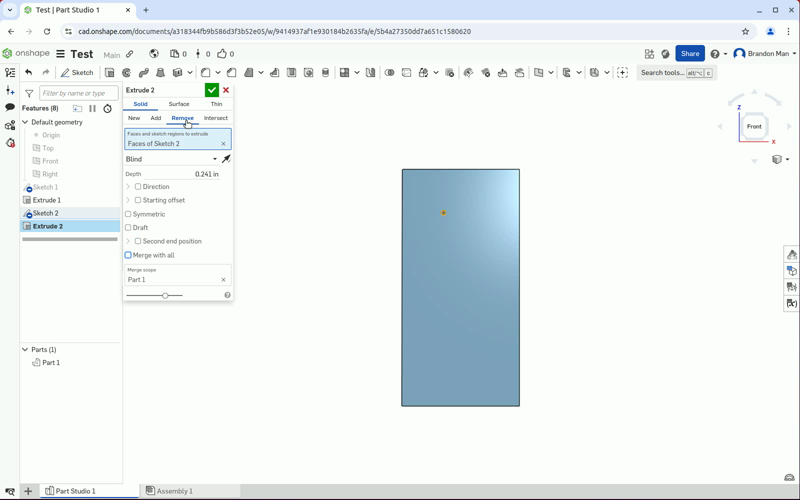
key(space)
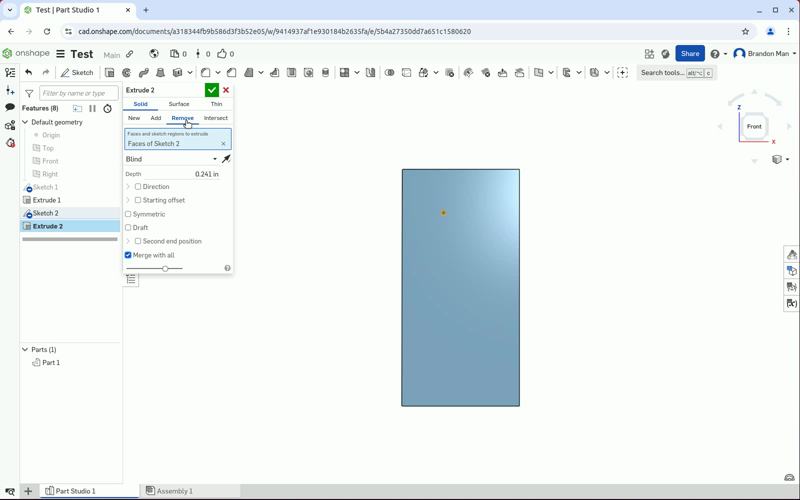
key(enter)
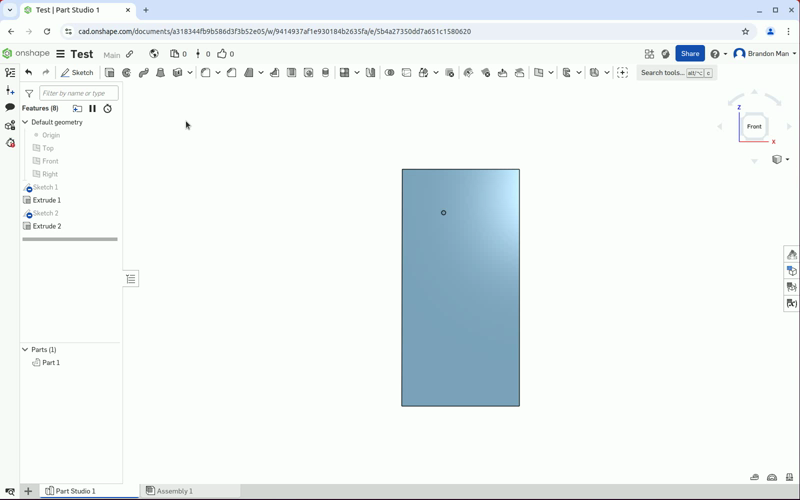
key(shift+h)
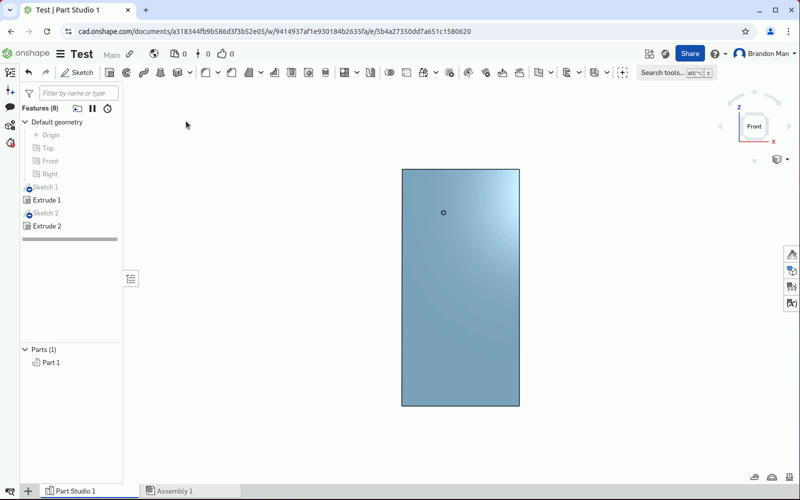
key(shift+h)
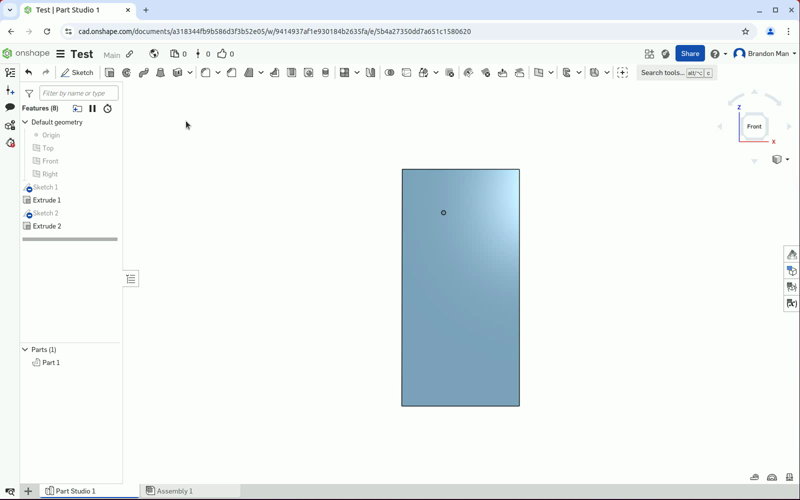
mouse_move(73, 189)
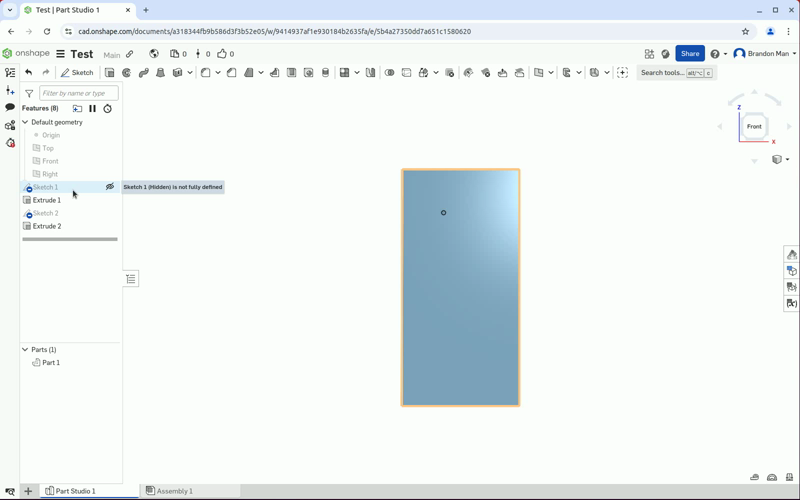
click(73, 189)
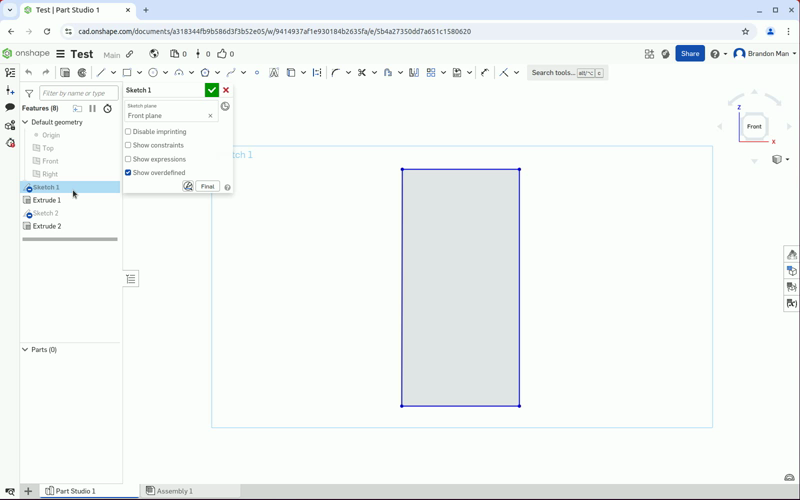
mouse_move(229, 92)
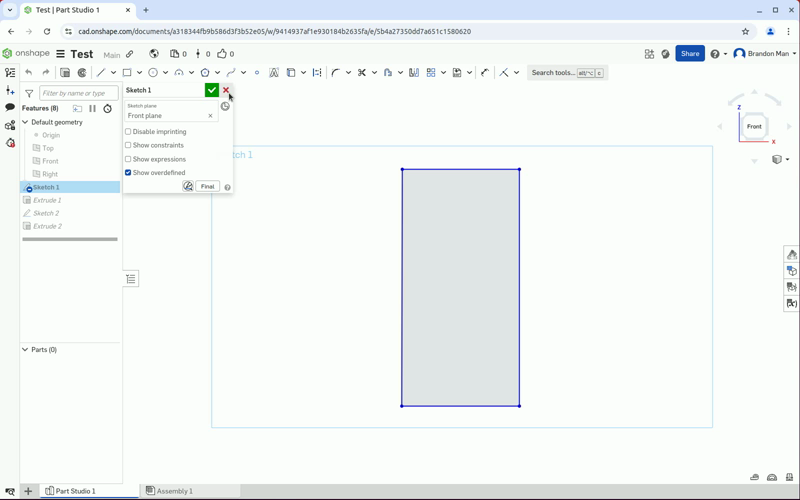
click(229, 92)
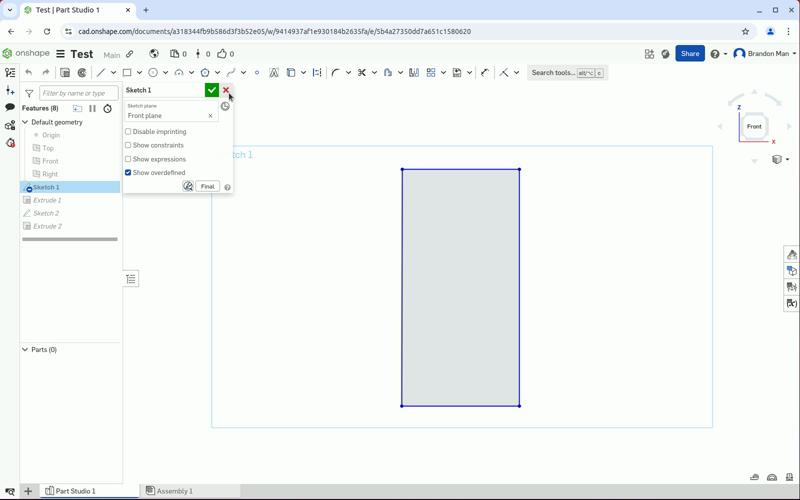
key(shift+s)
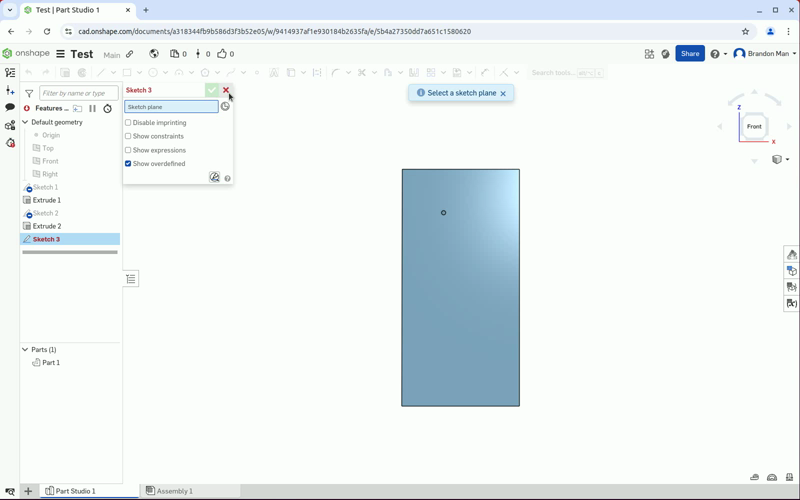
mouse_move(73, 163)
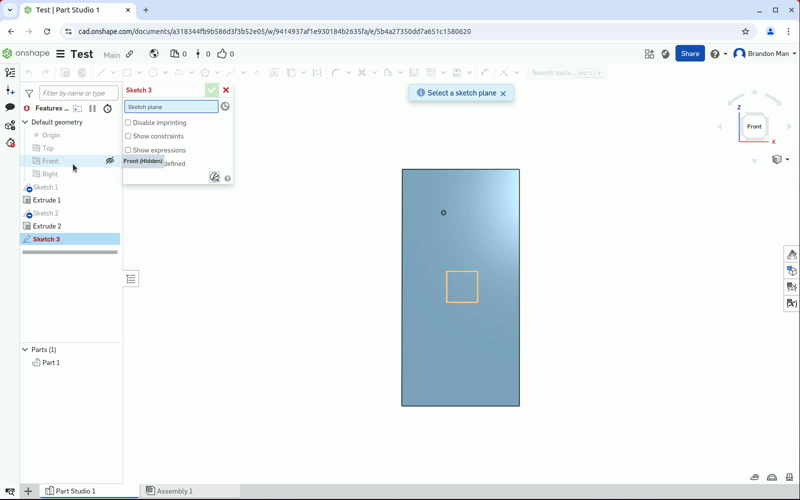
click(73, 163)
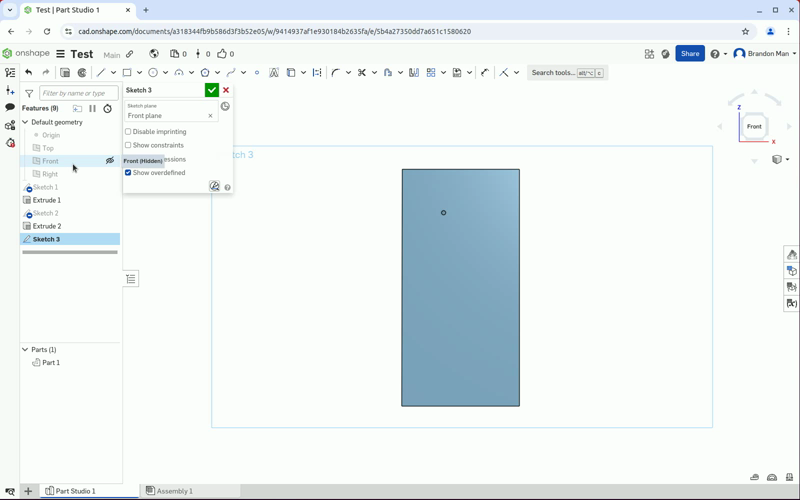
mouse_move(73, 352)
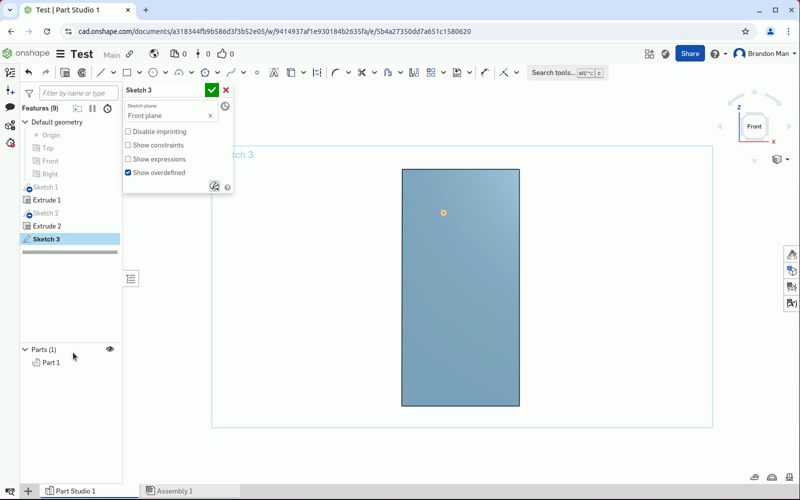
key(y)
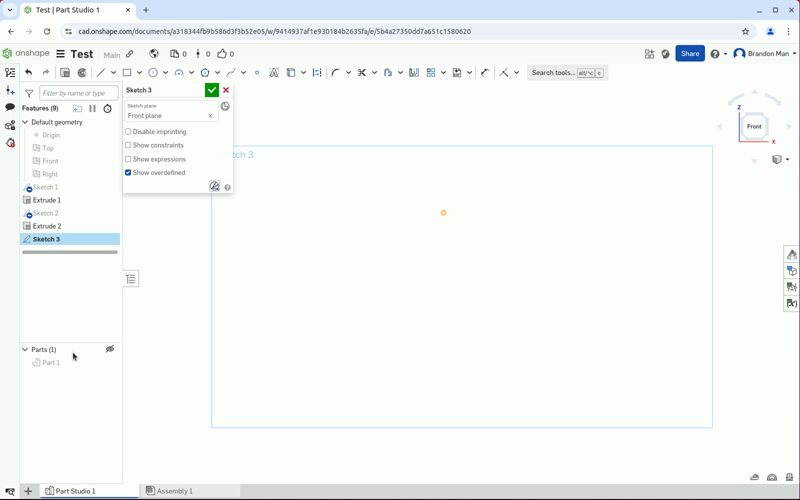
key(l)
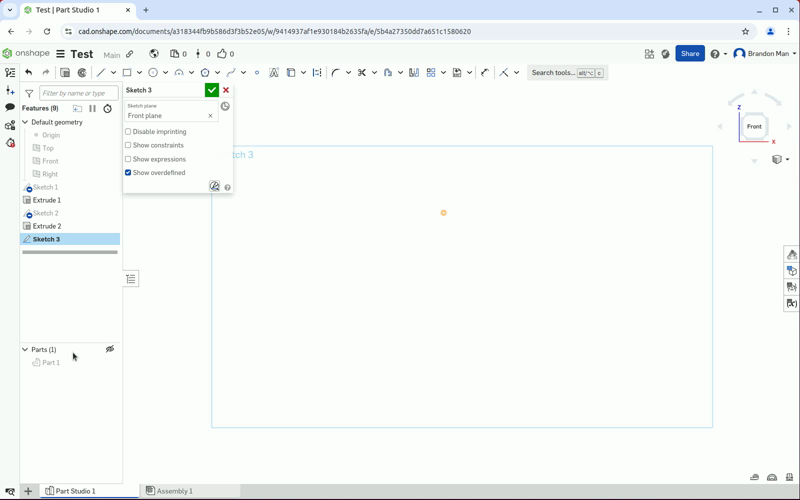
key_down(shift)
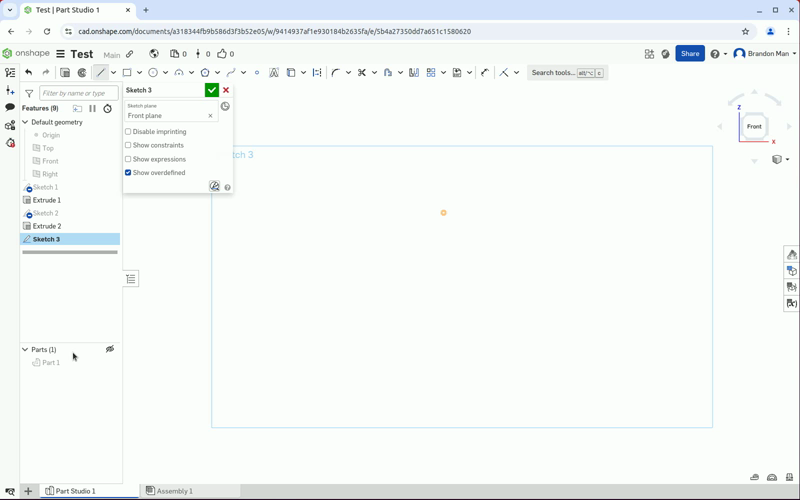
mouse_move(409, 390)
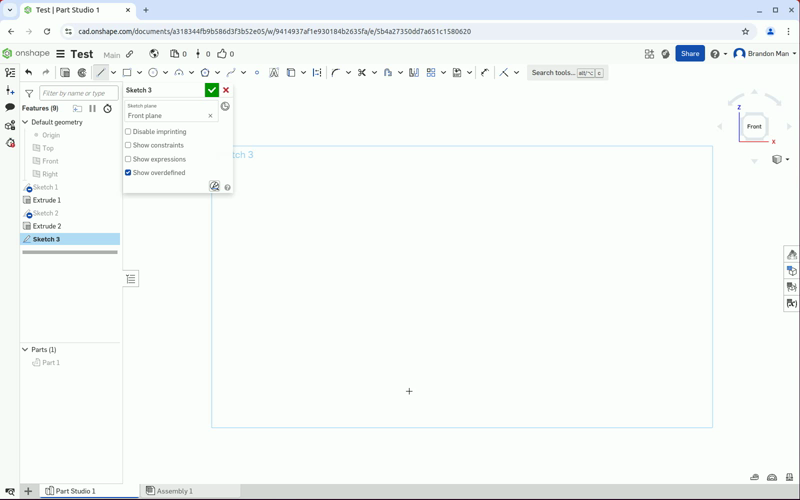
click(409, 390)
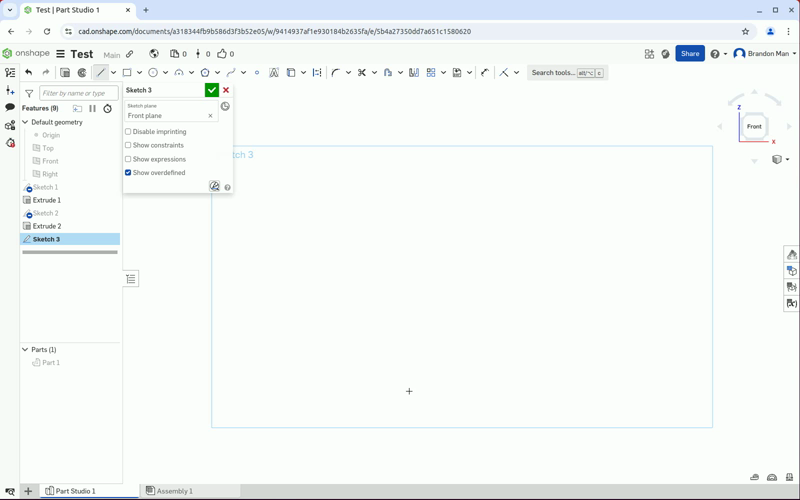
key_up(shift)
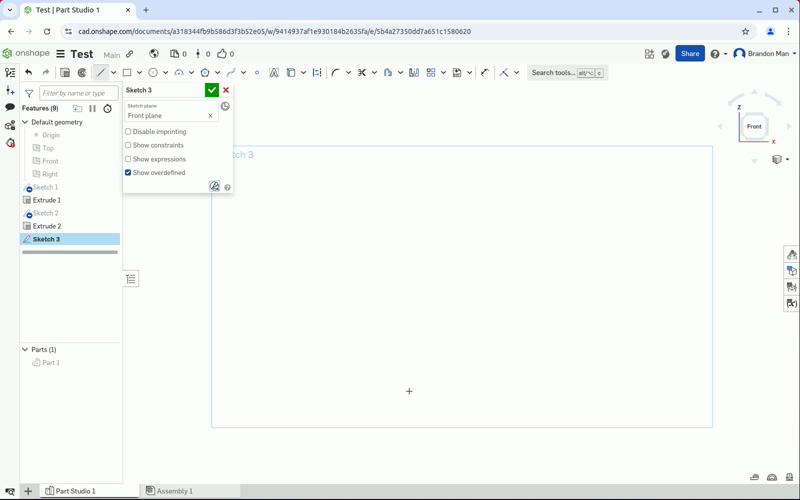
key_down(shift)
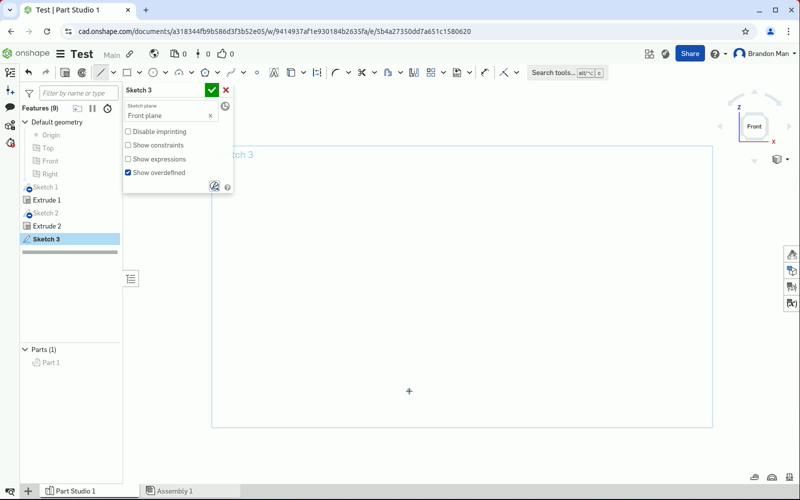
mouse_move(439, 390)
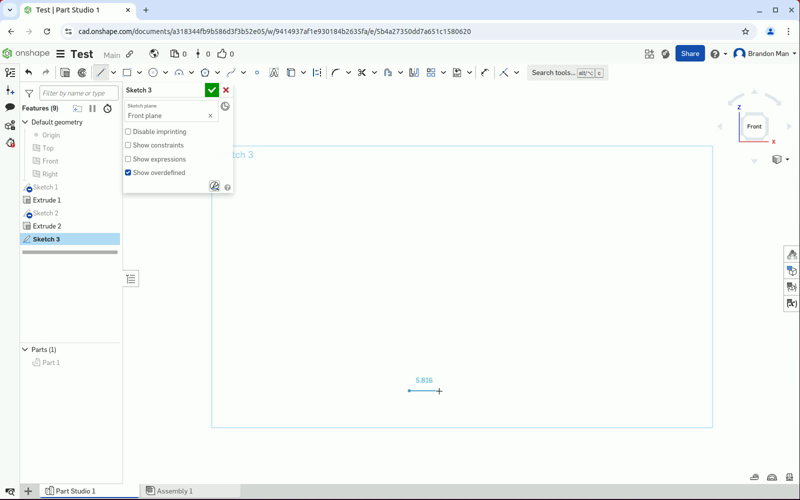
mouse_move(460, 390)
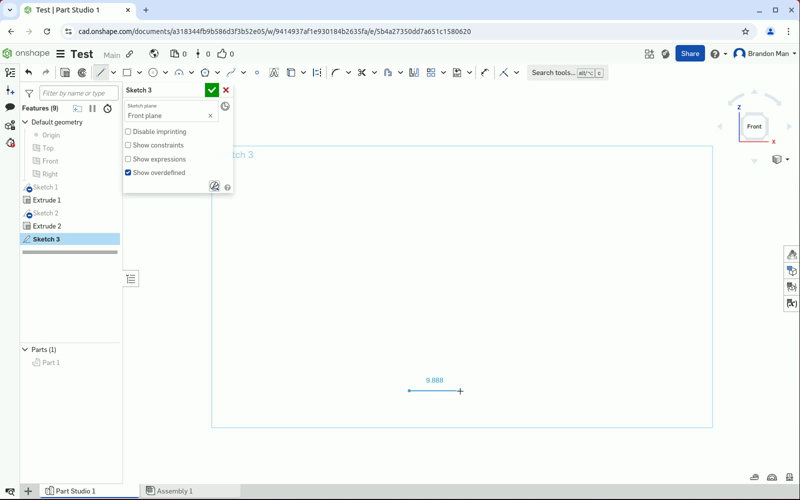
click(460, 390)
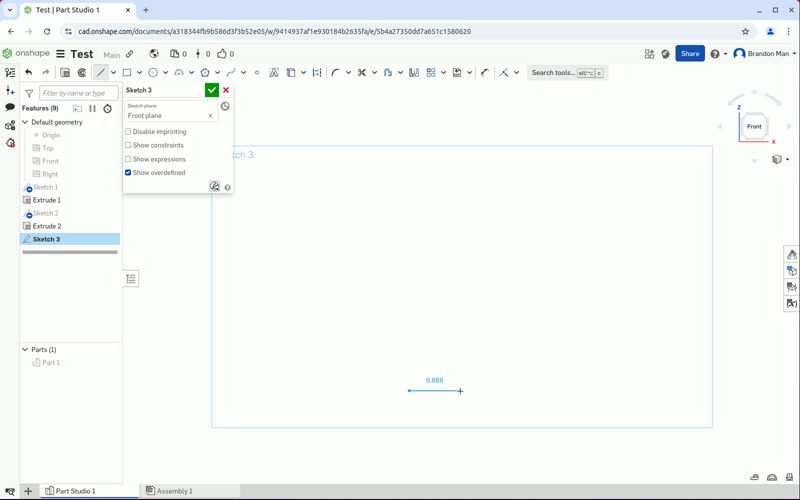
key_up(shift)
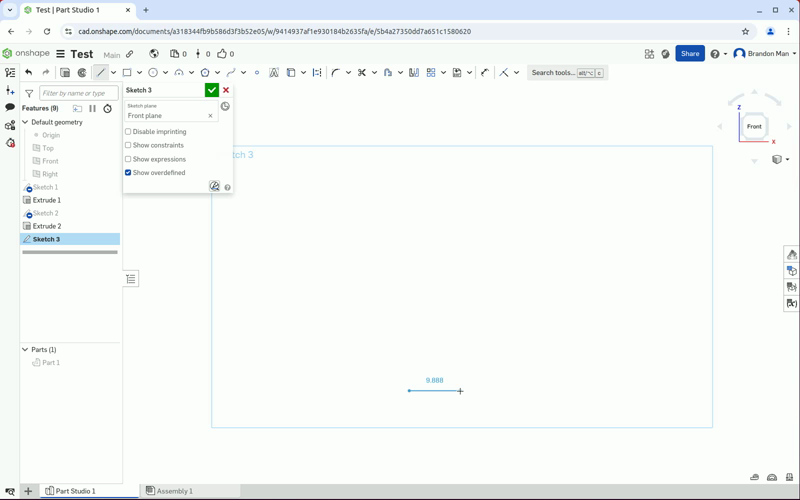
key_down(shift)
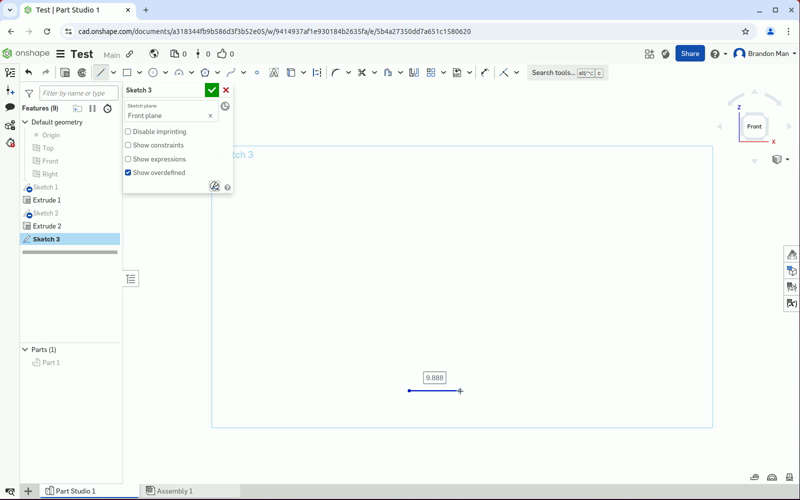
mouse_move(460, 278)
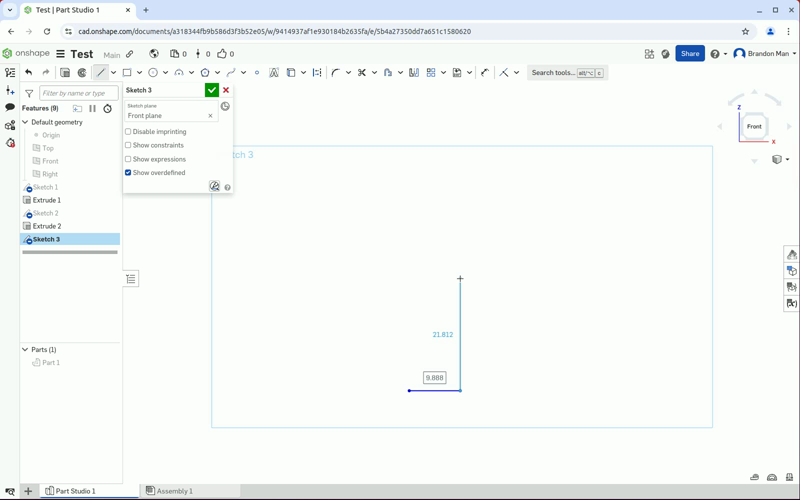
click(460, 278)
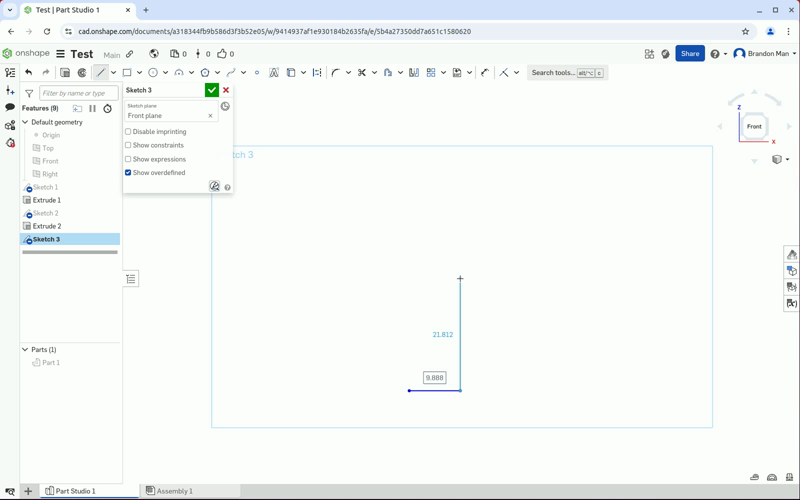
key_up(shift)
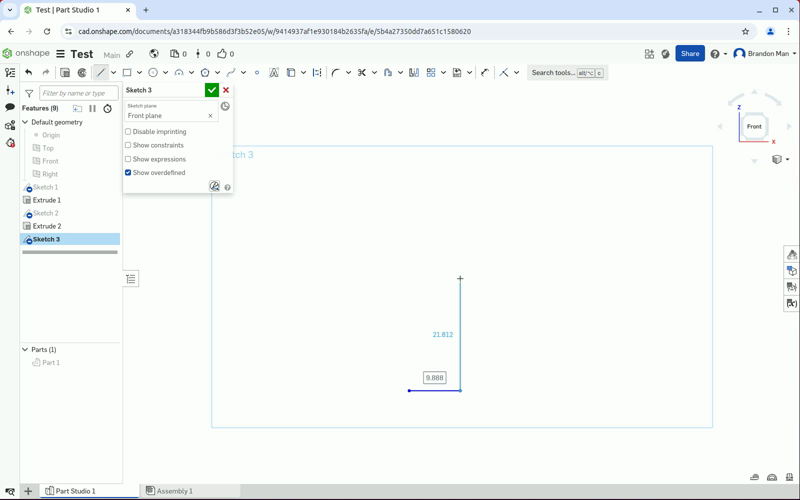
key_down(shift)
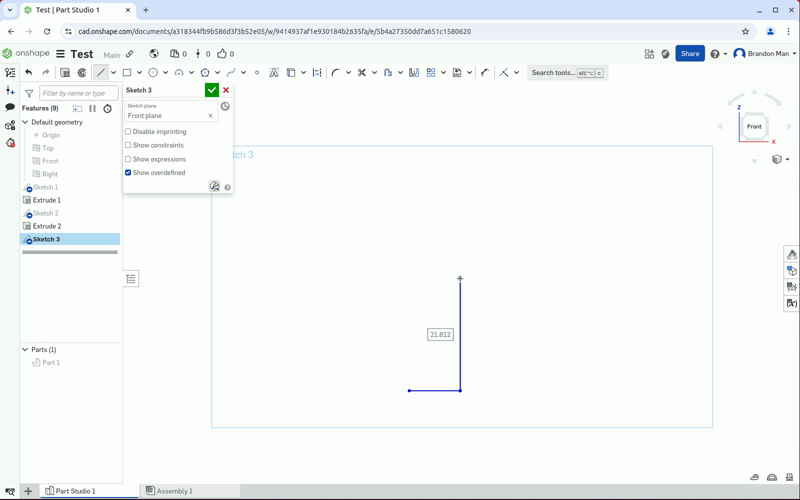
mouse_move(490, 278)
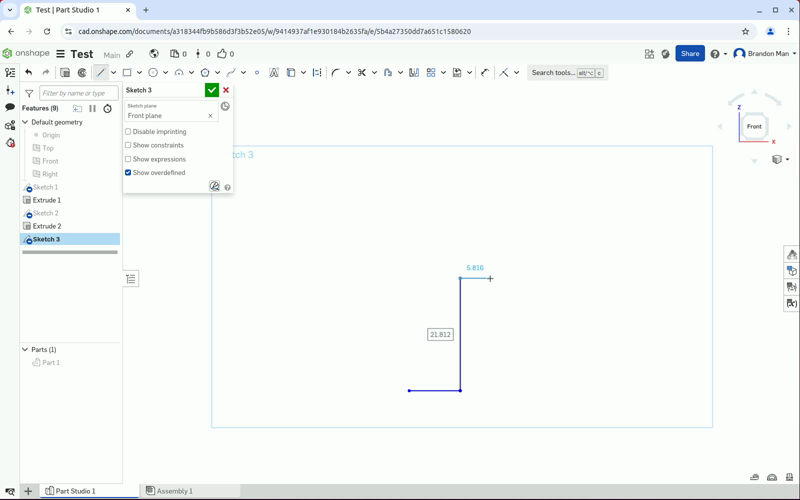
mouse_move(409, 278)
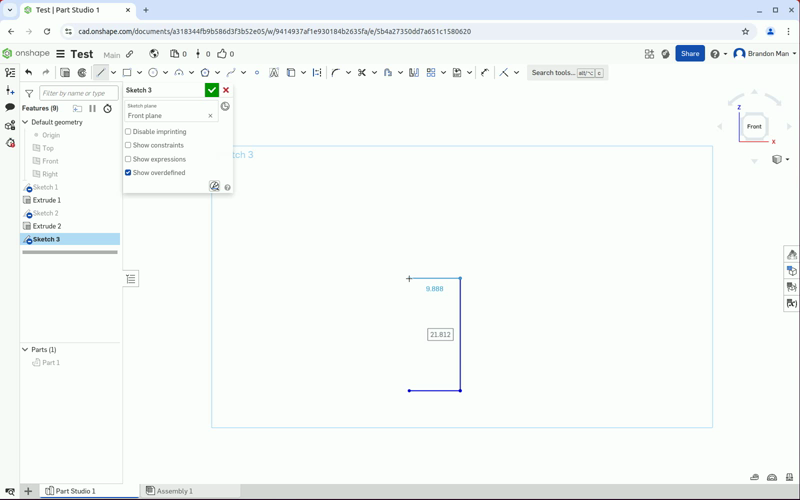
click(409, 278)
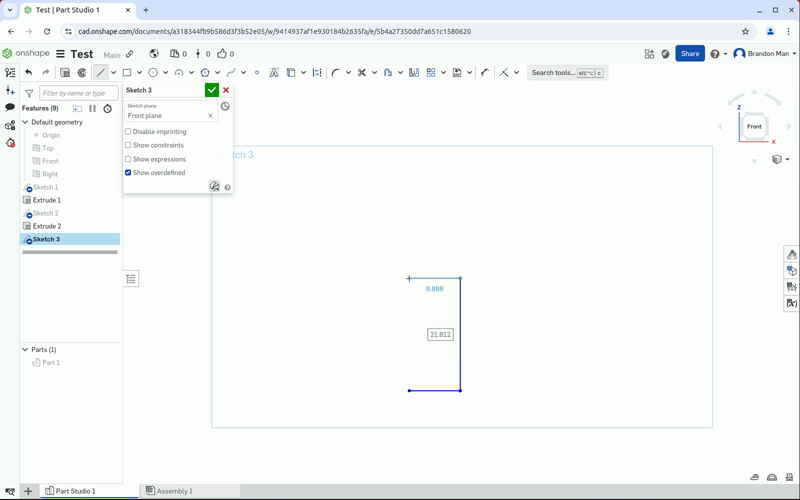
key_up(shift)
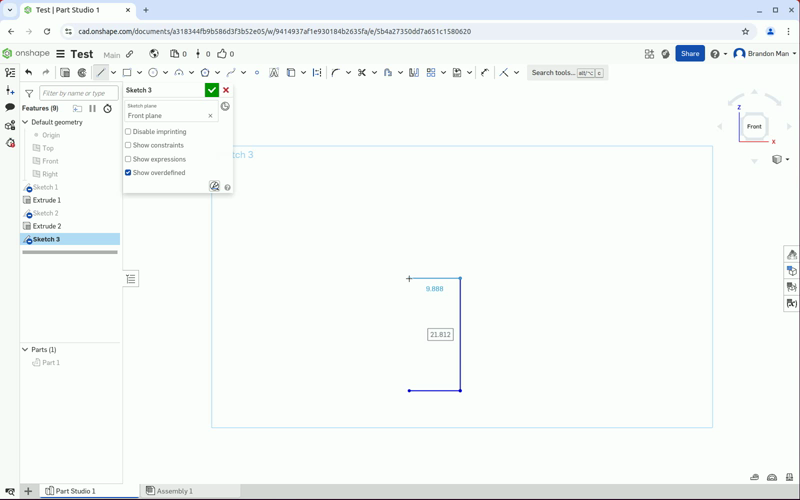
key_down(shift)
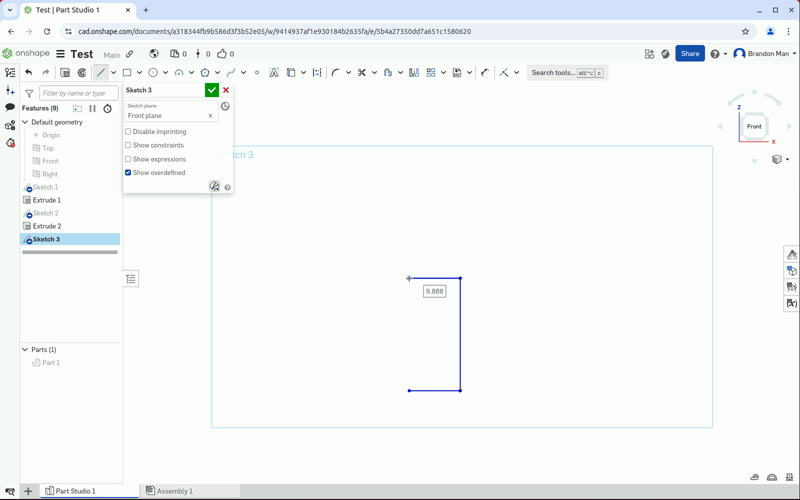
mouse_move(409, 390)
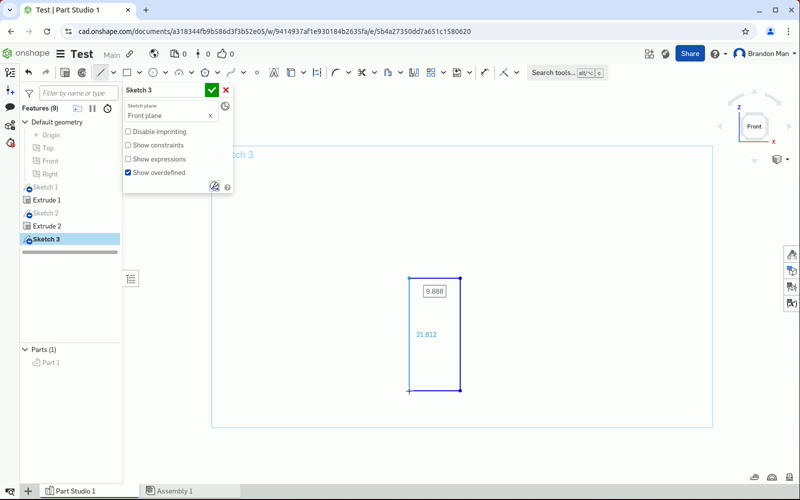
key_up(shift)
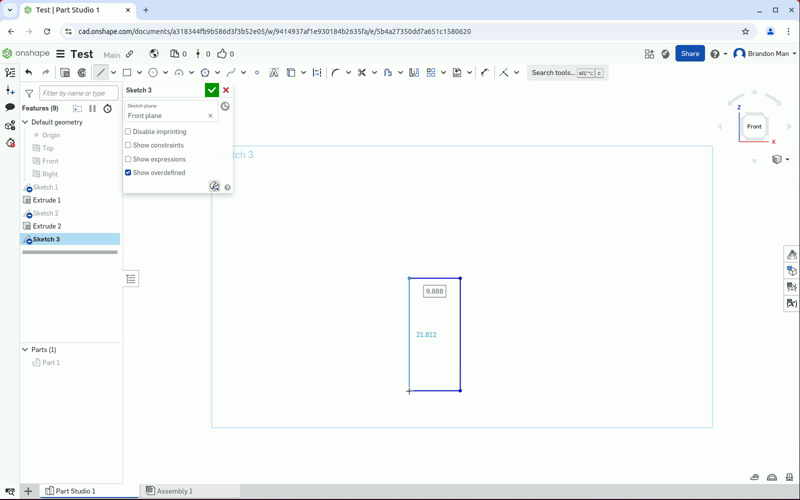
click(409, 390)
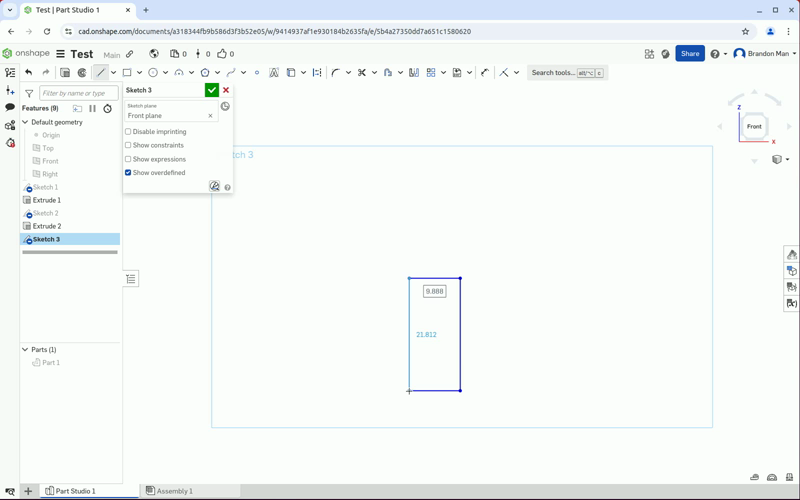
key(esc)
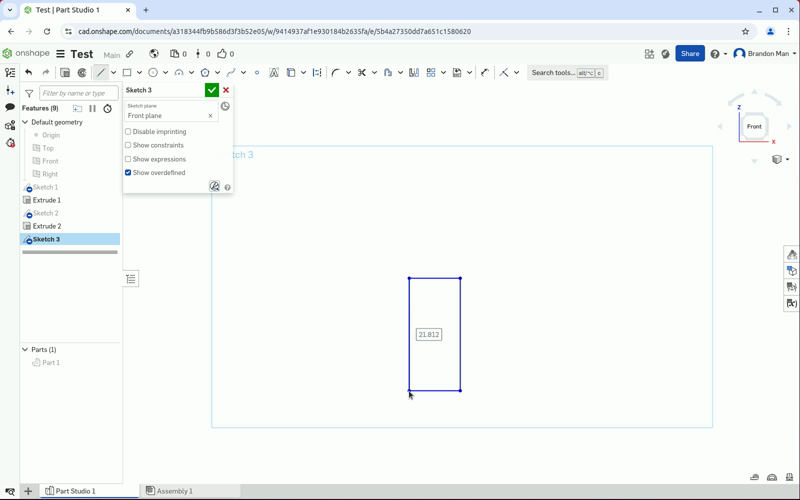
mouse_move(432, 354)
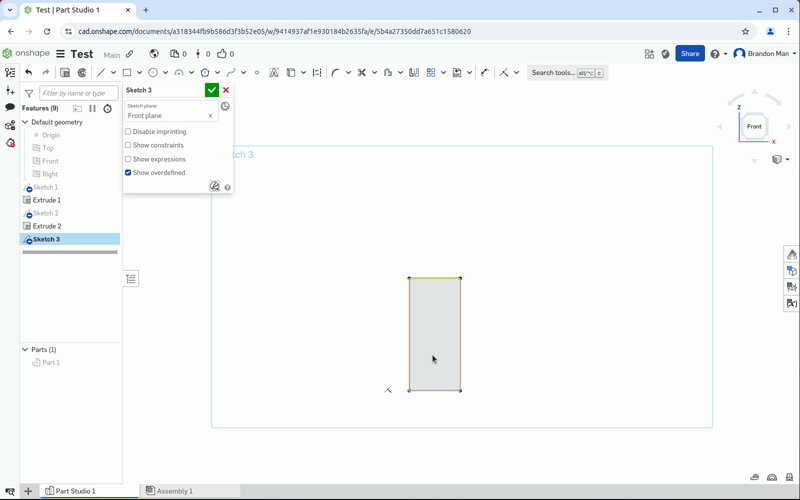
click(432, 354)
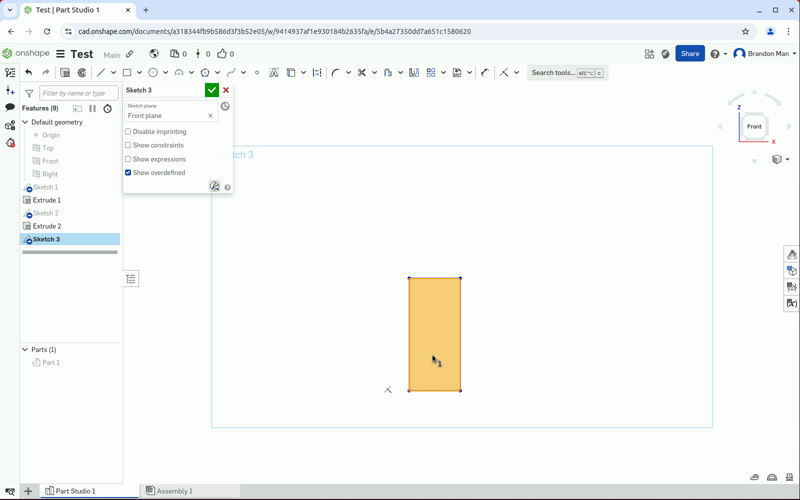
mouse_move(73, 352)
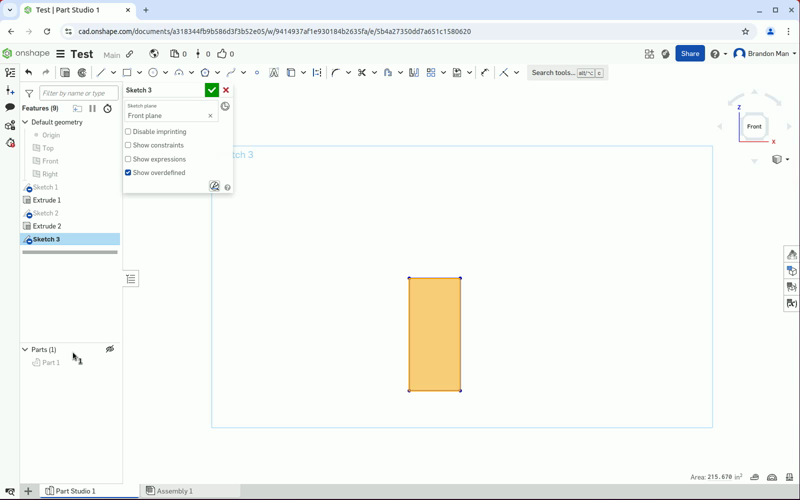
key(shift+y)
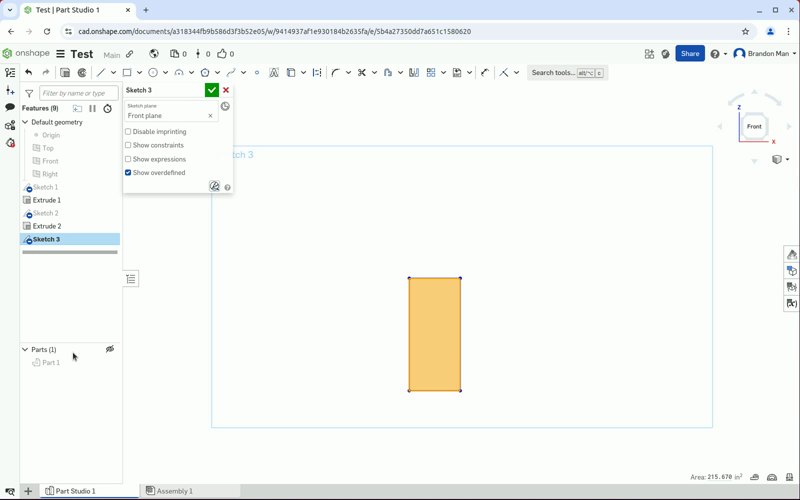
key(shift+e)
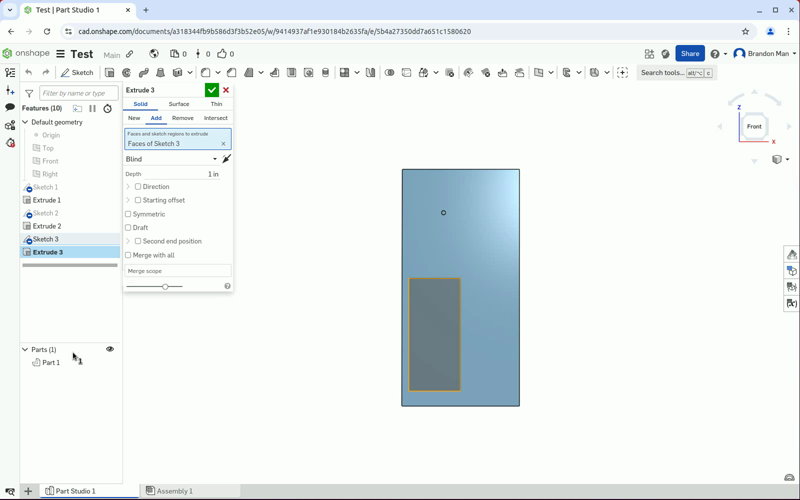
mouse_move(143, 106)
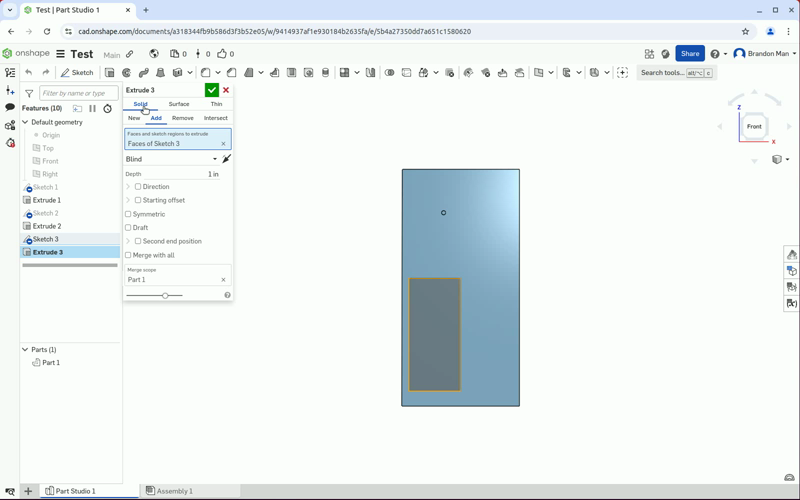
click(143, 106)
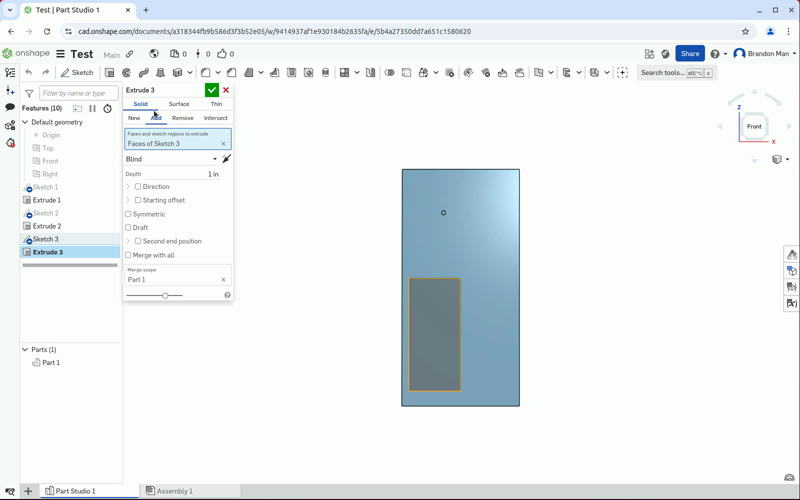
mouse_move(186, 120)
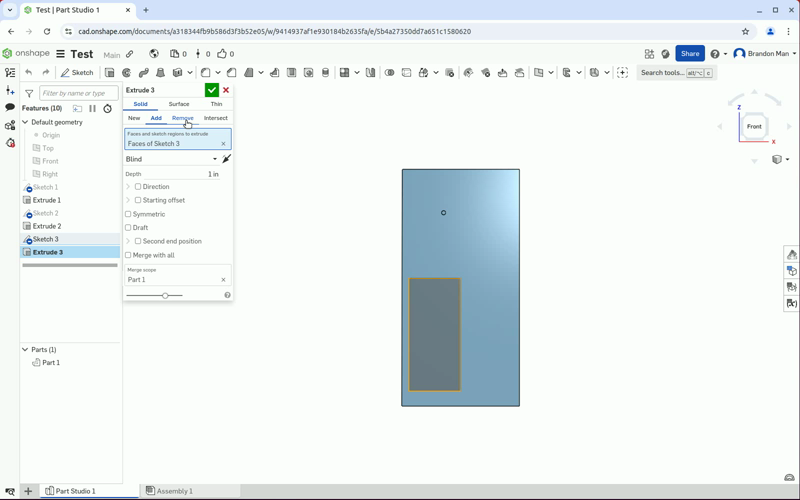
click(186, 120)
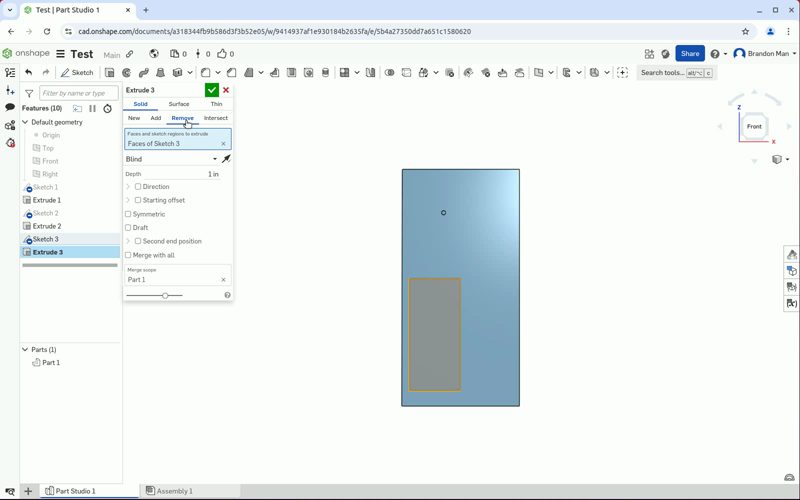
key(tab, 4)
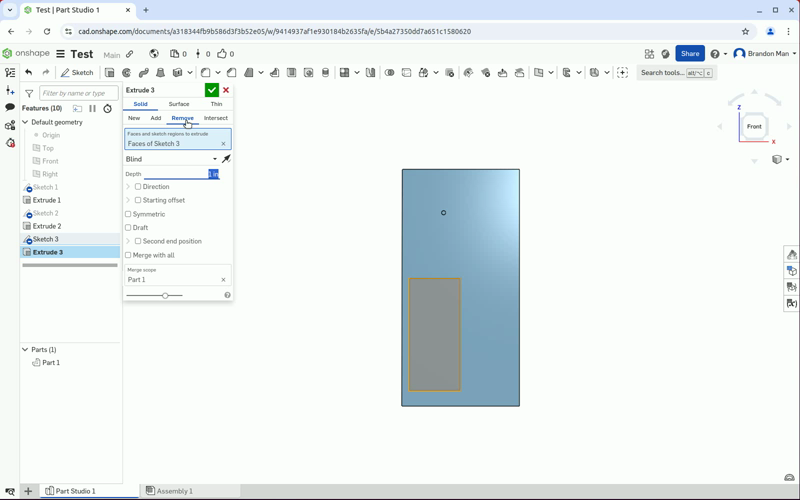
text(1.926)
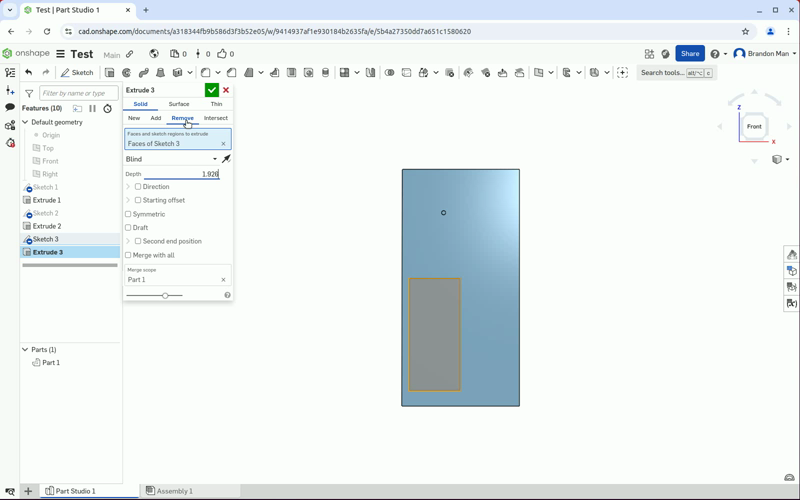
key(tab, 6)
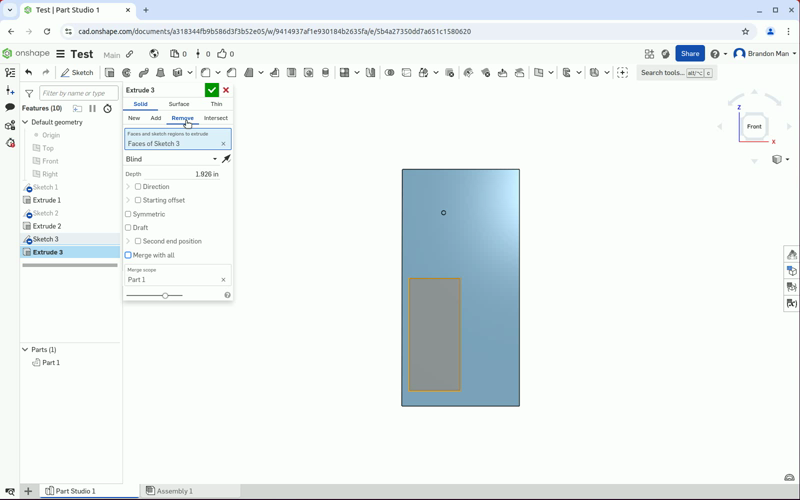
key(space)
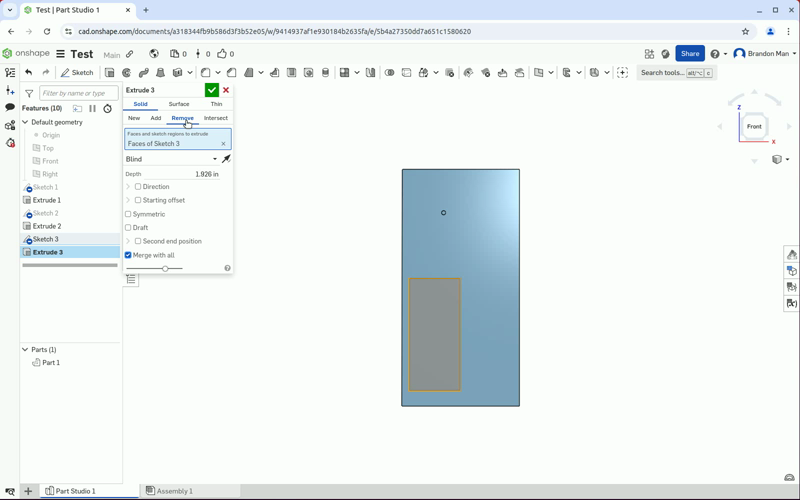
key(enter)
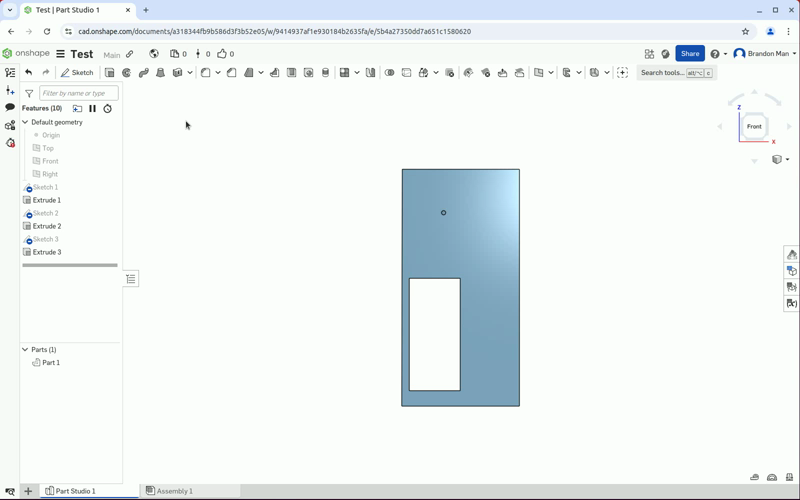
key(shift+h)
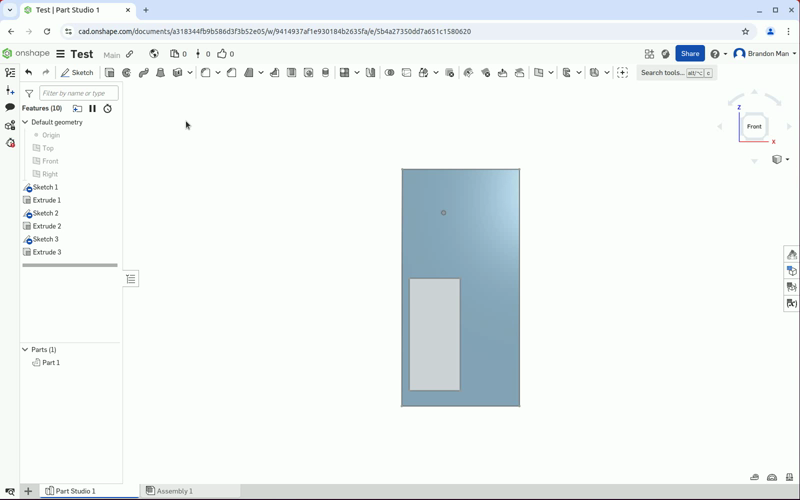
key(shift+h)
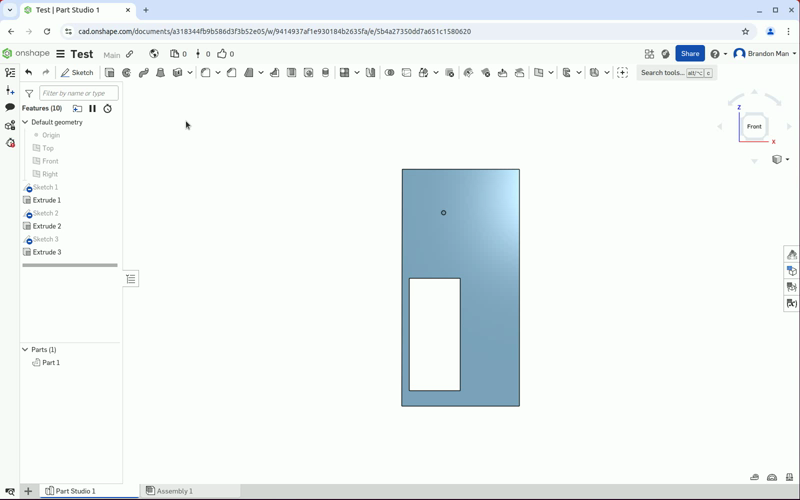
mouse_move(73, 189)
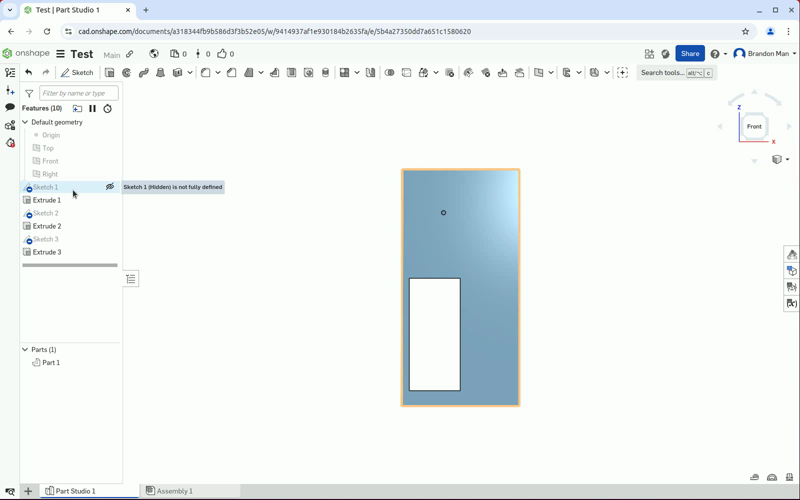
click(73, 189)
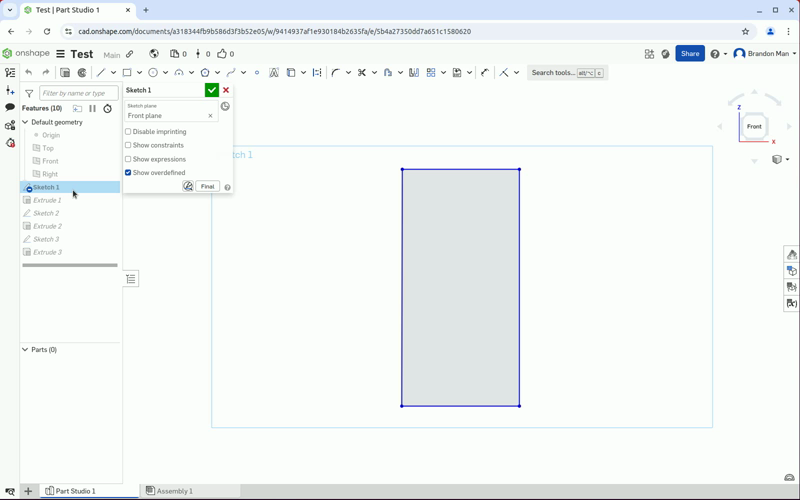
mouse_move(229, 92)
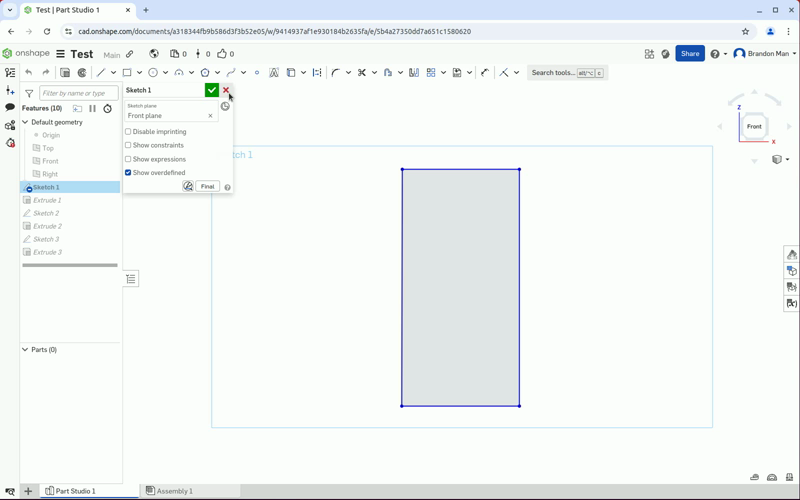
click(229, 92)
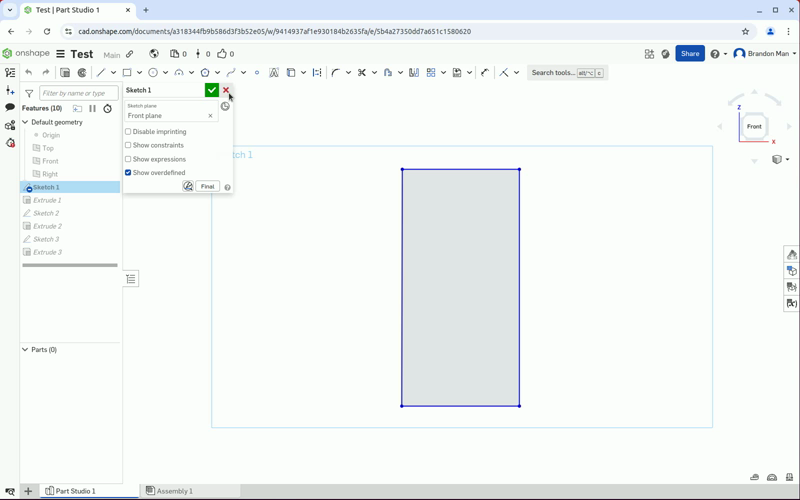
key(shift+s)
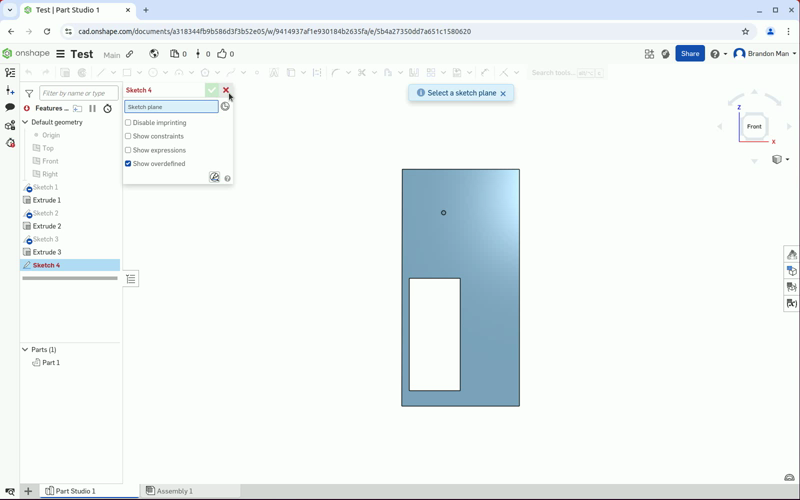
mouse_move(73, 163)
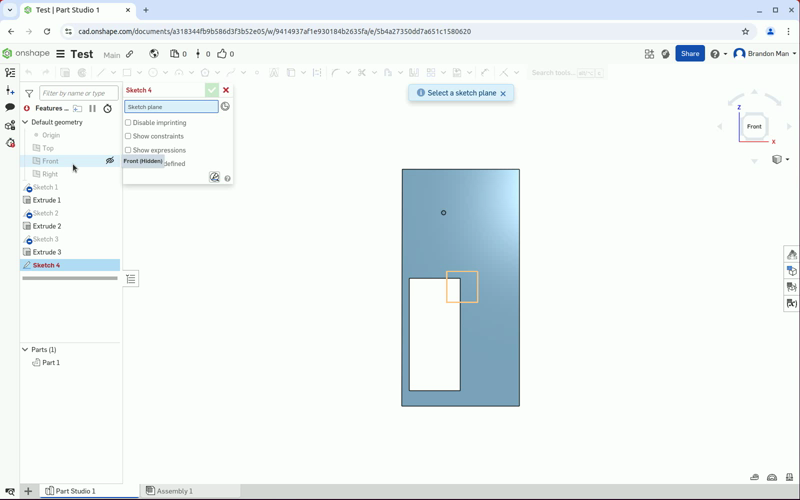
click(73, 163)
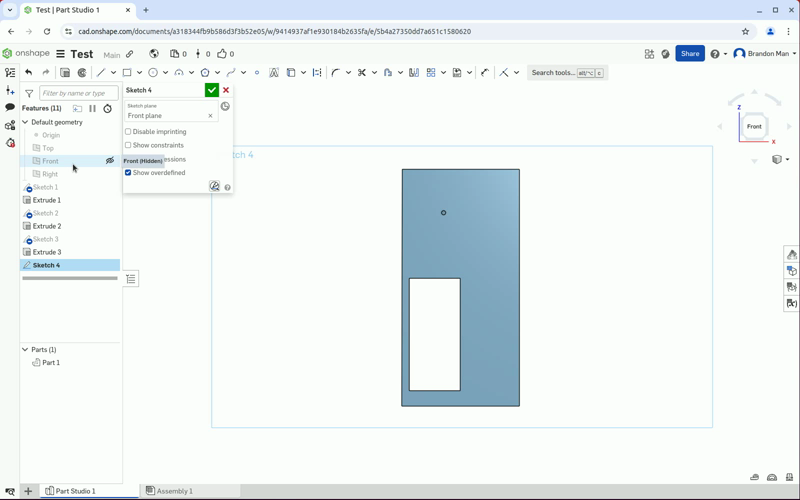
mouse_move(73, 352)
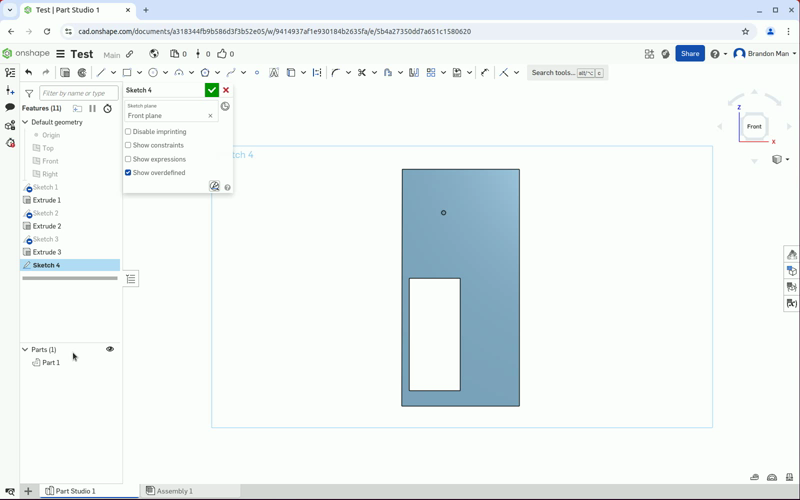
key(y)
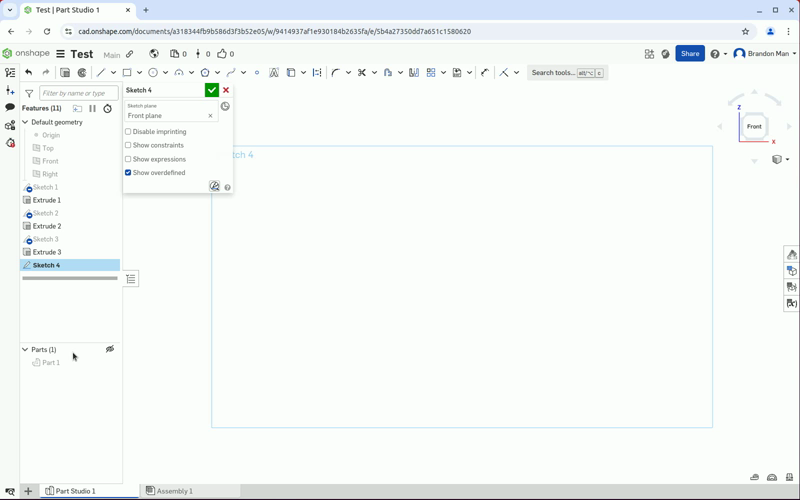
key(l)
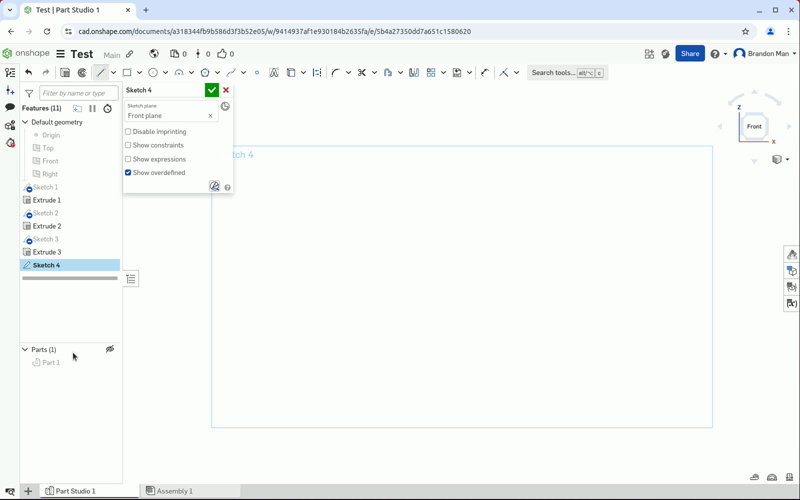
key_down(shift)
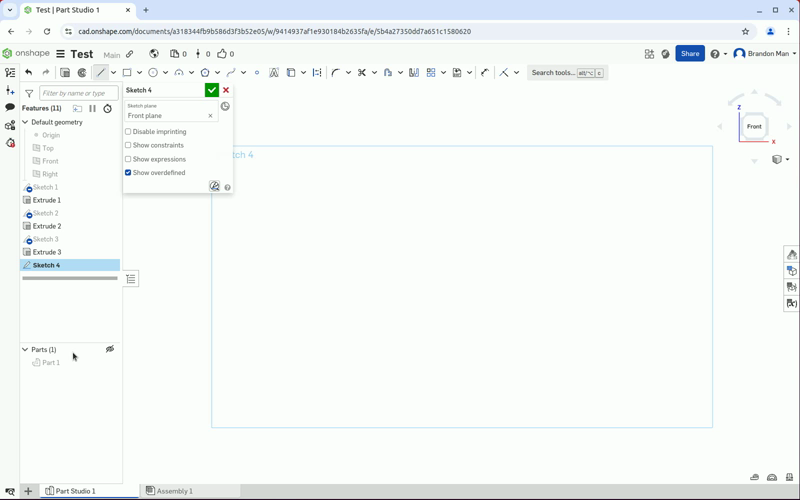
mouse_move(407, 391)
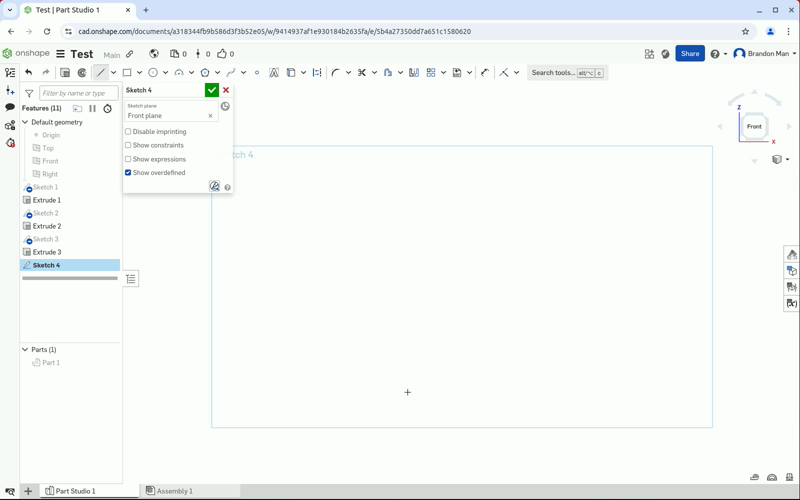
click(407, 391)
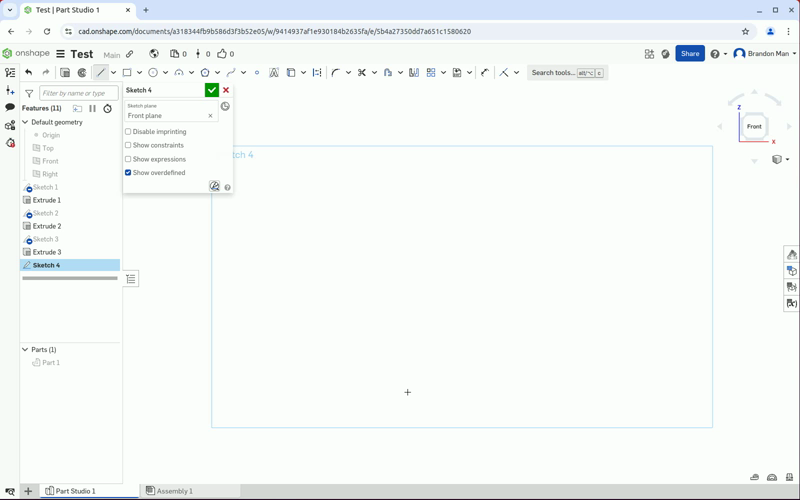
key_up(shift)
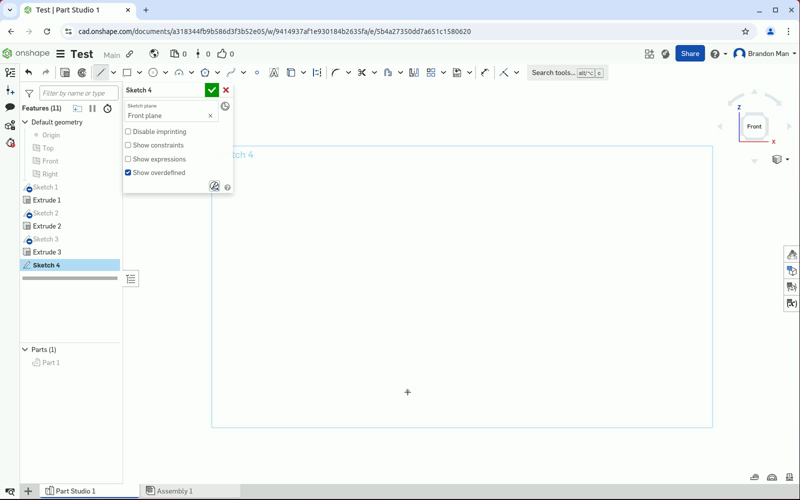
key_down(shift)
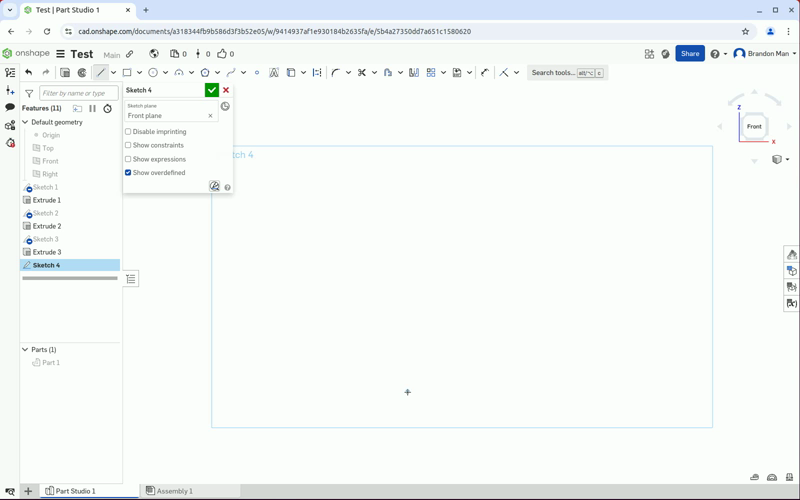
mouse_move(437, 391)
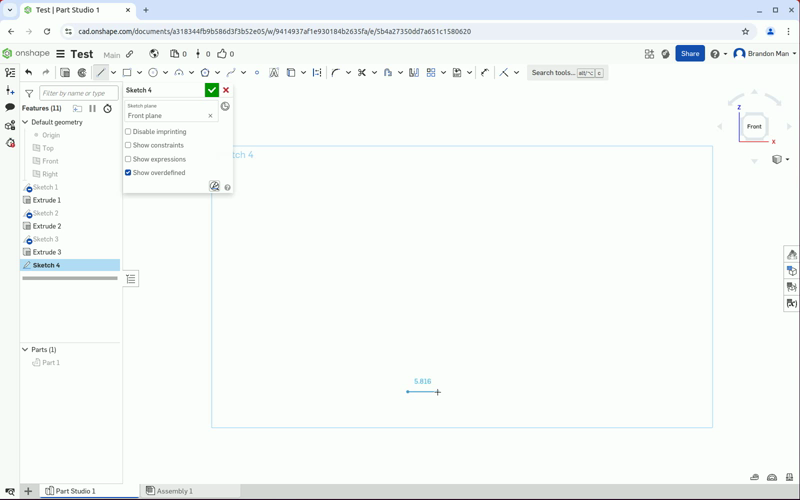
mouse_move(461, 391)
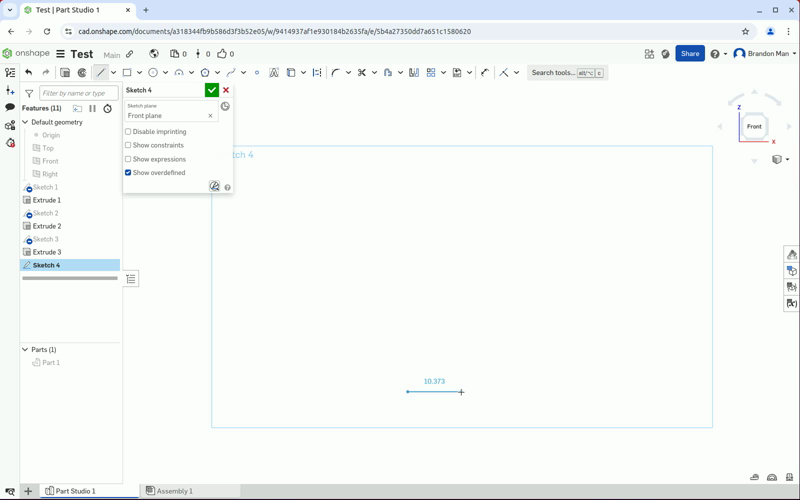
click(461, 391)
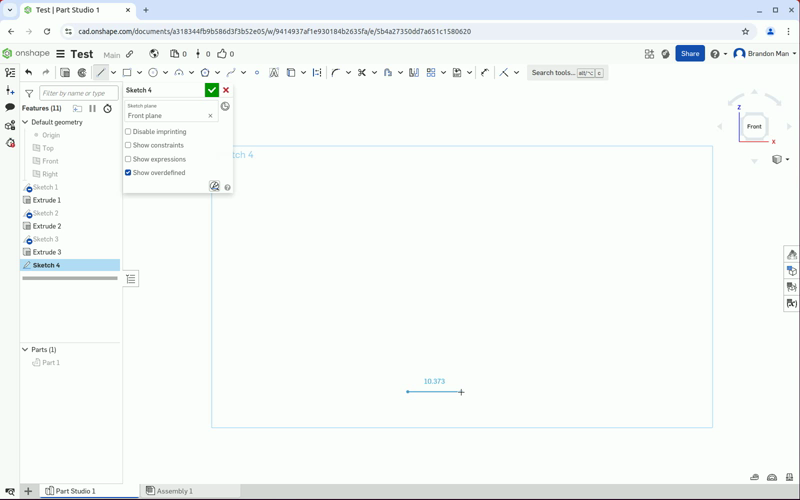
key_up(shift)
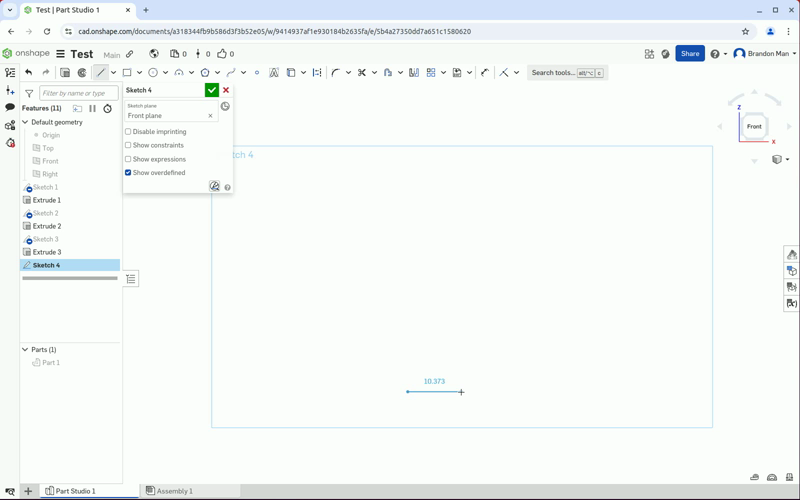
key_down(shift)
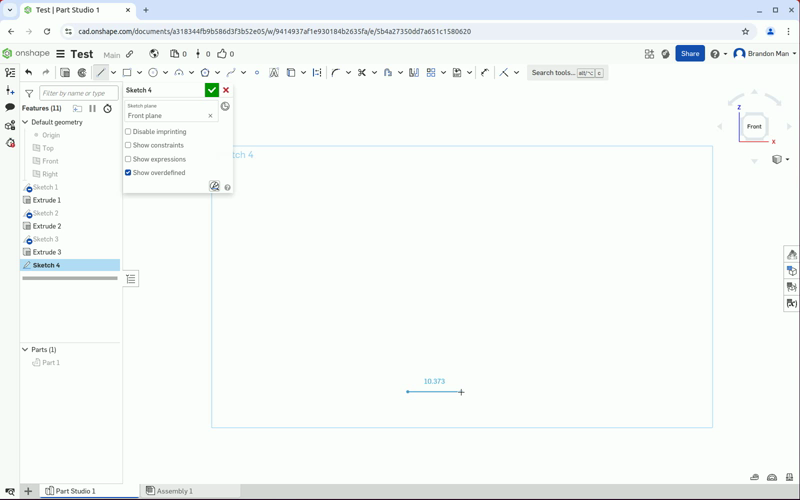
mouse_move(461, 277)
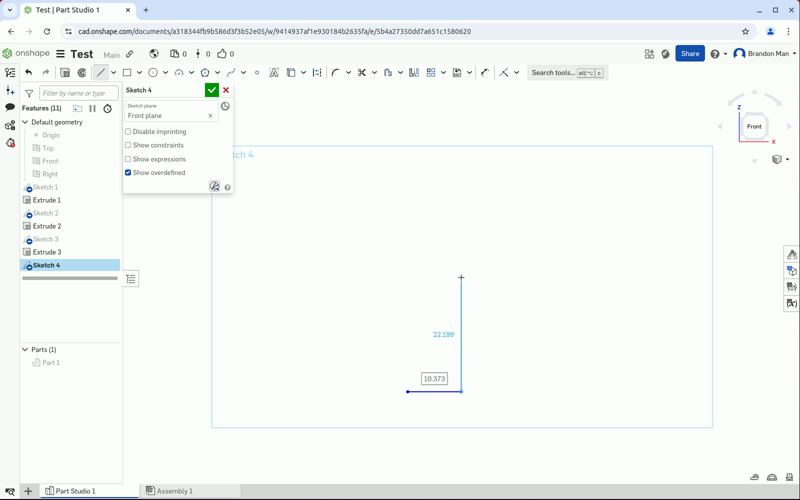
click(461, 277)
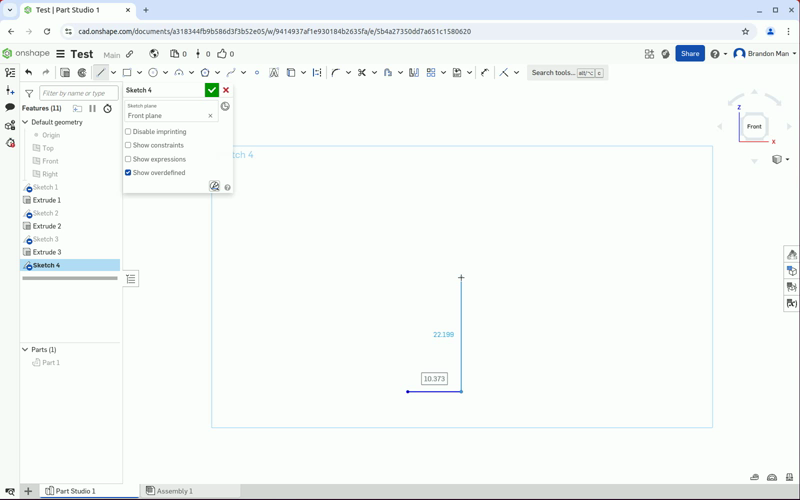
key_up(shift)
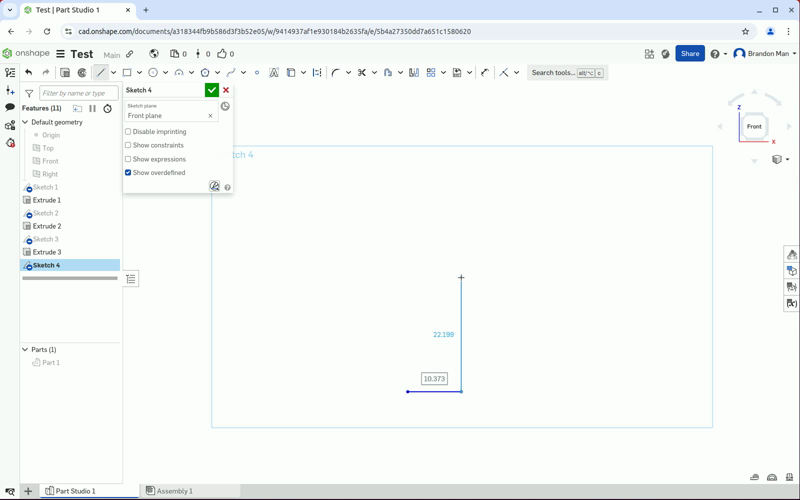
key_down(shift)
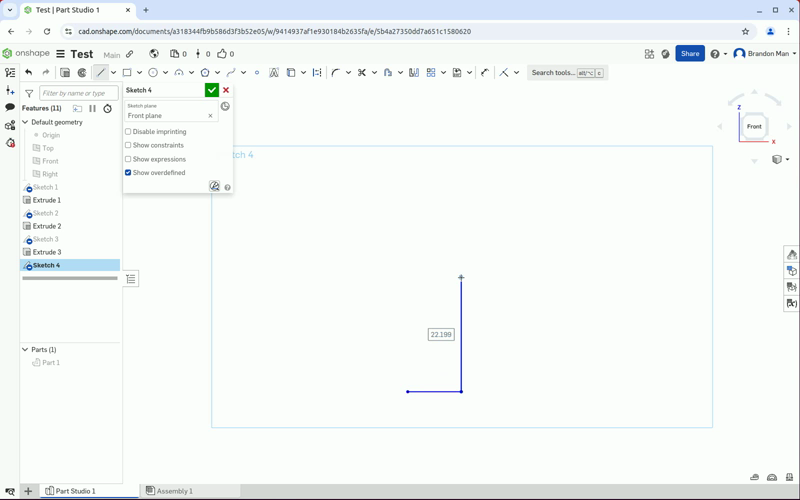
mouse_move(491, 277)
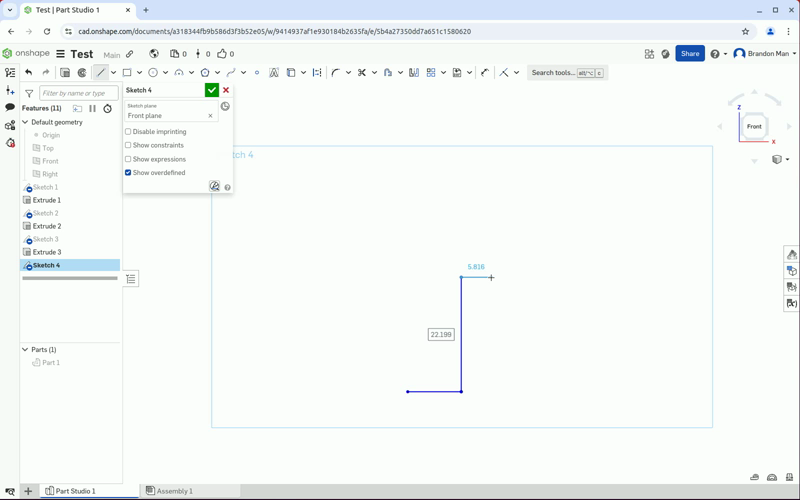
mouse_move(407, 277)
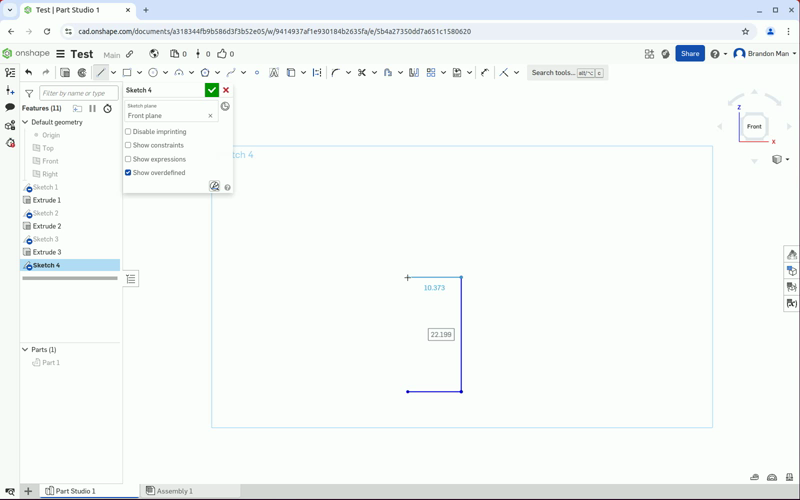
click(407, 277)
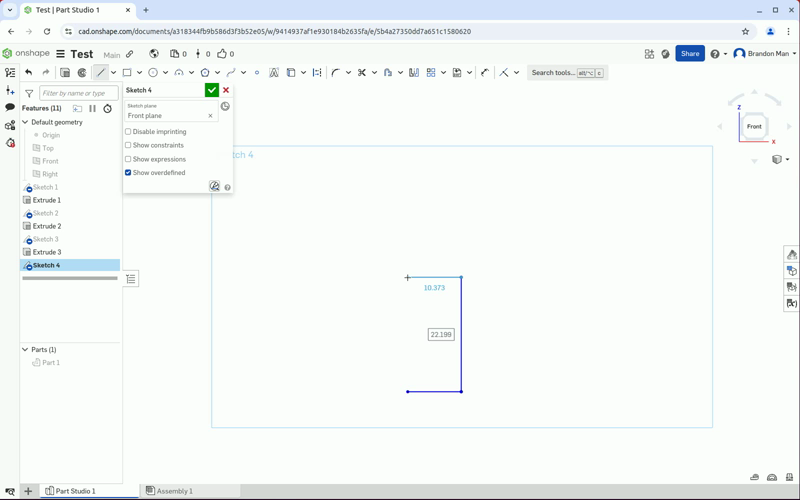
key_up(shift)
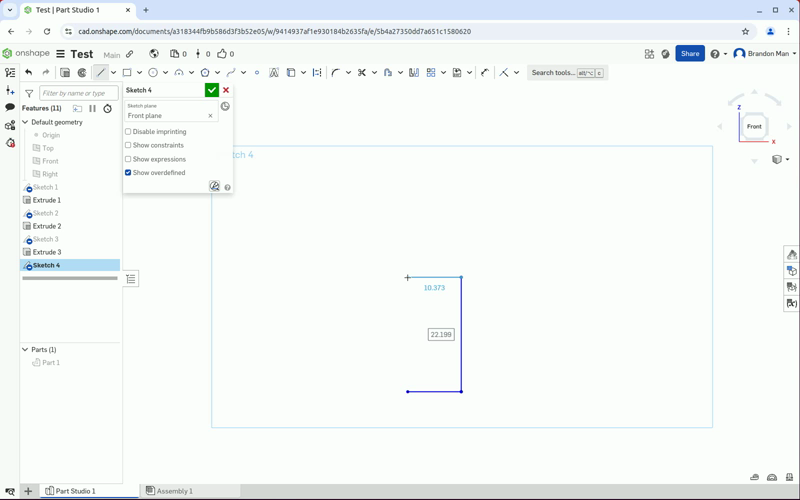
key_down(shift)
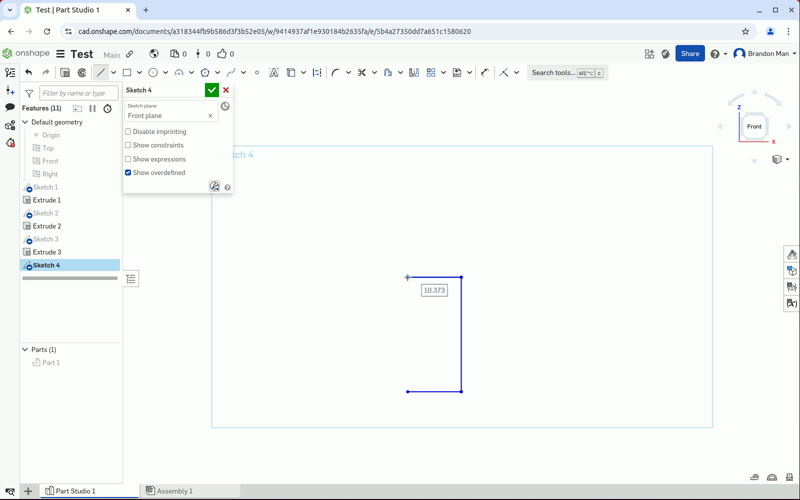
mouse_move(407, 391)
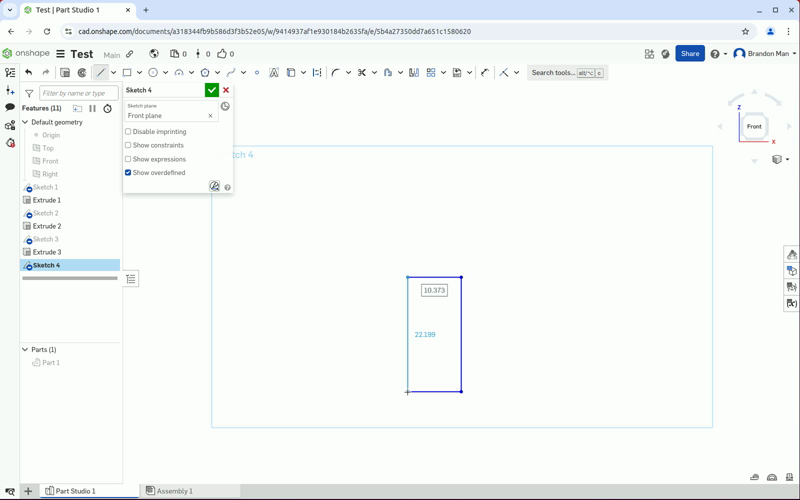
key_up(shift)
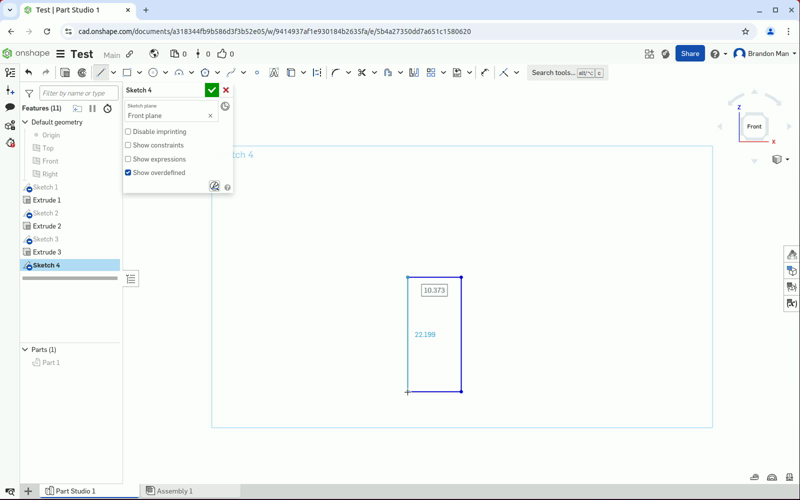
click(407, 391)
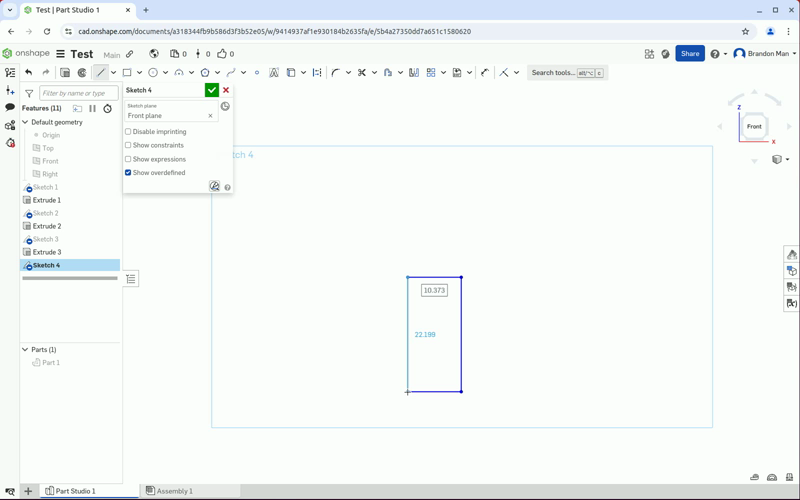
key(esc)
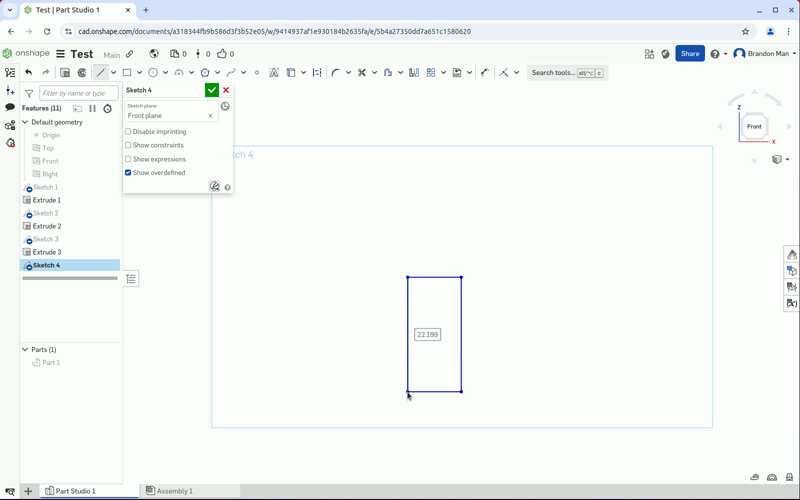
key(l)
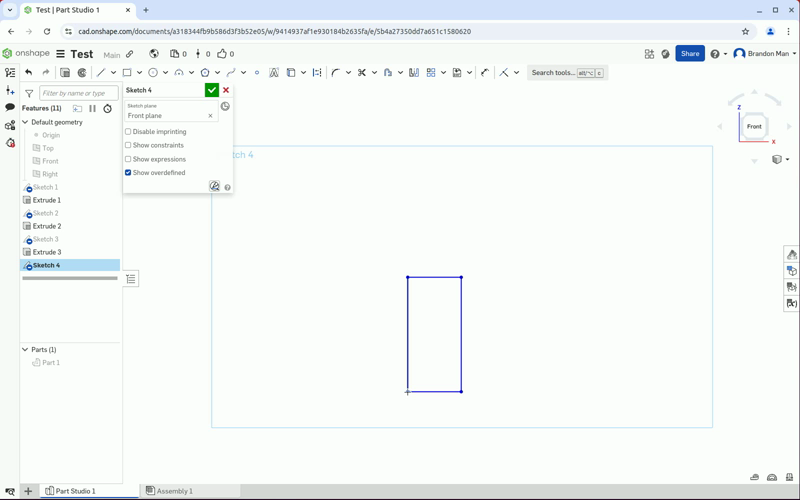
key_down(shift)
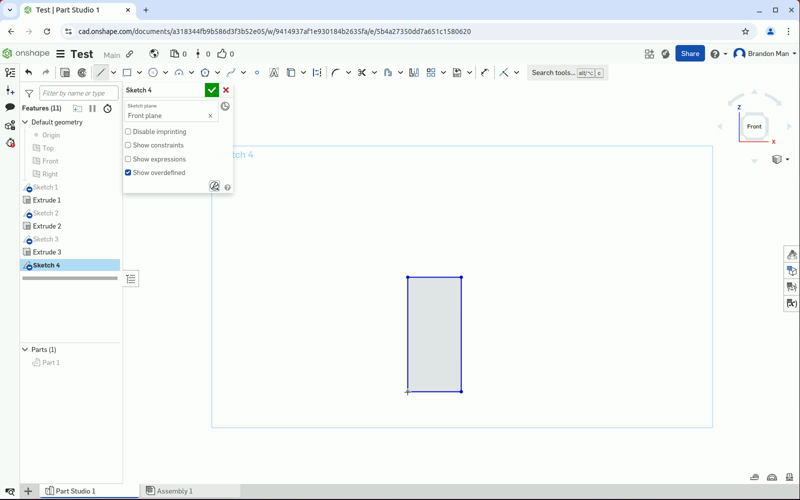
mouse_move(409, 390)
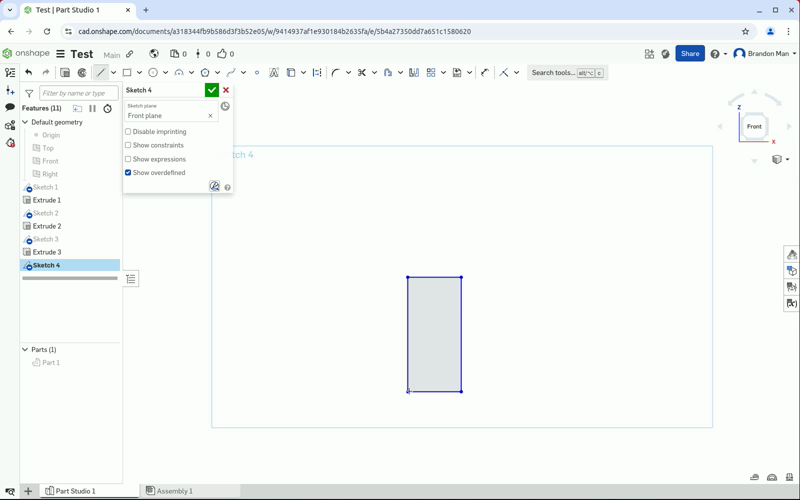
scroll(6)
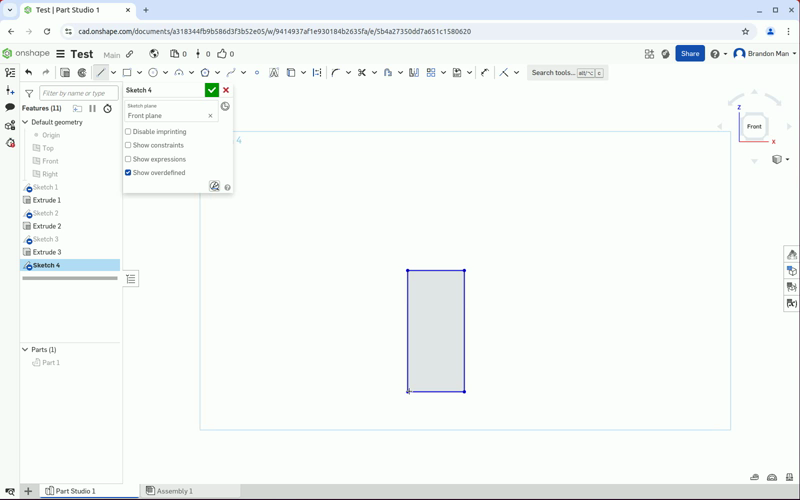
scroll(6)
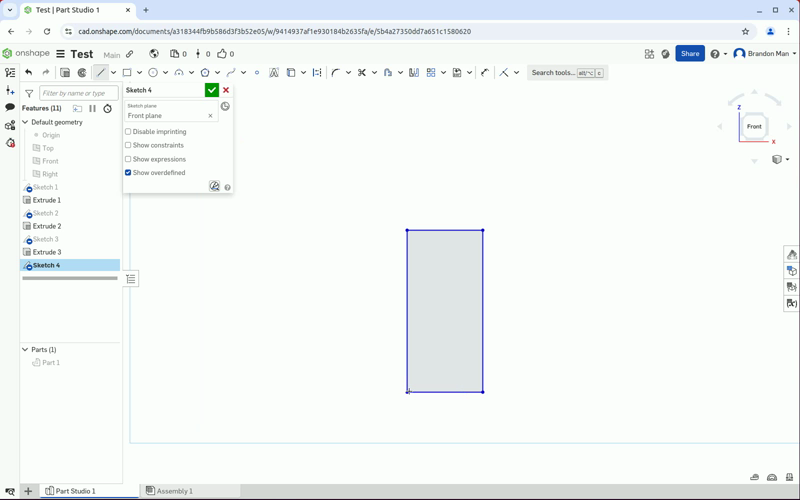
scroll(6)
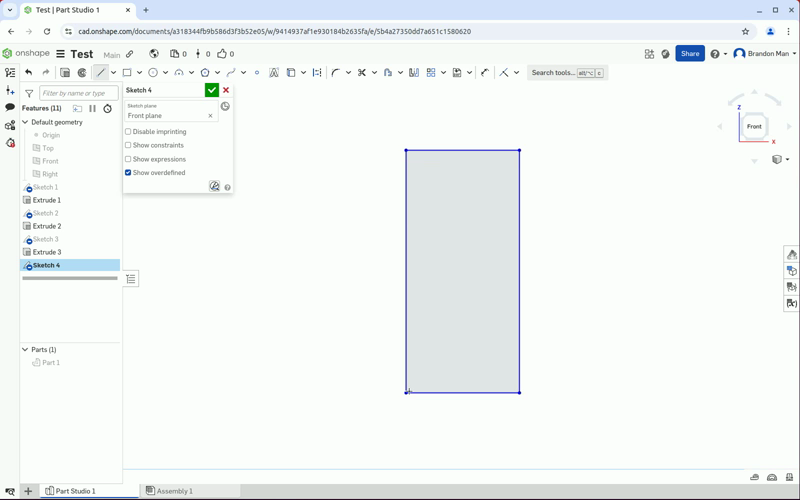
scroll(6)
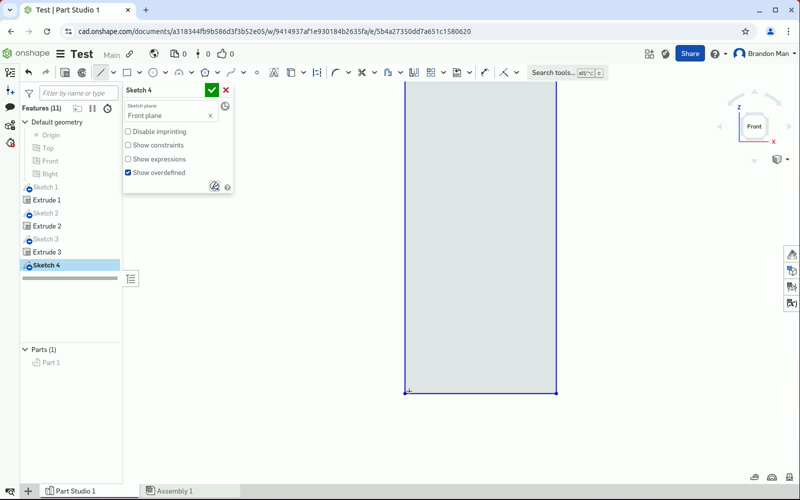
scroll(6)
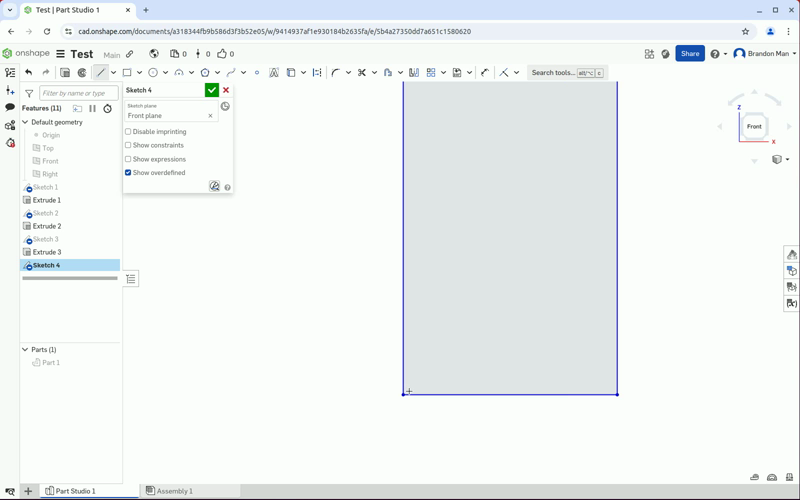
scroll(6)
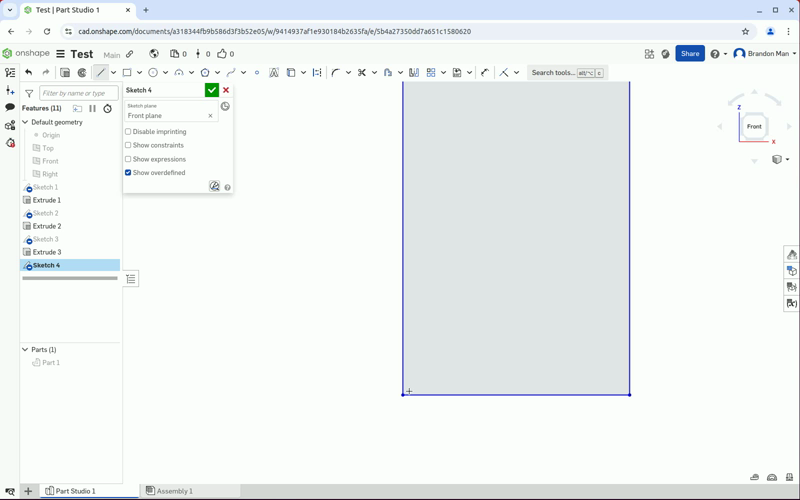
scroll(6)
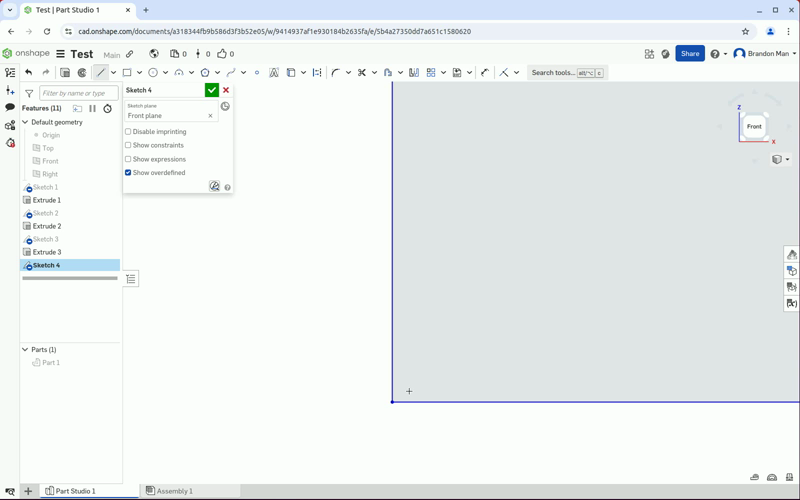
click(409, 390)
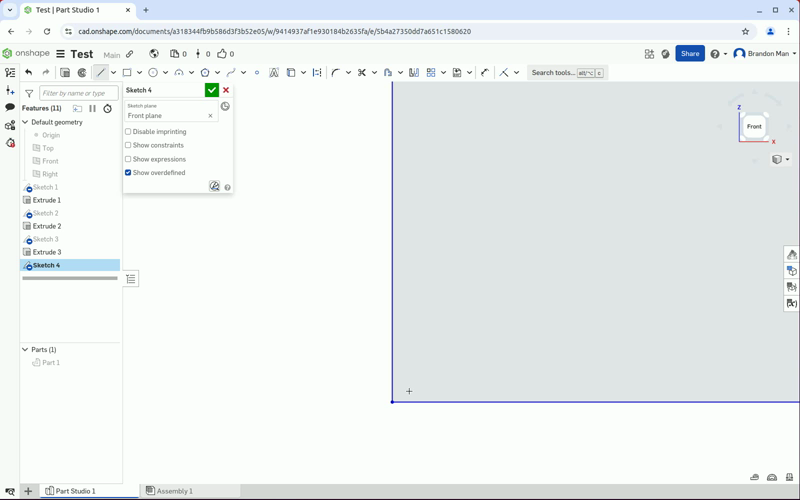
scroll(-6)
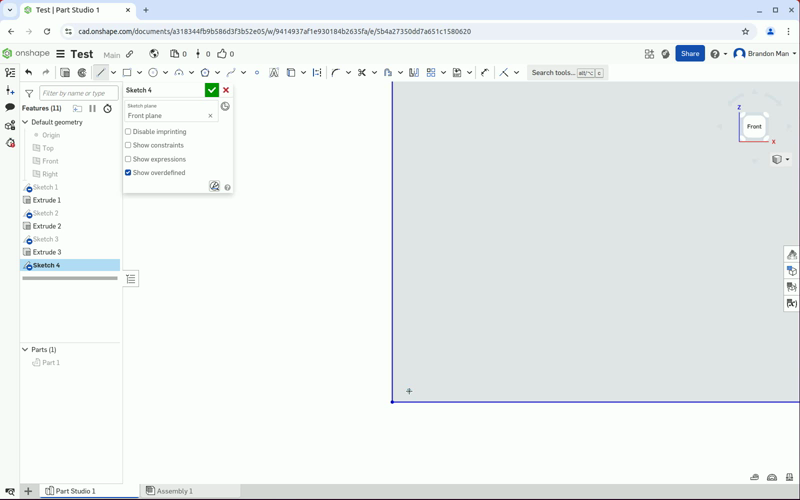
scroll(-6)
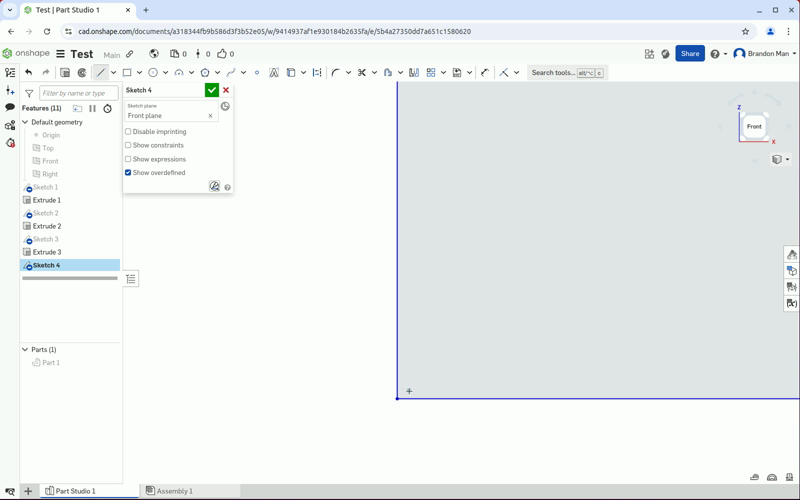
scroll(-6)
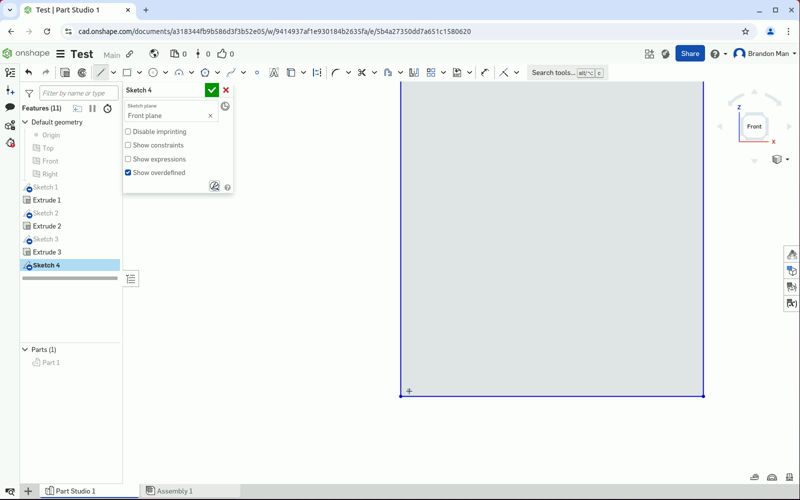
scroll(-6)
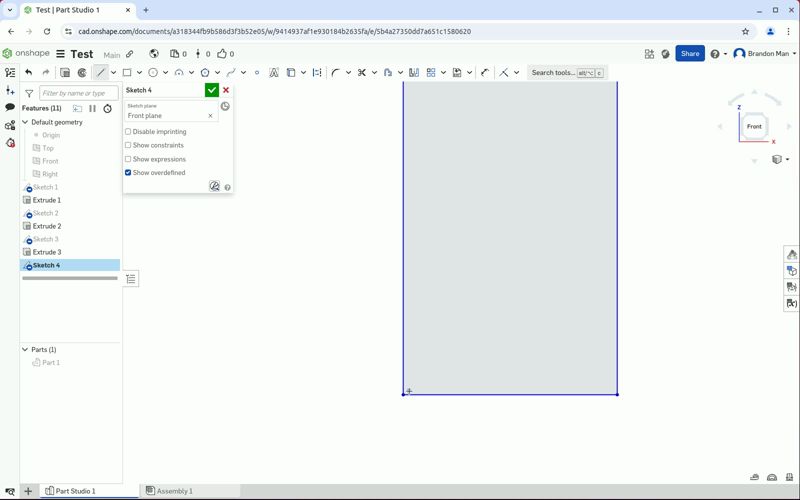
scroll(-6)
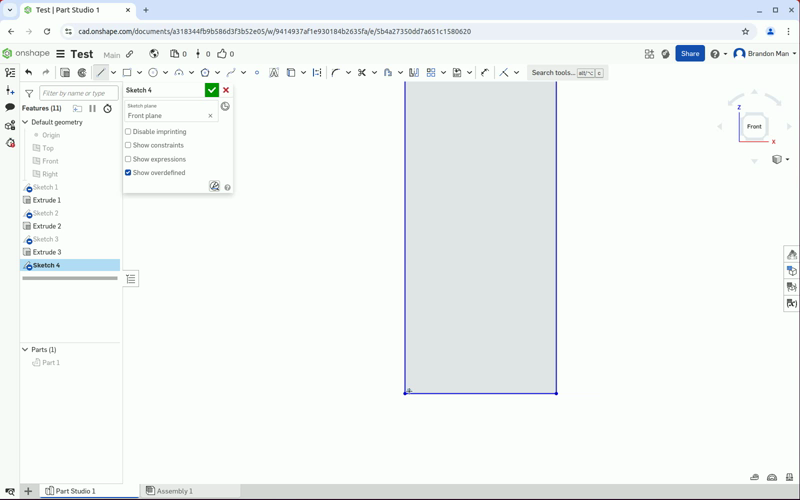
scroll(-6)
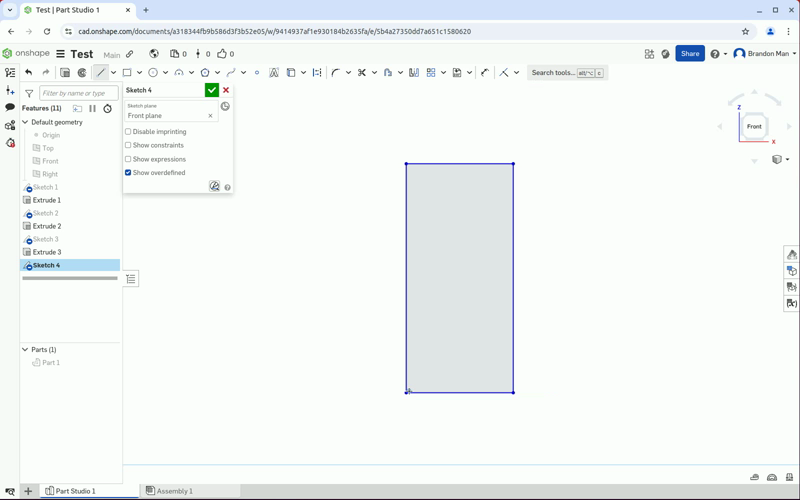
scroll(-6)
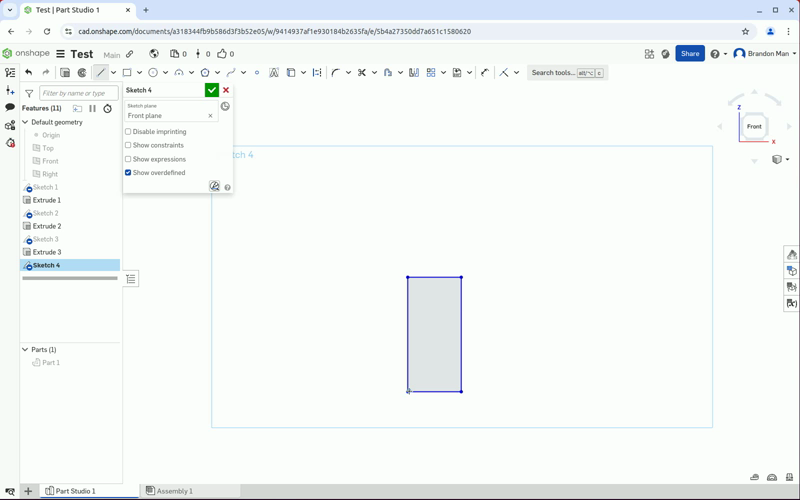
key_up(shift)
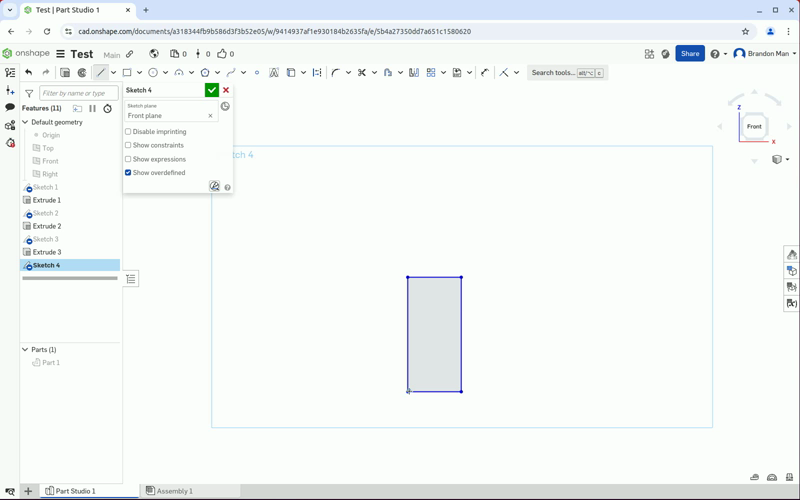
key_down(shift)
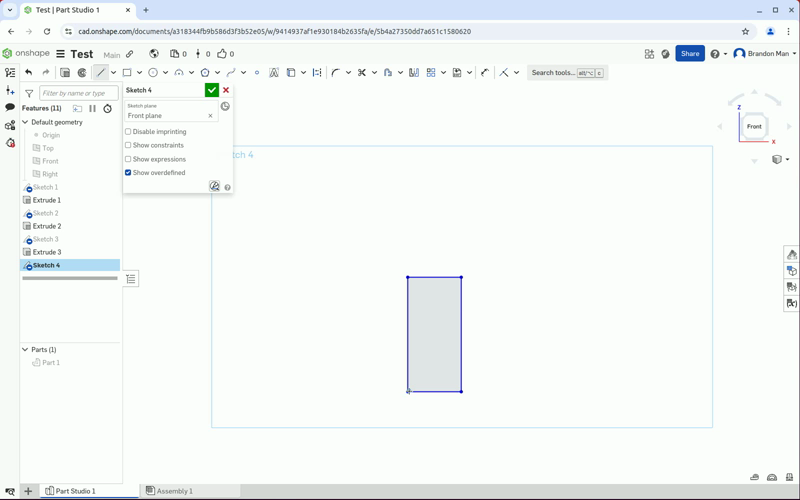
mouse_move(439, 390)
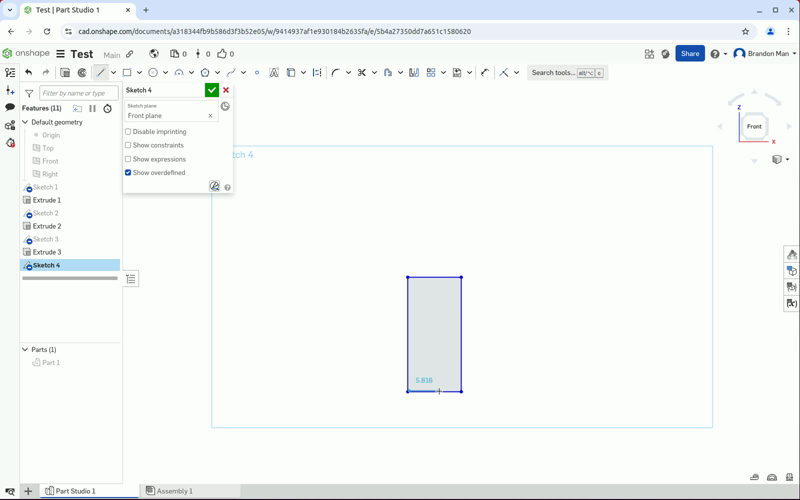
mouse_move(459, 390)
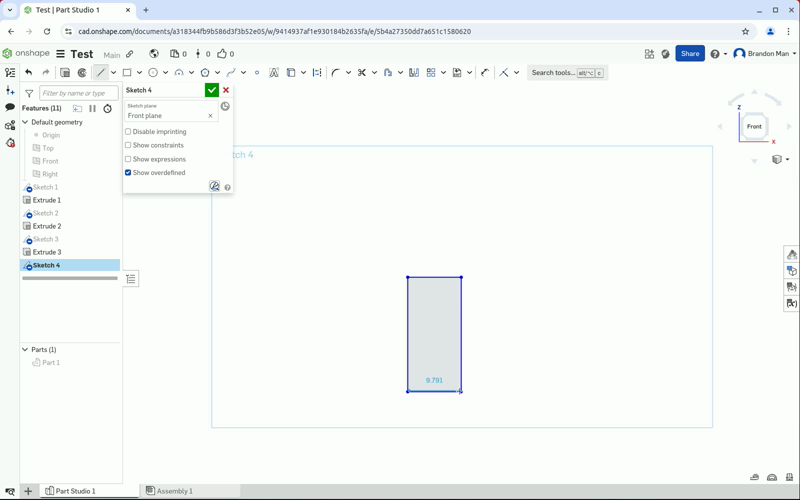
scroll(6)
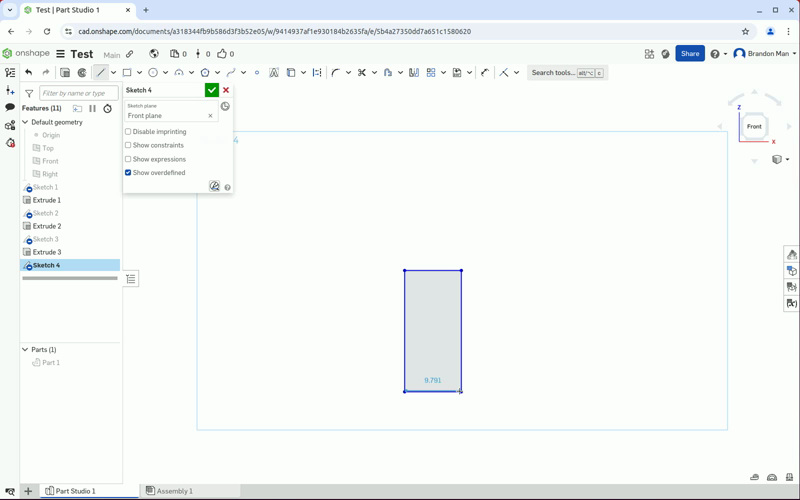
scroll(6)
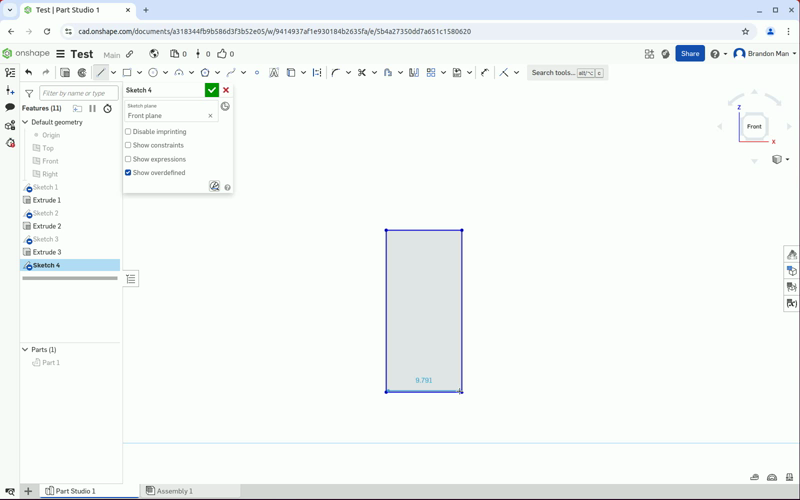
scroll(6)
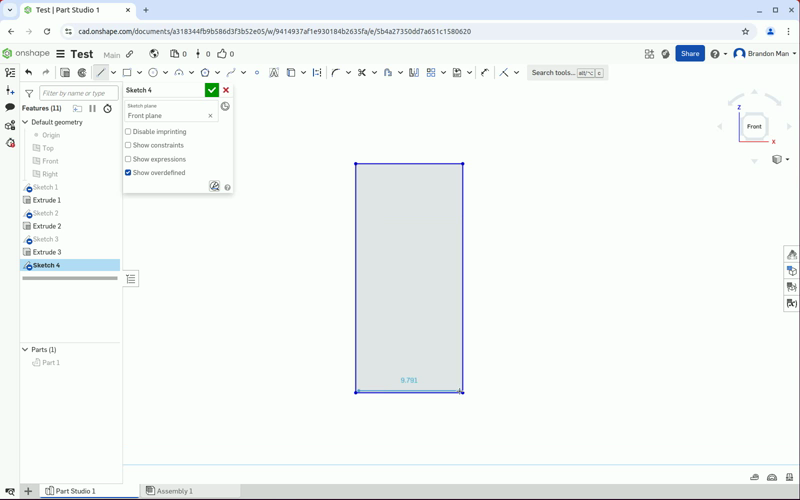
scroll(6)
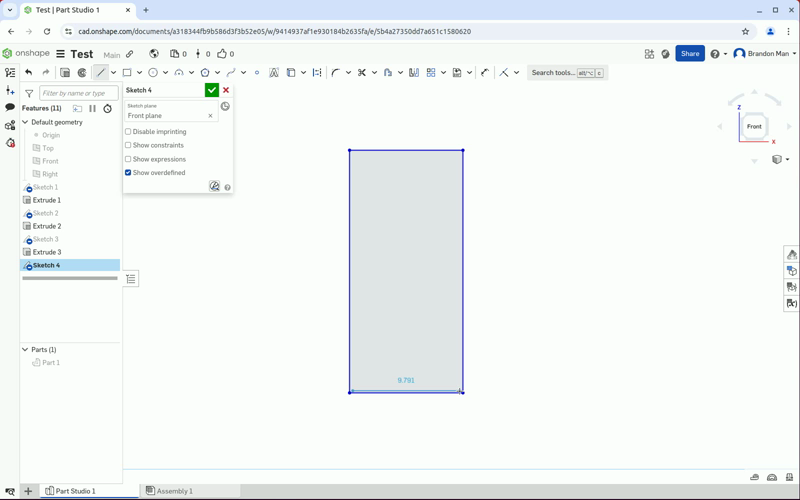
scroll(6)
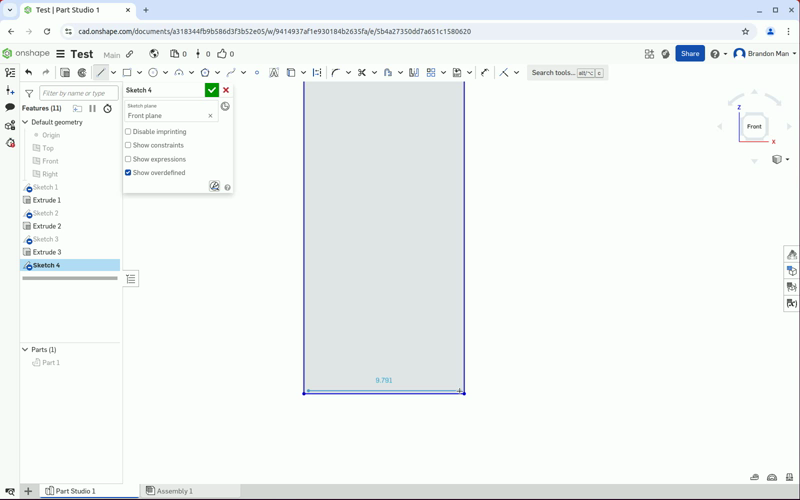
scroll(6)
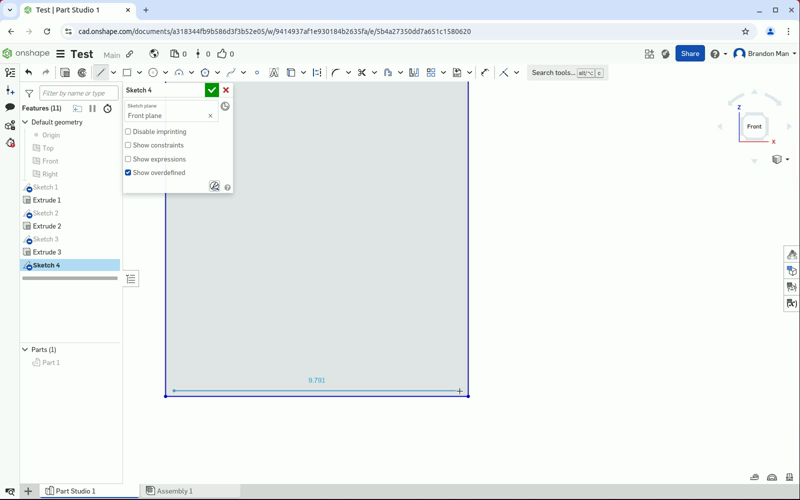
scroll(6)
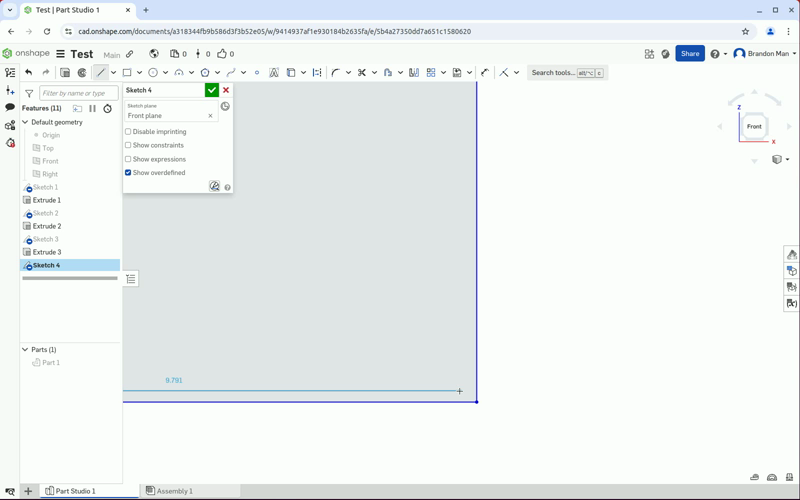
click(459, 390)
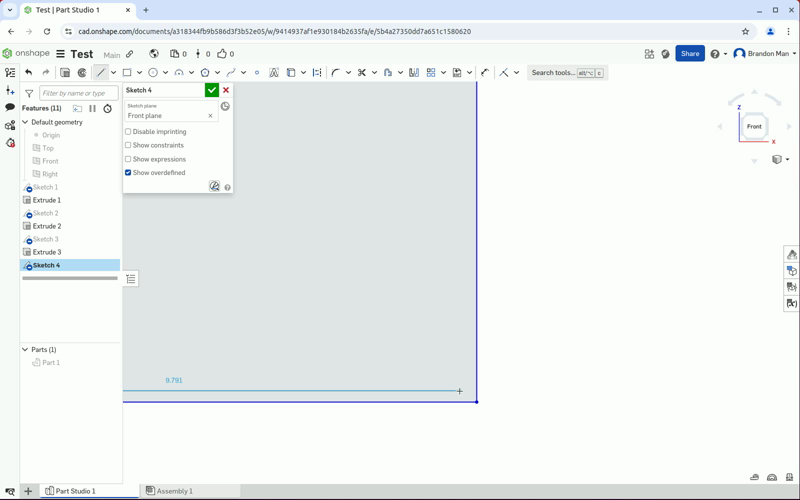
scroll(-6)
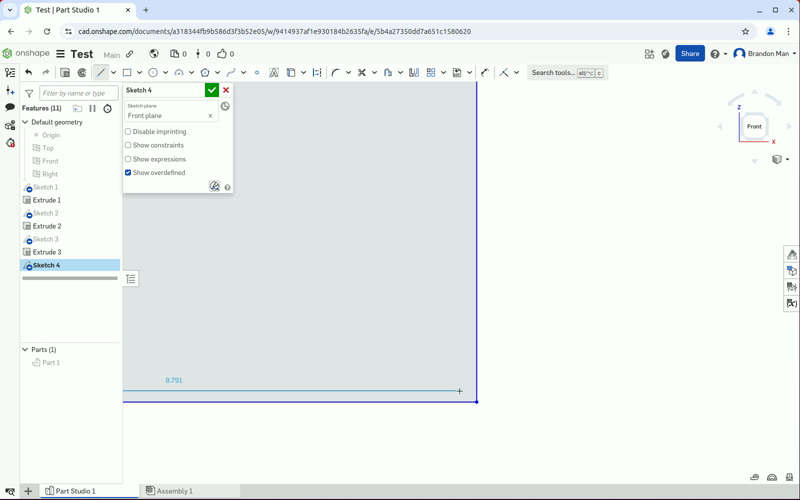
scroll(-6)
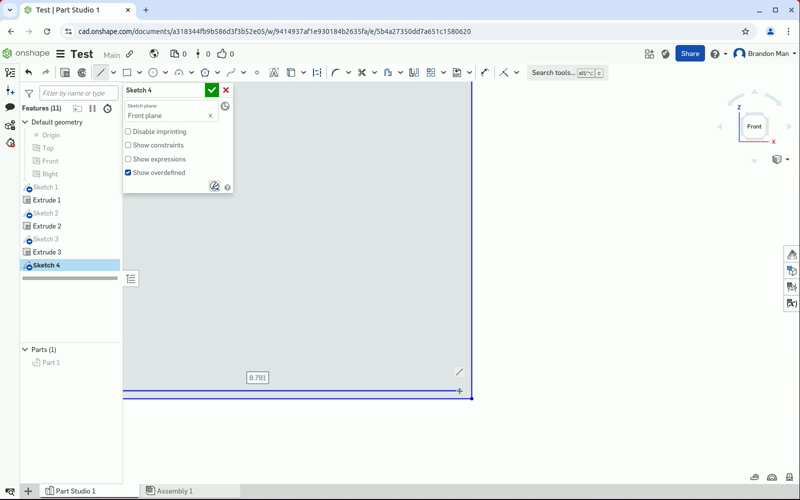
scroll(-6)
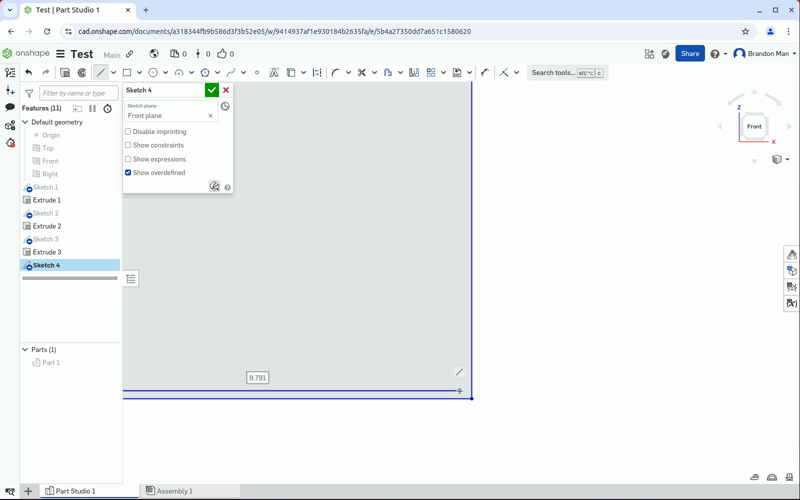
scroll(-6)
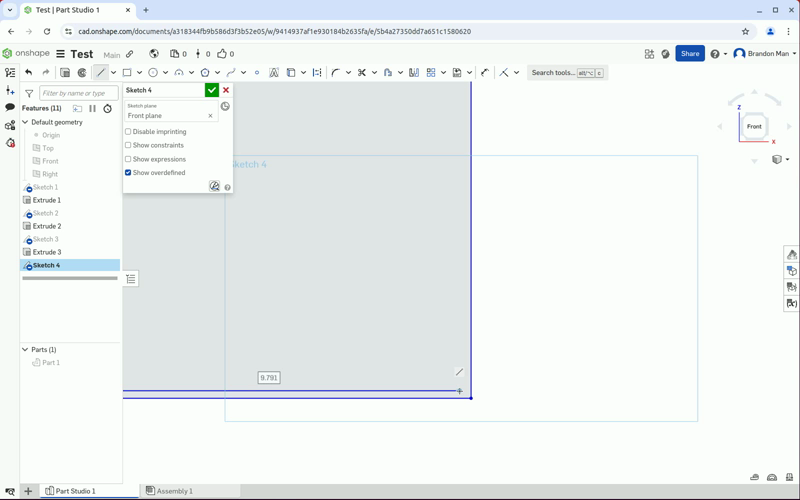
scroll(-6)
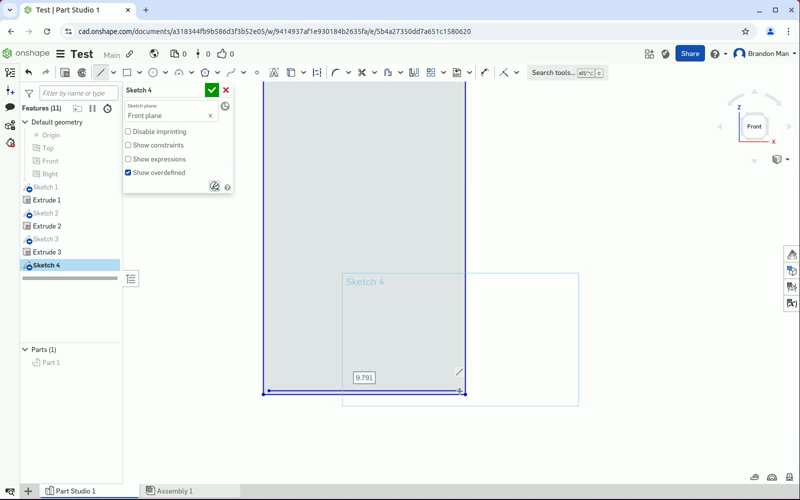
scroll(-6)
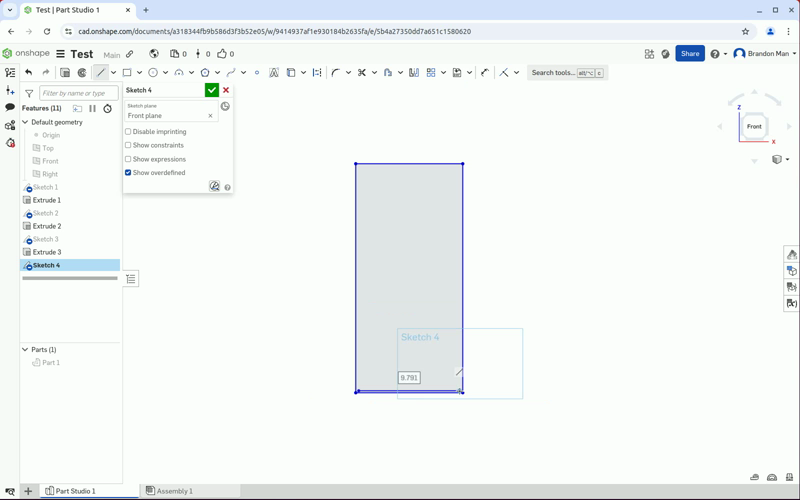
scroll(-6)
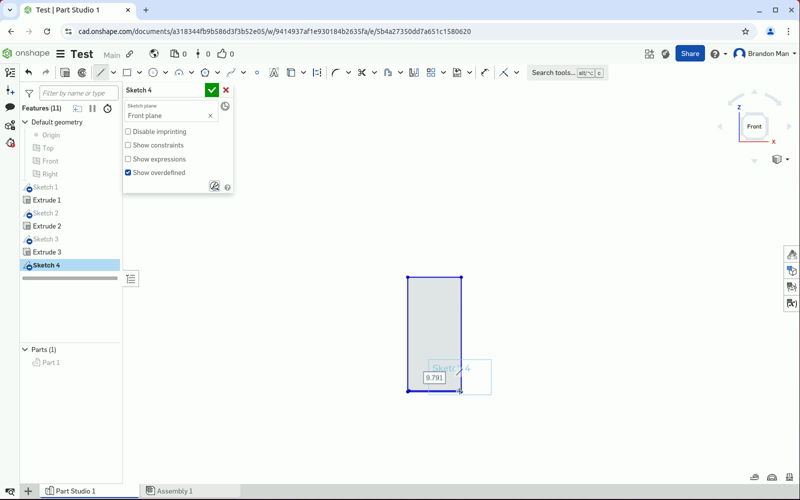
key_up(shift)
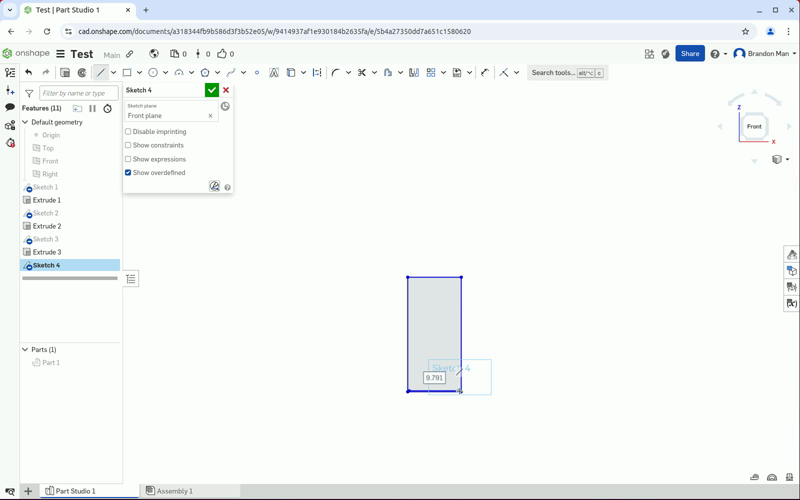
key_down(shift)
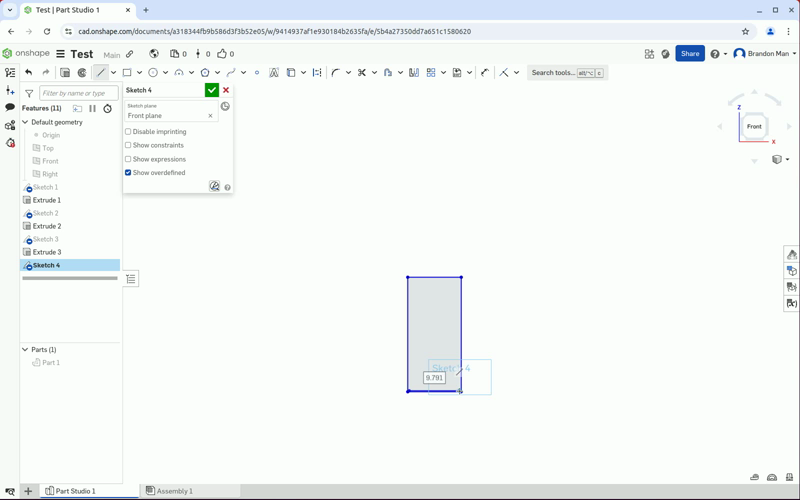
mouse_move(459, 278)
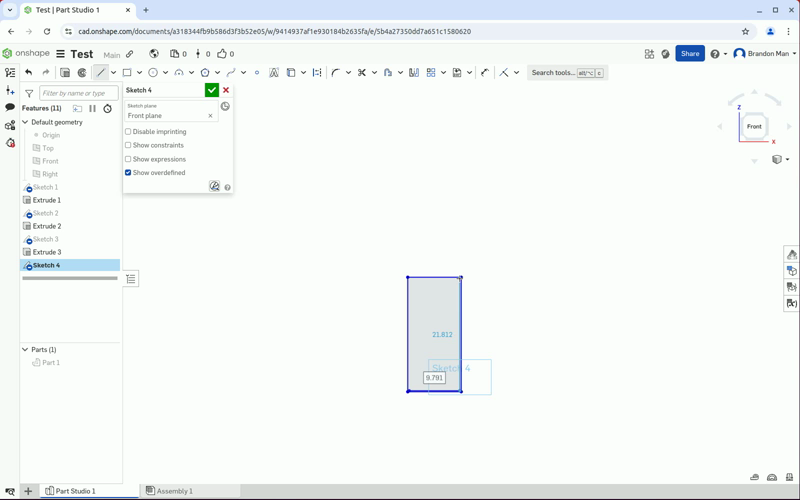
scroll(6)
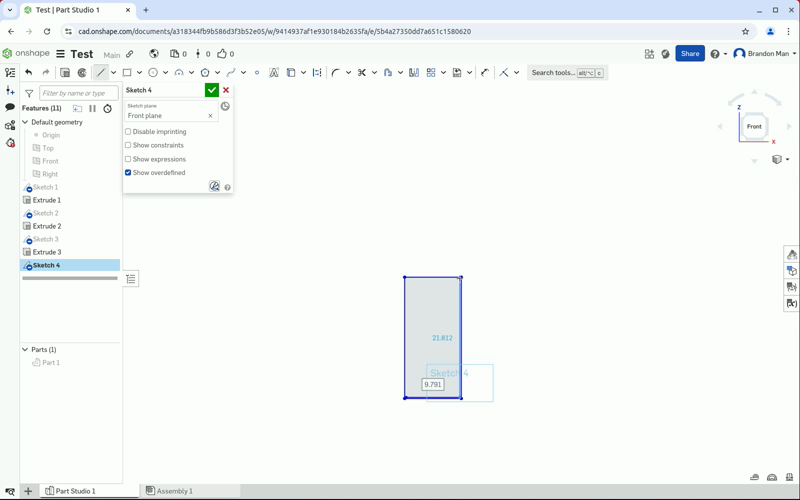
scroll(6)
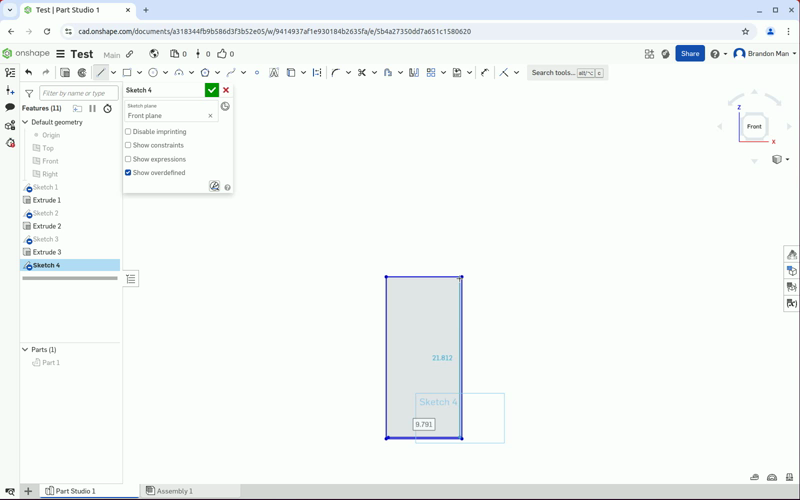
scroll(6)
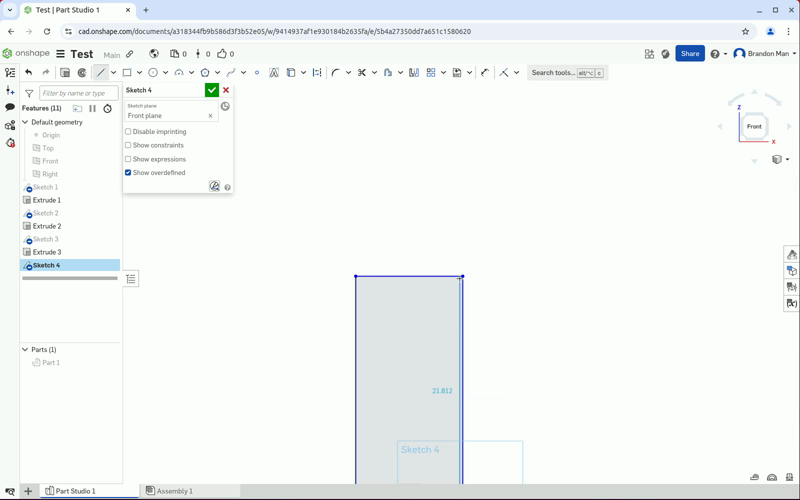
scroll(6)
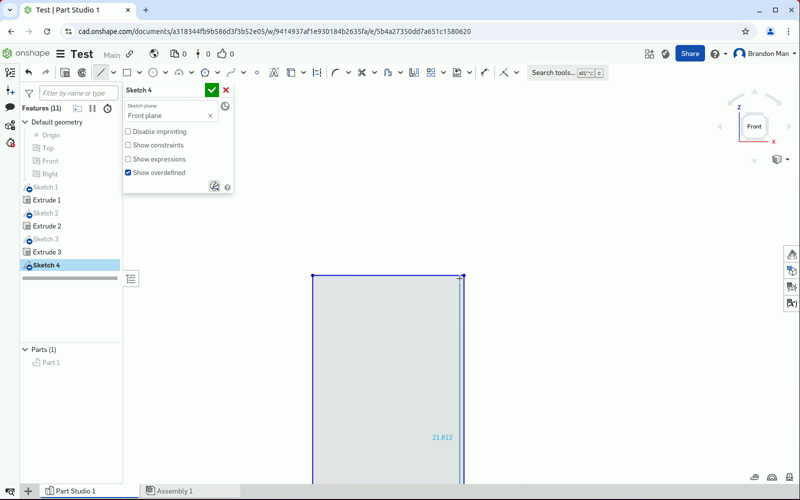
scroll(6)
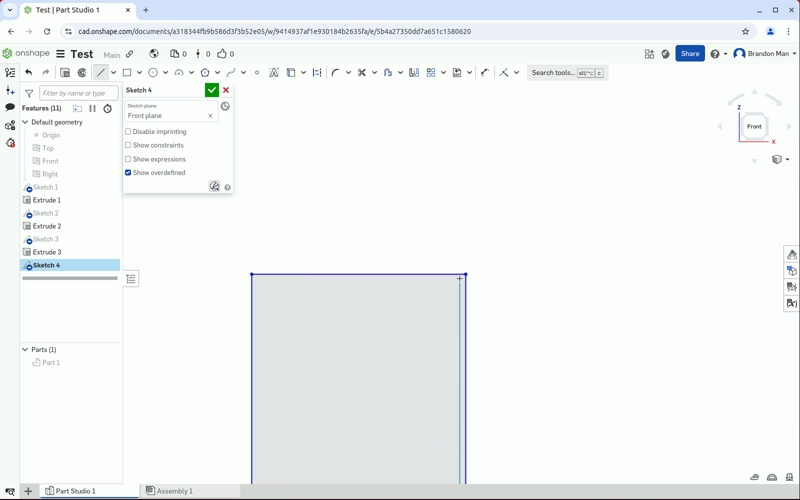
scroll(6)
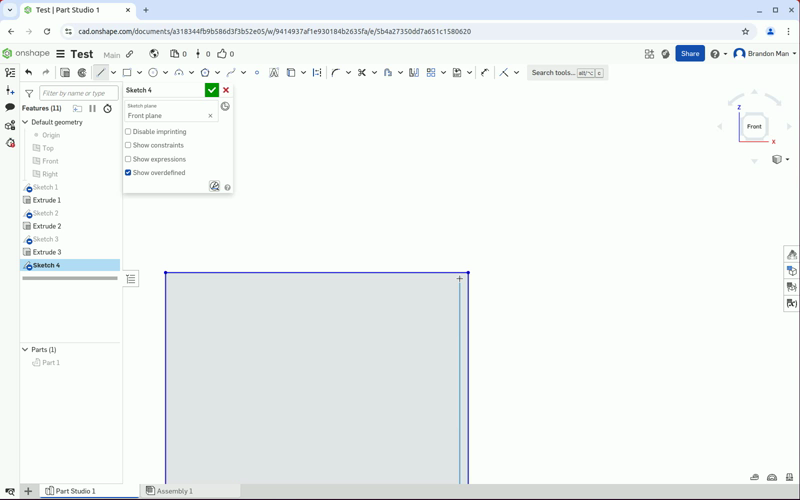
scroll(6)
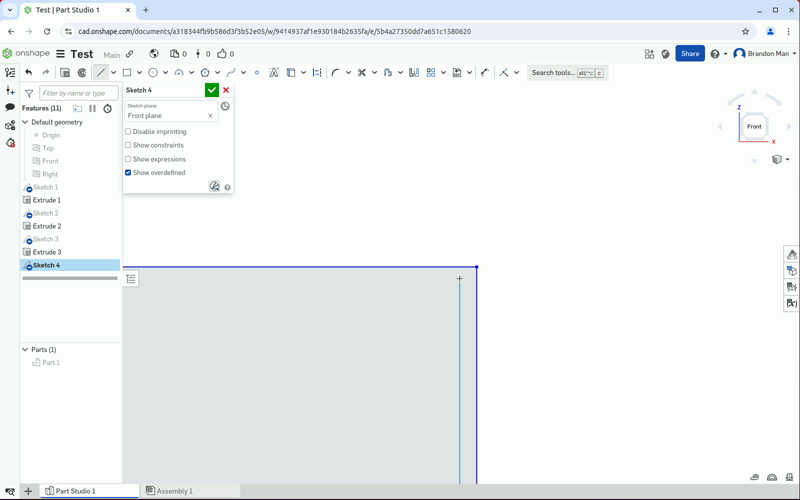
click(459, 278)
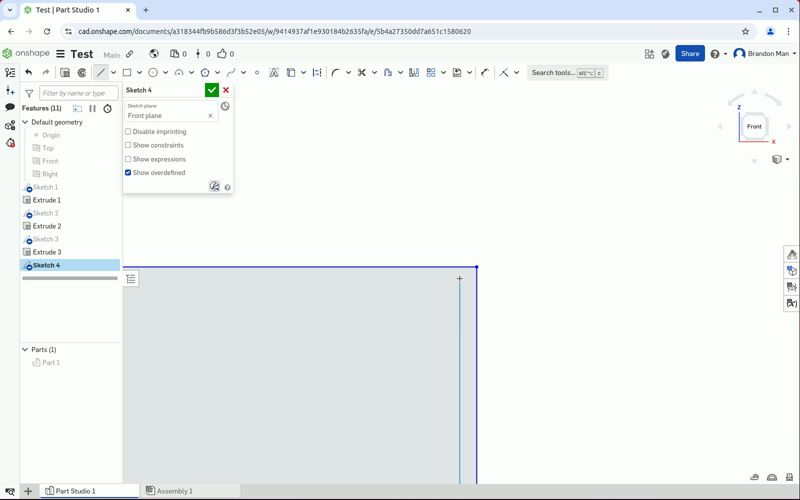
scroll(-6)
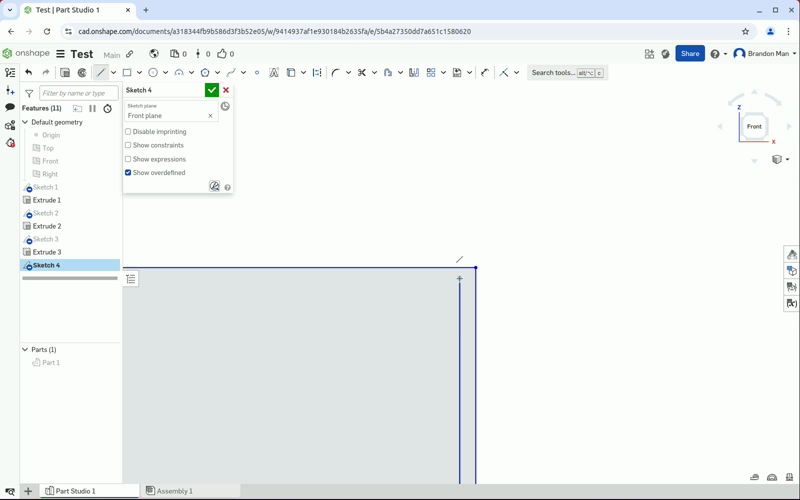
scroll(-6)
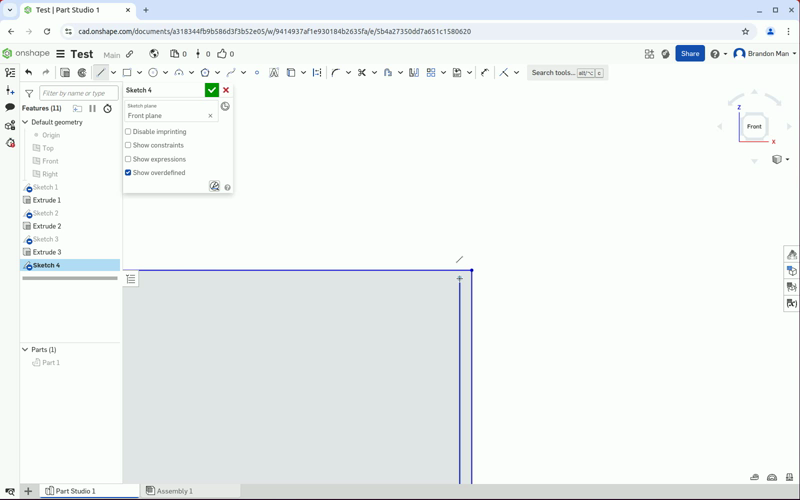
scroll(-6)
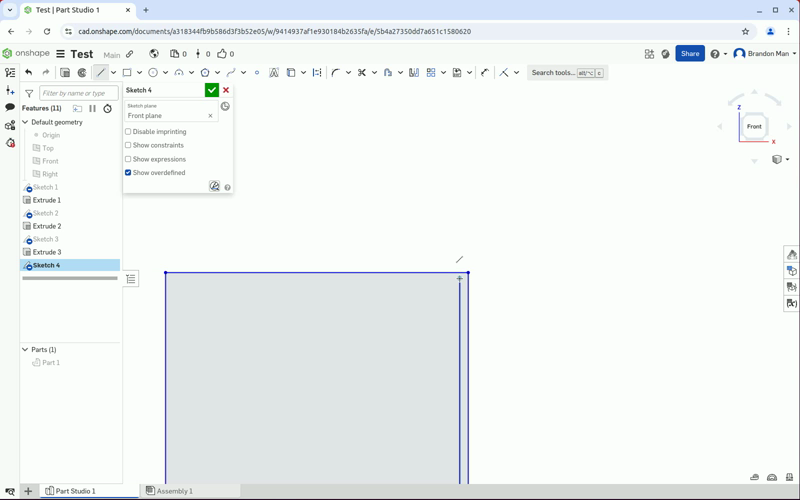
scroll(-6)
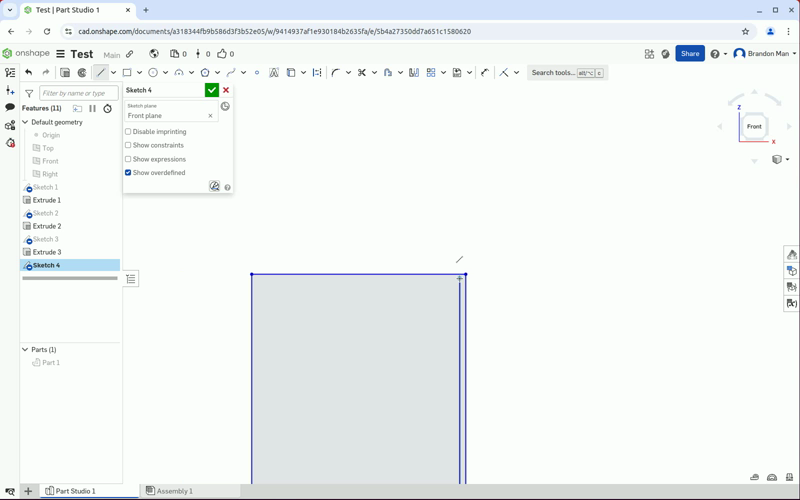
scroll(-6)
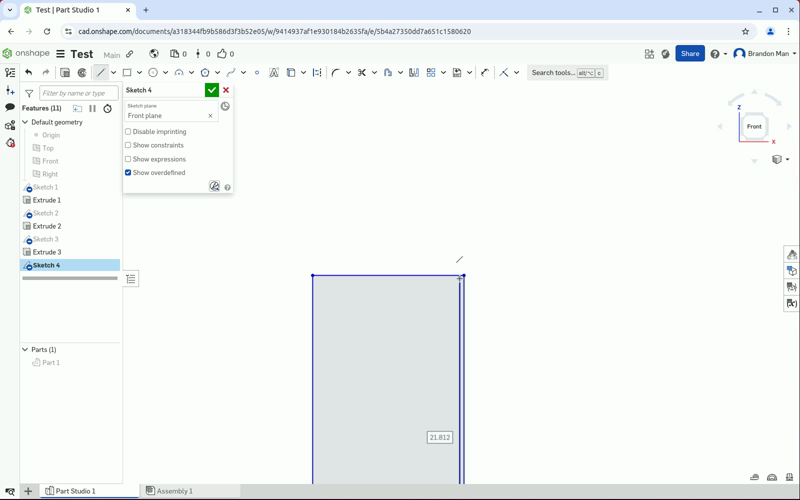
scroll(-6)
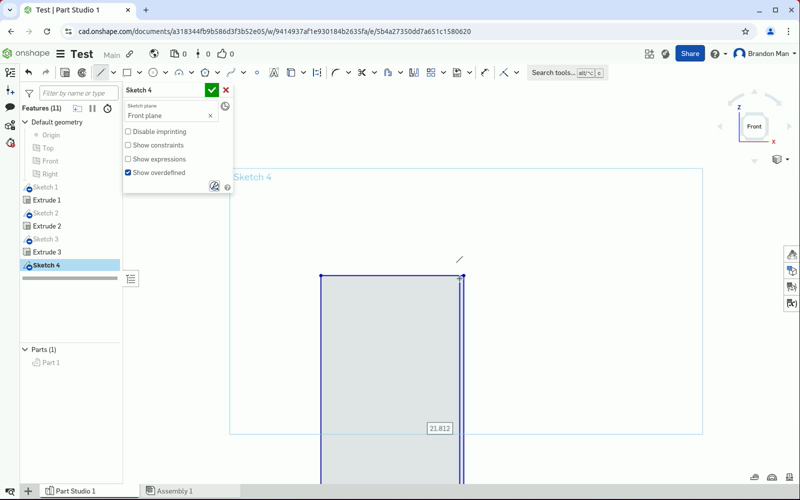
scroll(-6)
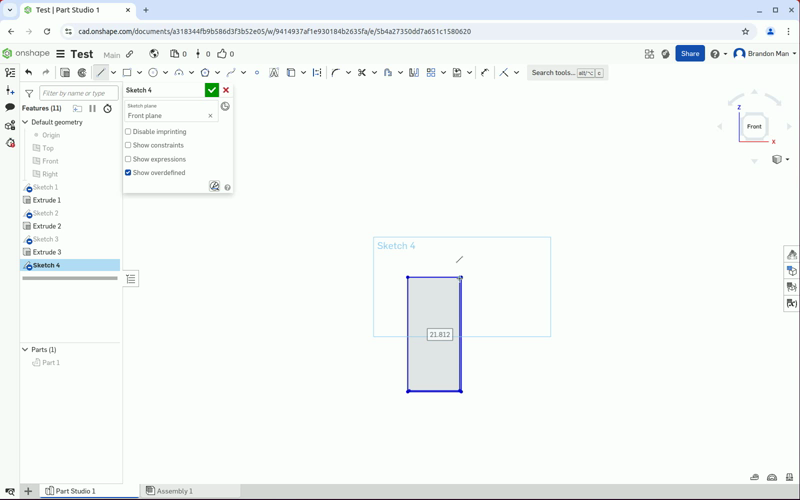
key_up(shift)
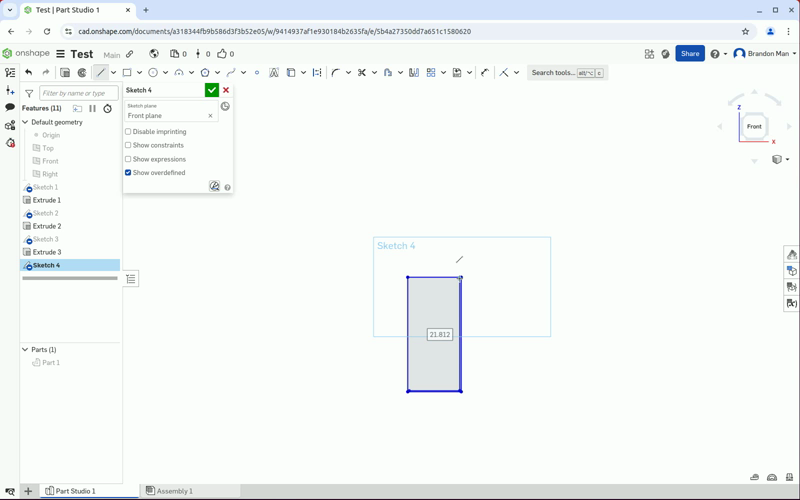
key_down(shift)
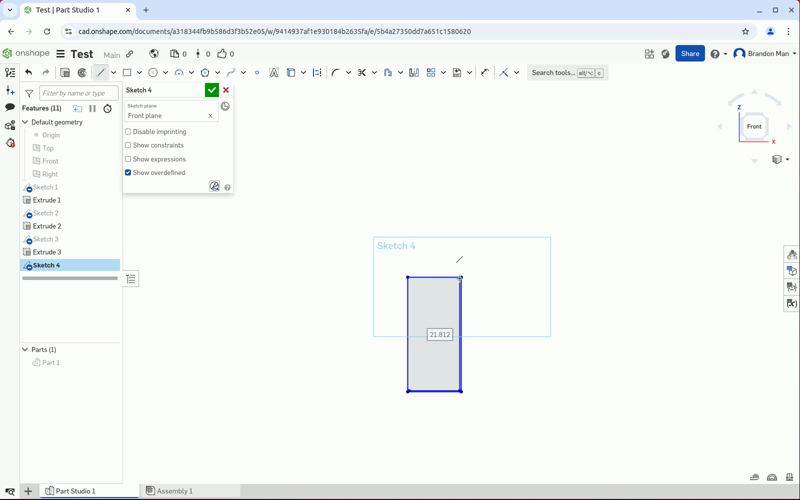
mouse_move(489, 278)
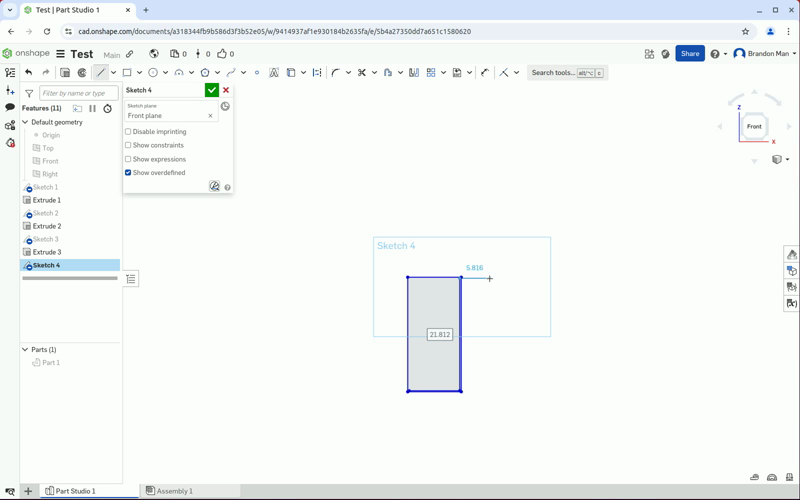
mouse_move(409, 278)
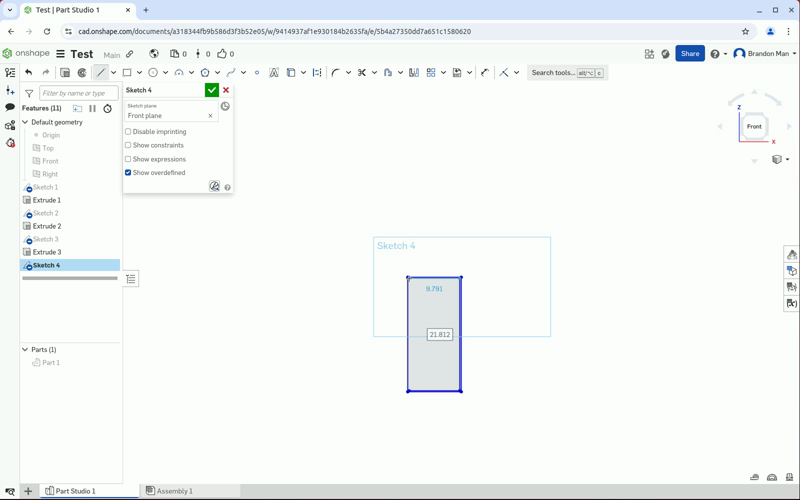
scroll(6)
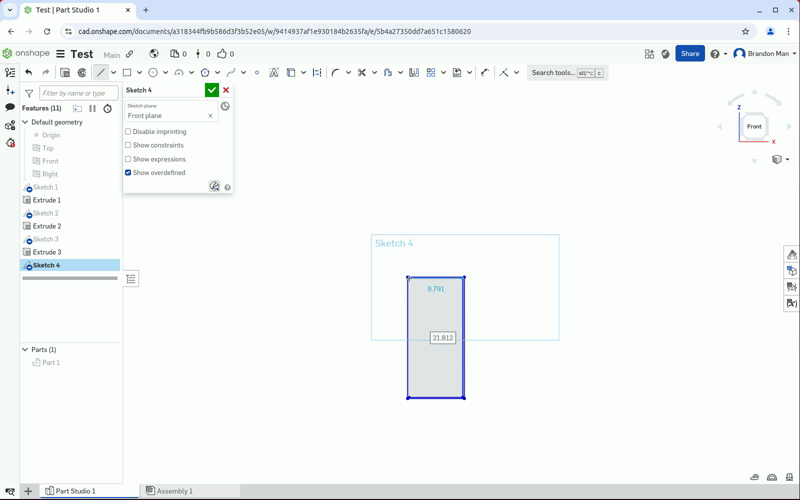
scroll(6)
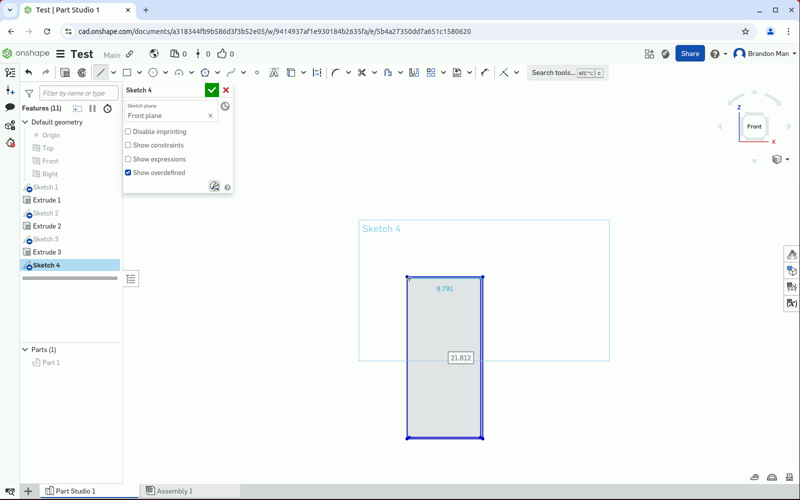
scroll(6)
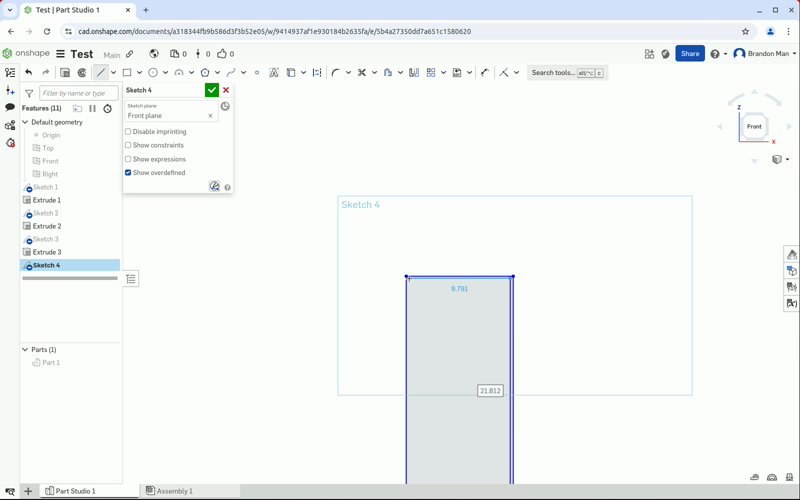
scroll(6)
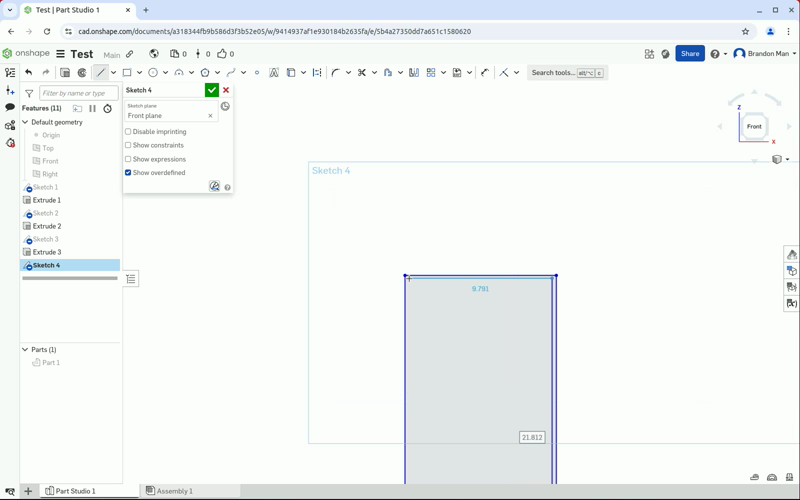
scroll(6)
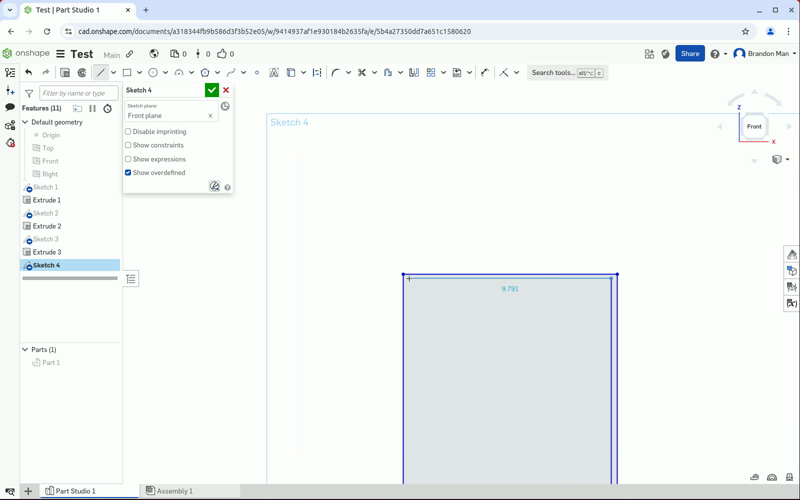
scroll(6)
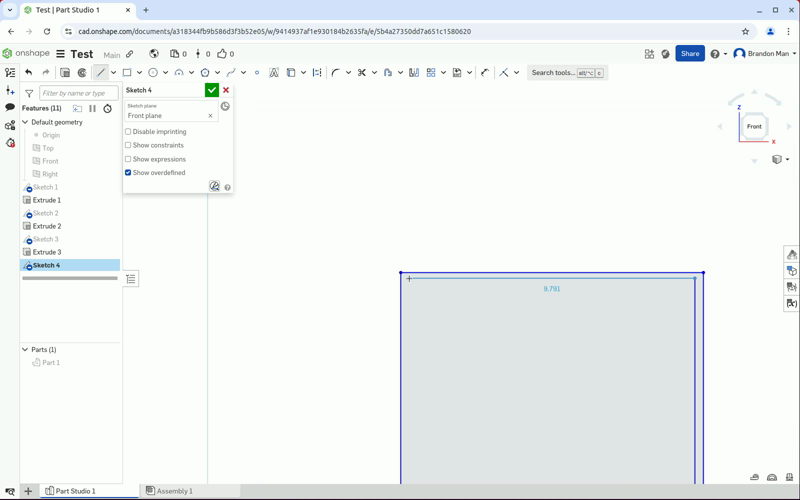
scroll(6)
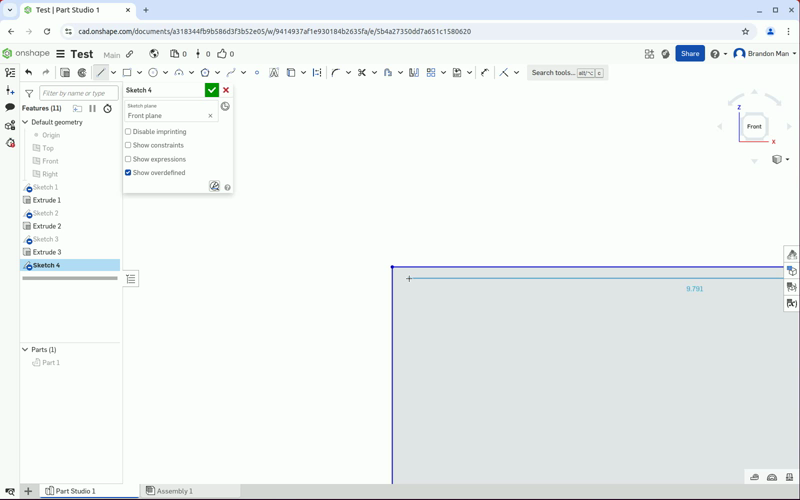
click(409, 278)
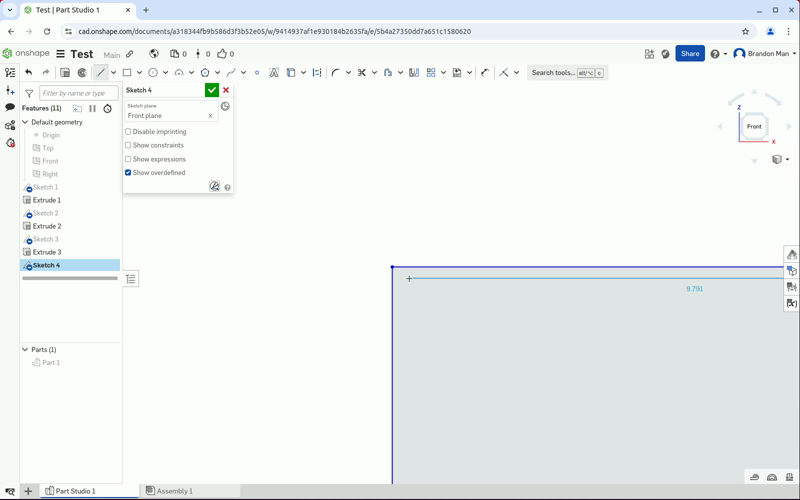
scroll(-6)
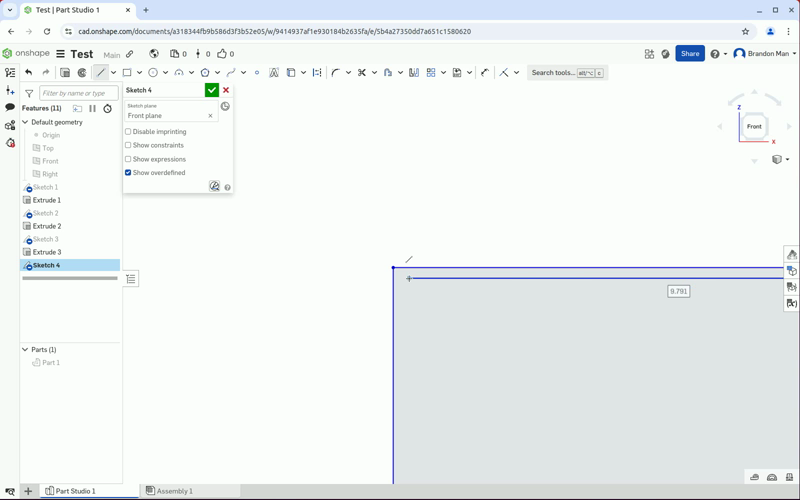
scroll(-6)
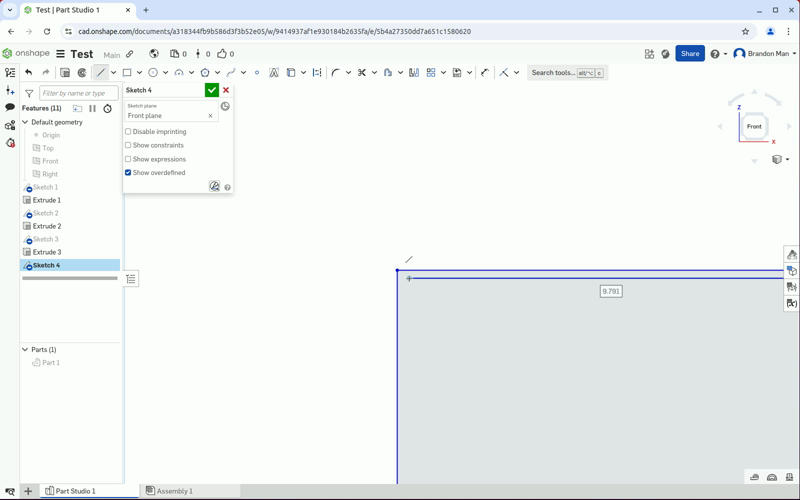
scroll(-6)
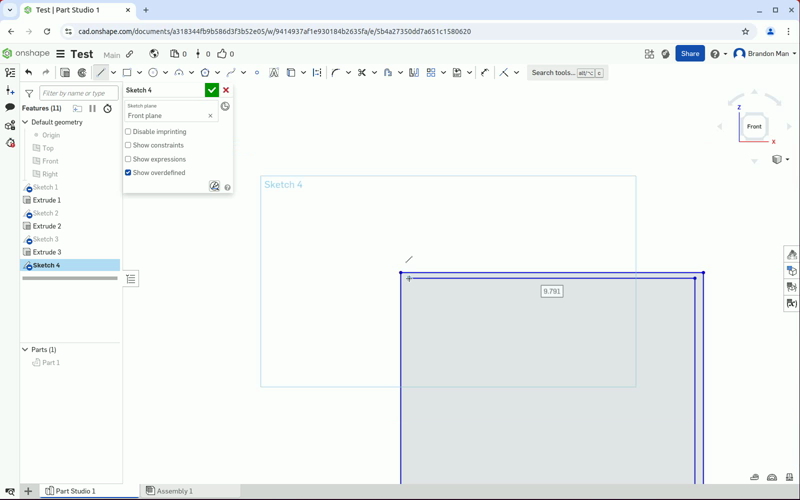
scroll(-6)
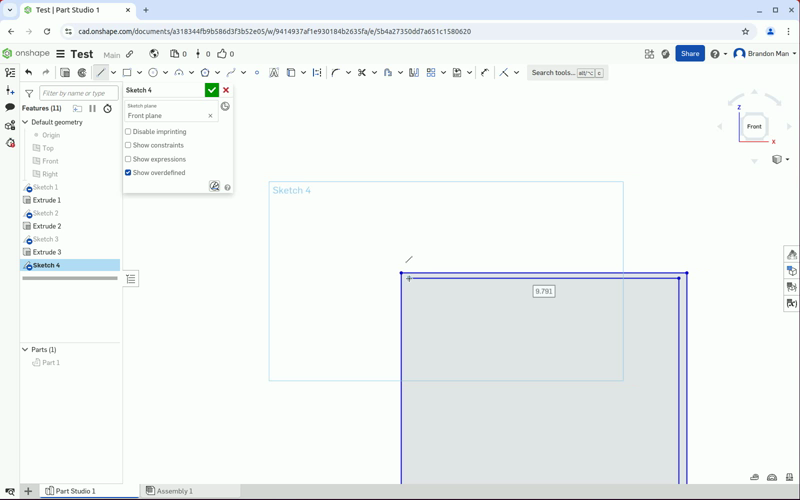
scroll(-6)
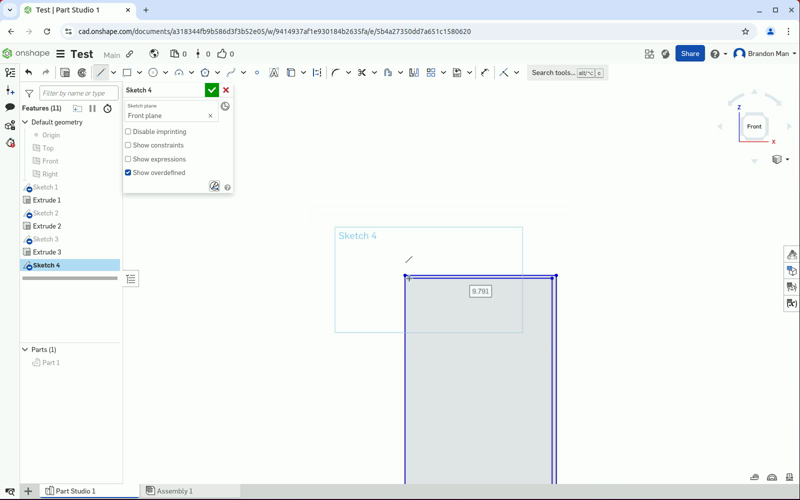
scroll(-6)
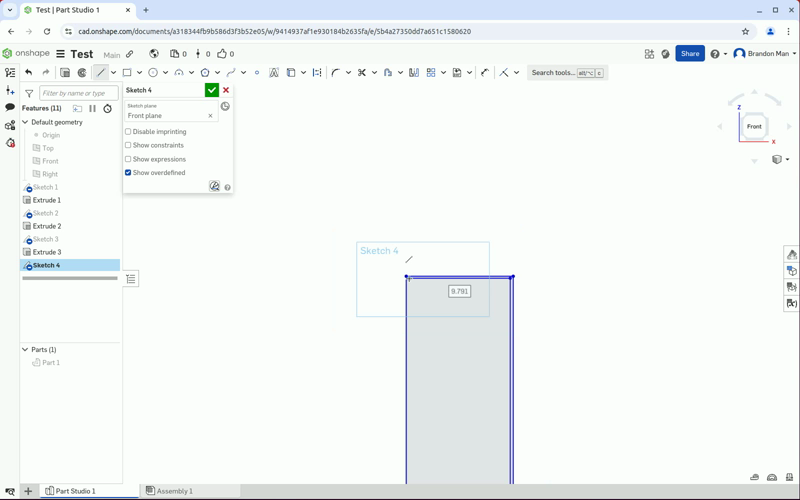
scroll(-6)
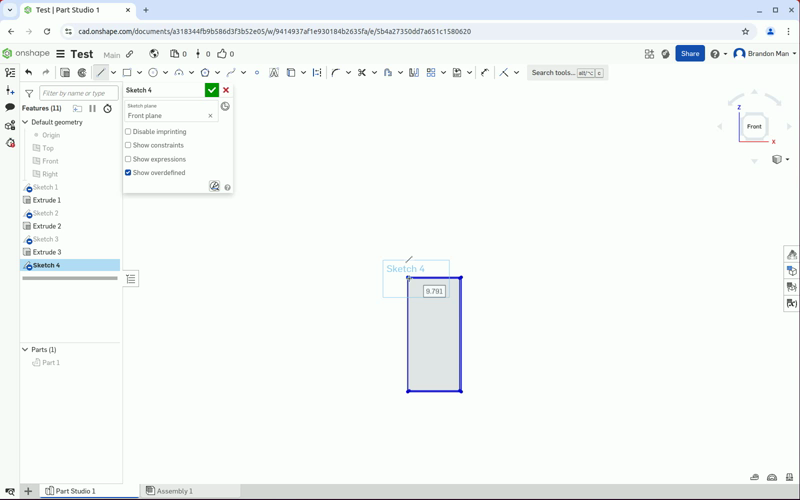
key_up(shift)
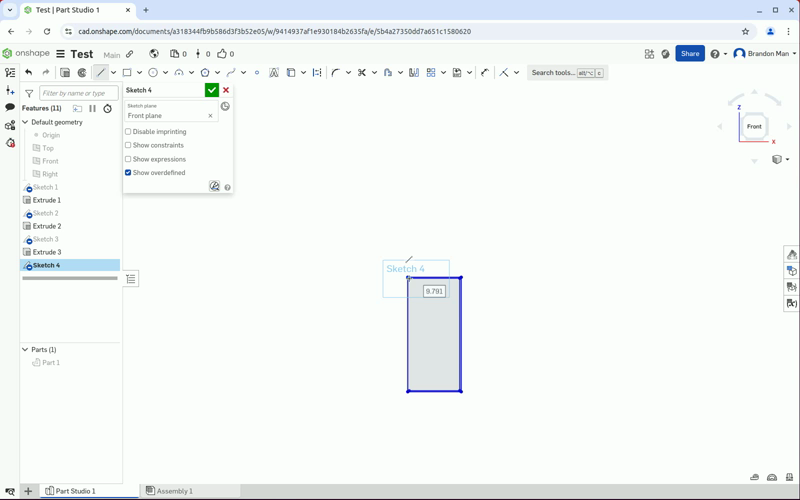
key_down(shift)
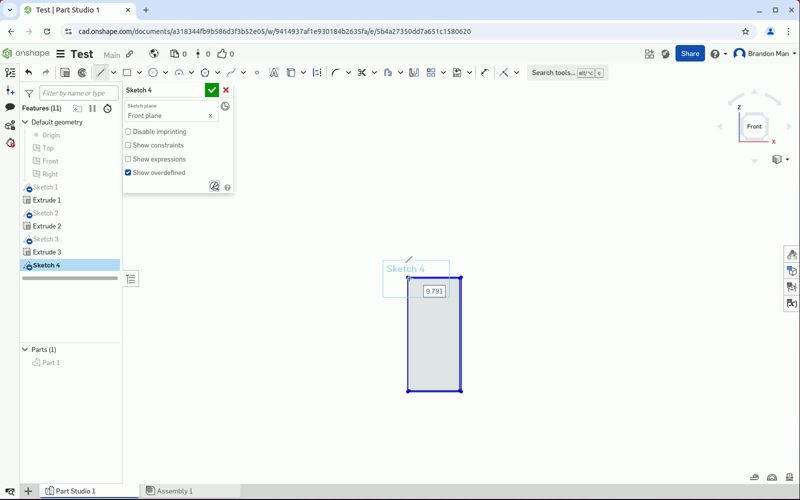
mouse_move(409, 390)
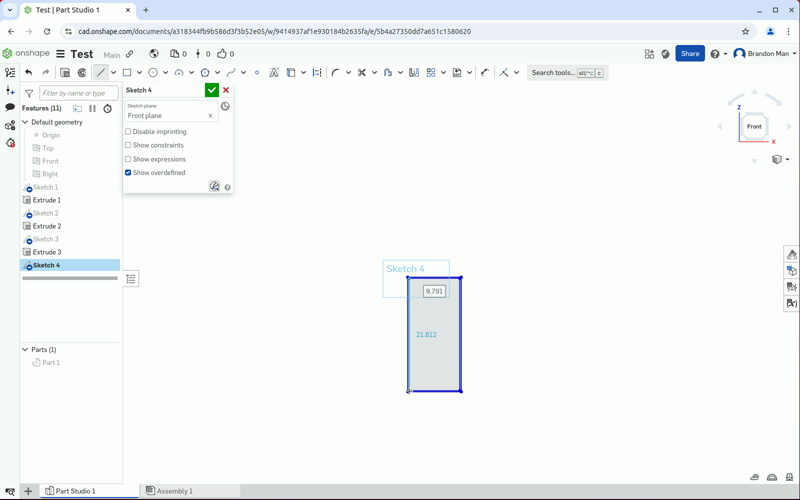
scroll(6)
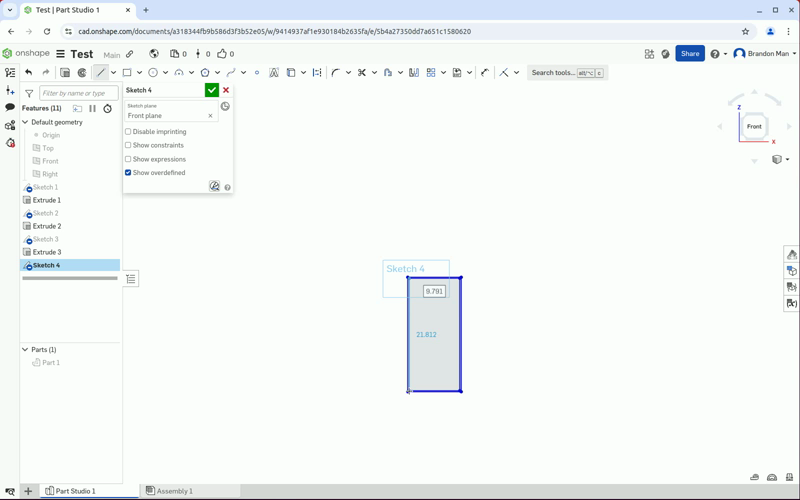
scroll(6)
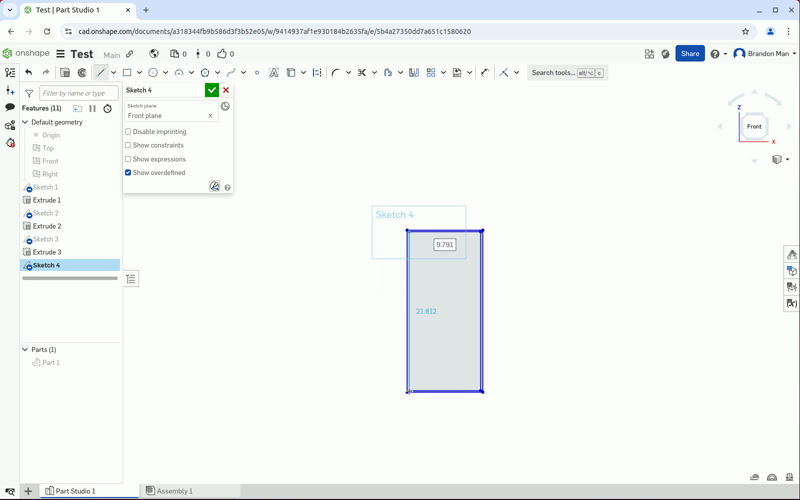
scroll(6)
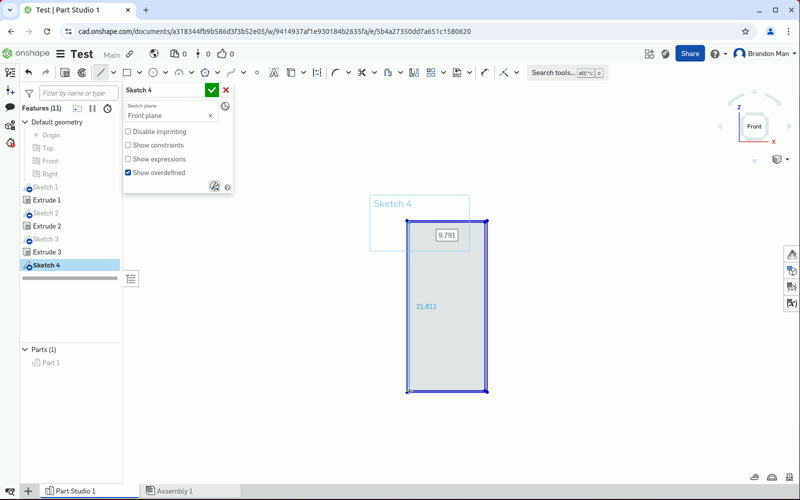
scroll(6)
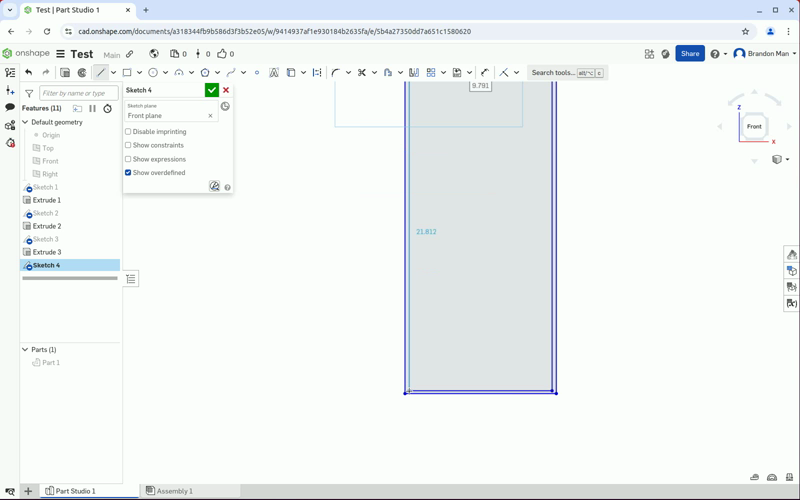
scroll(6)
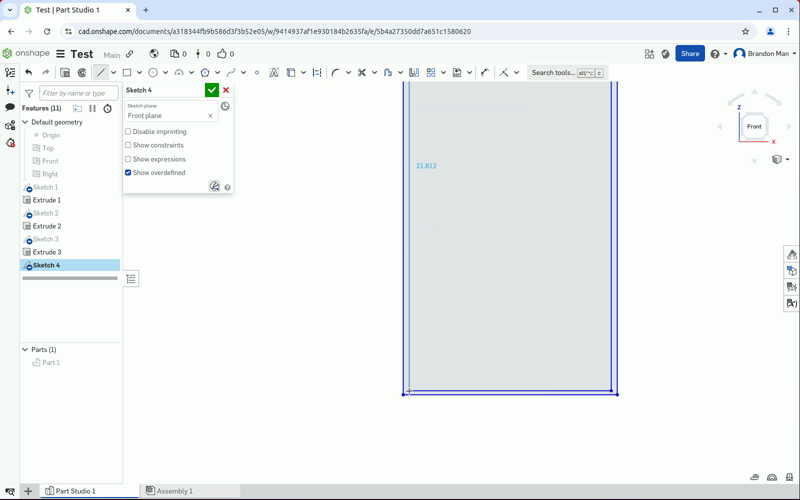
scroll(6)
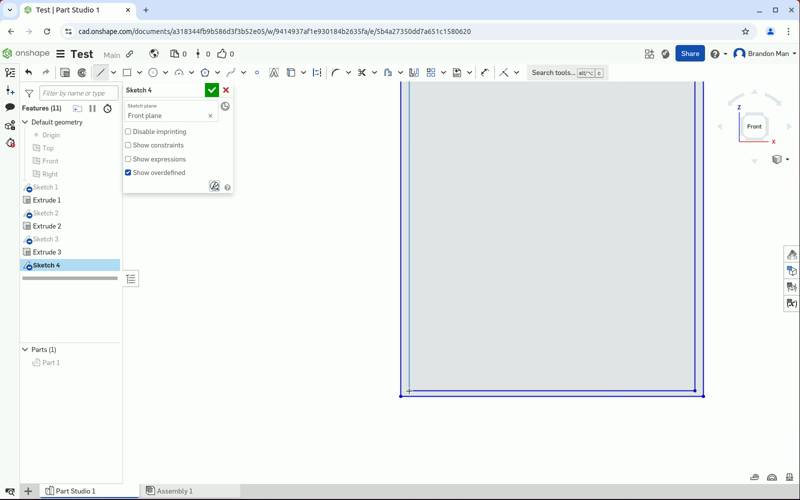
scroll(6)
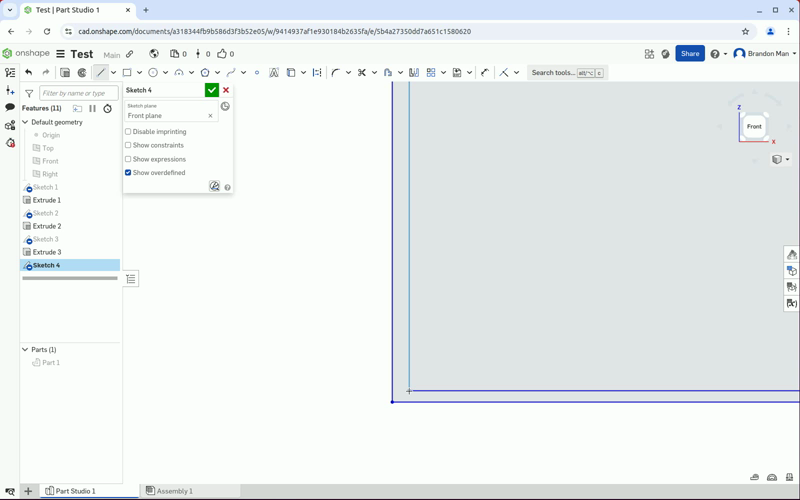
key_up(shift)
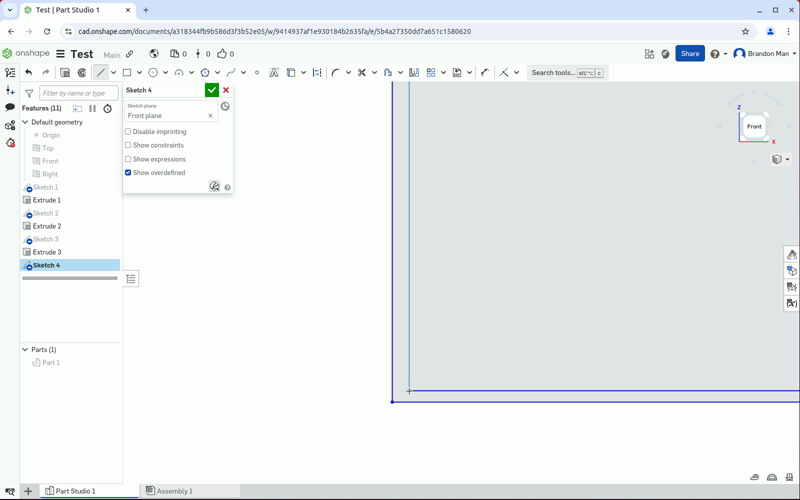
click(409, 390)
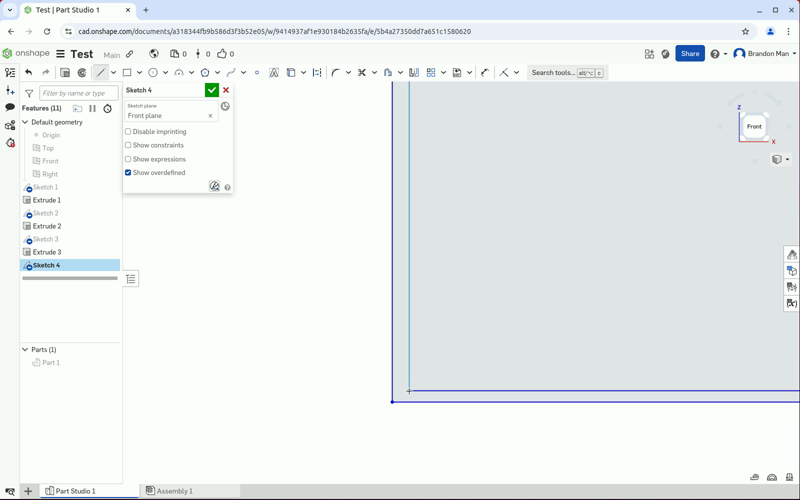
scroll(-6)
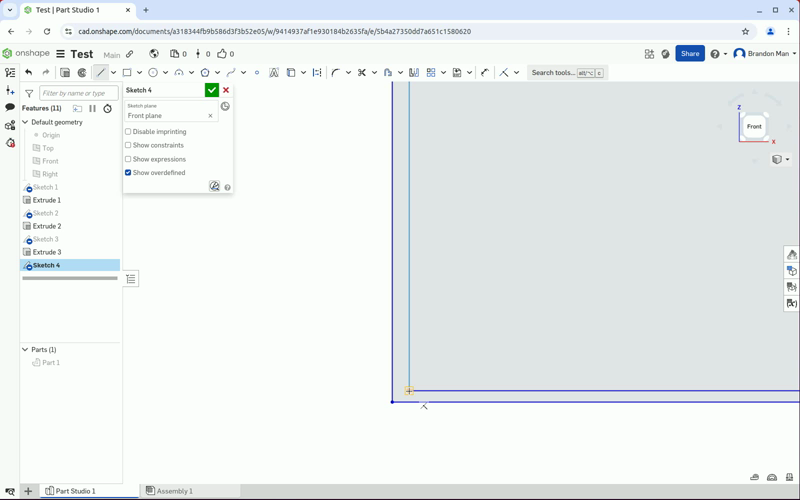
scroll(-6)
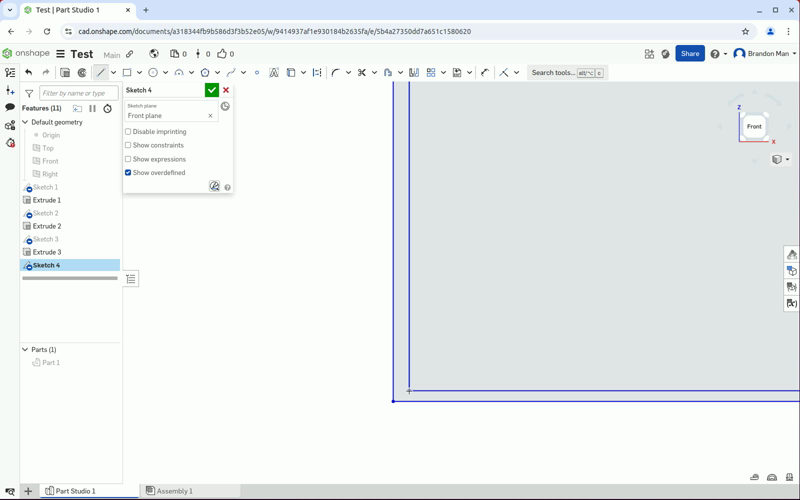
scroll(-6)
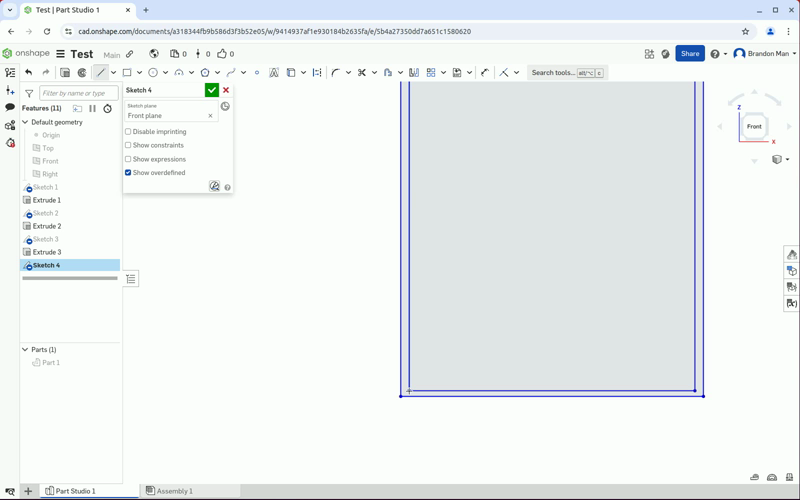
scroll(-6)
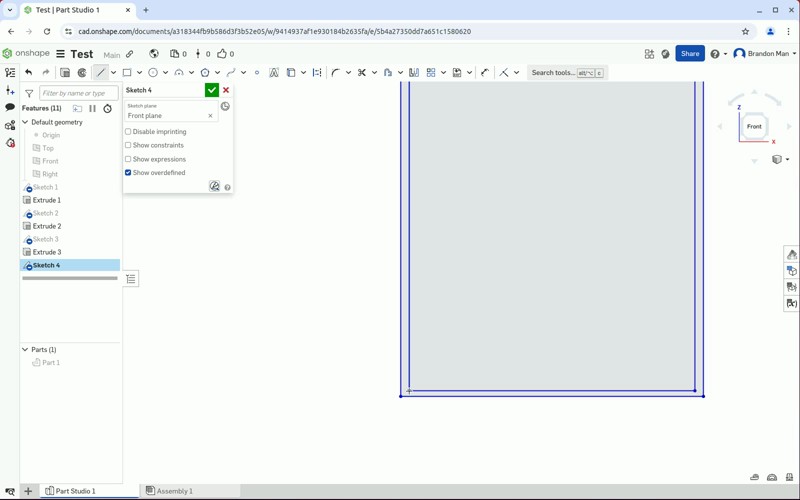
scroll(-6)
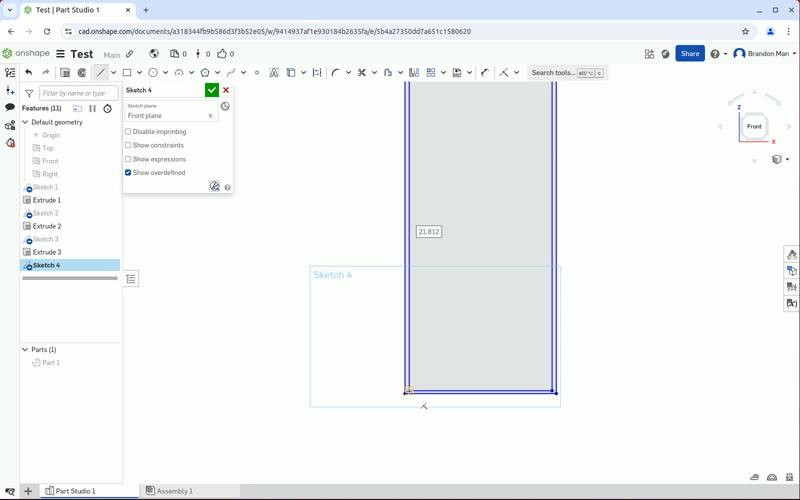
scroll(-6)
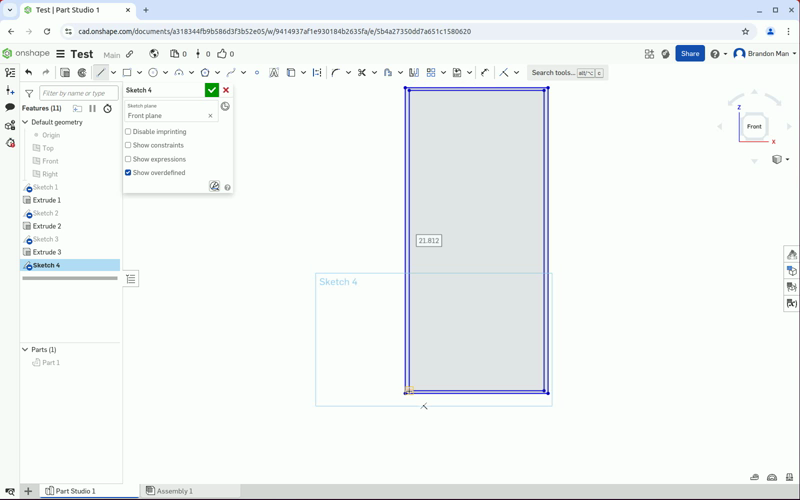
scroll(-6)
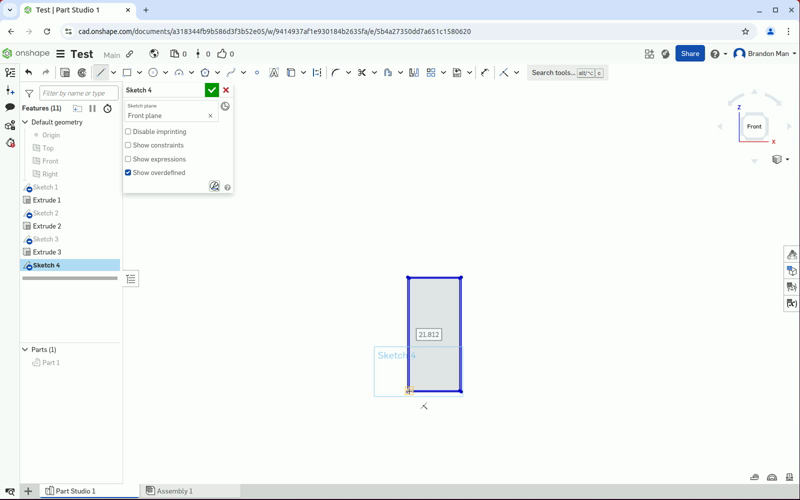
key(esc)
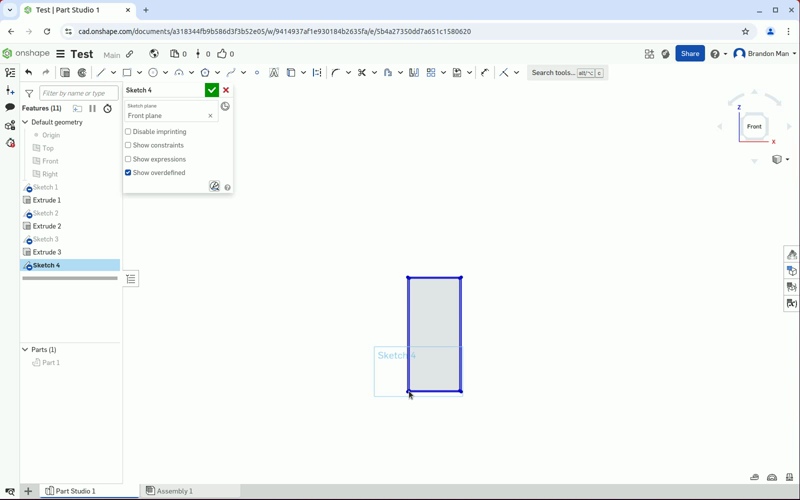
mouse_move(408, 366)
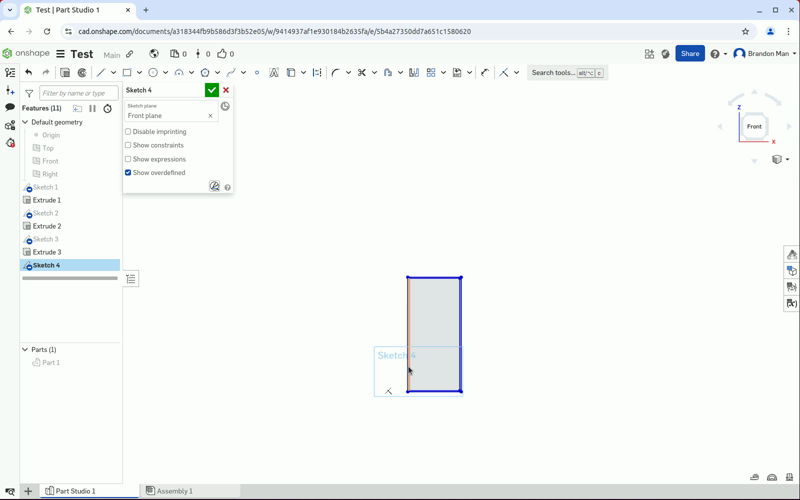
scroll(6)
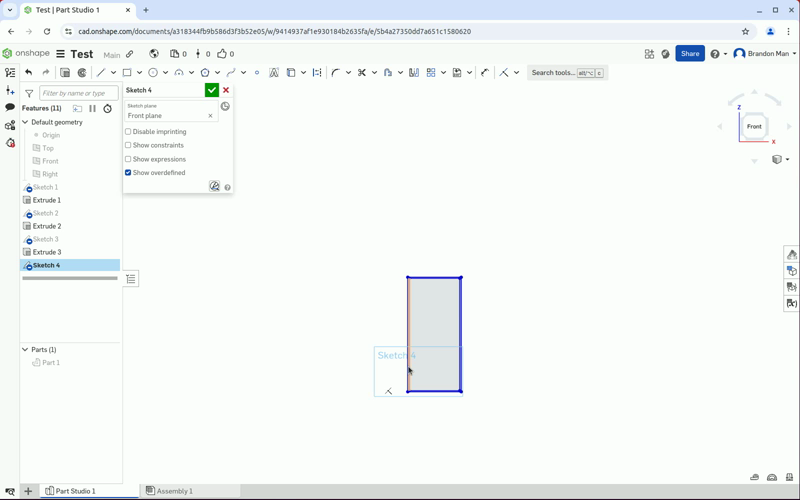
scroll(6)
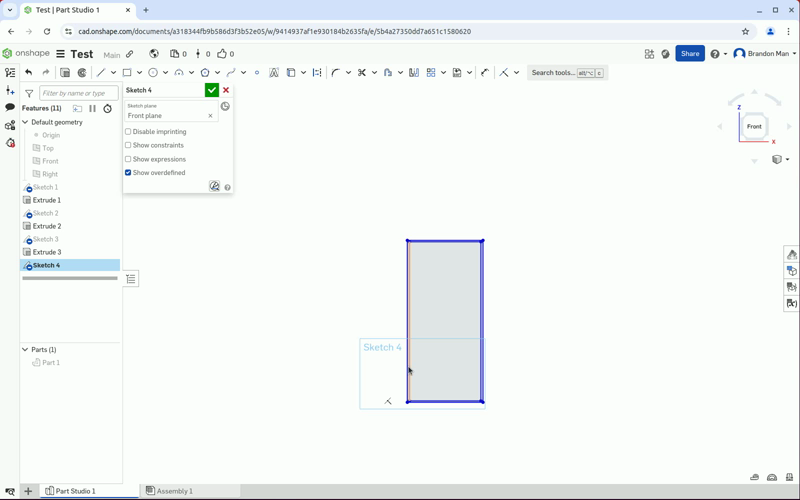
scroll(6)
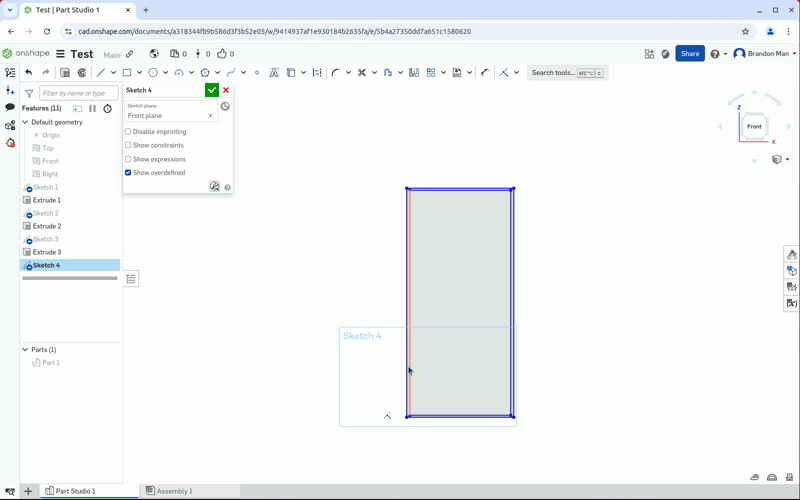
scroll(6)
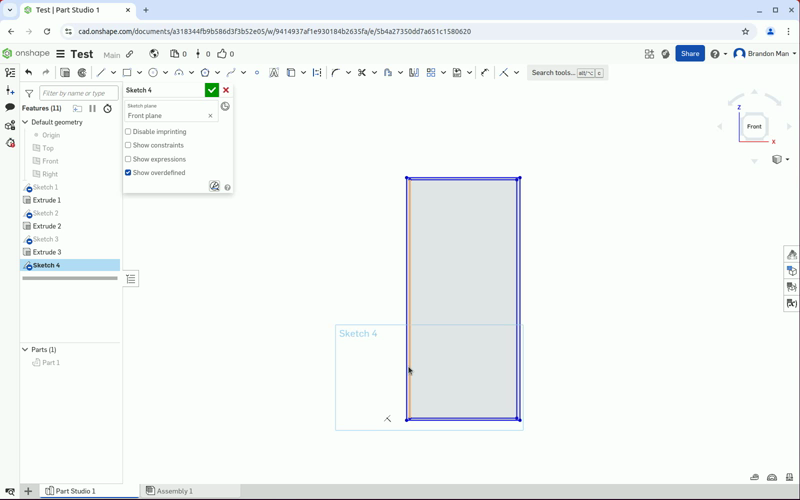
scroll(6)
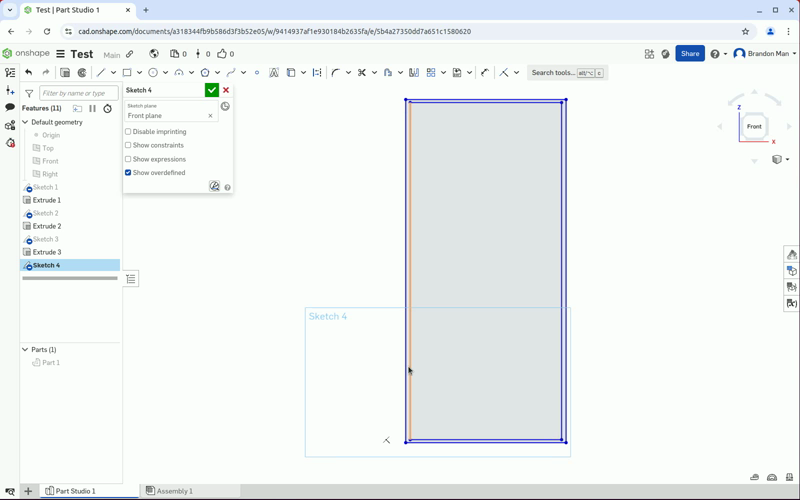
scroll(6)
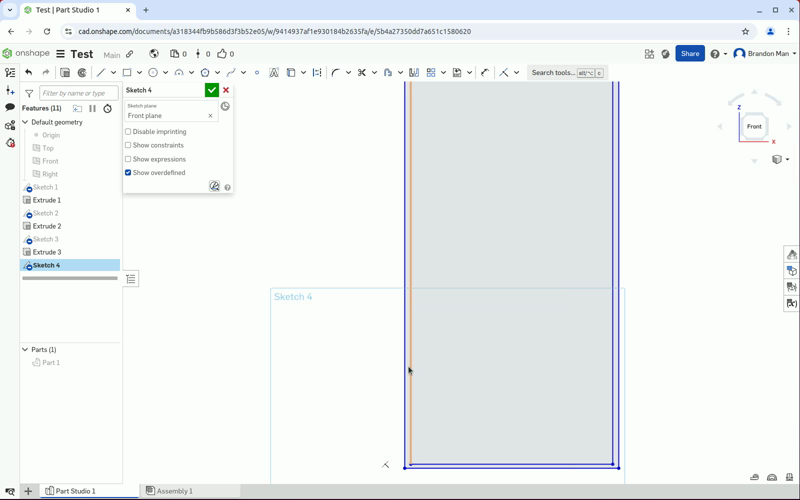
scroll(6)
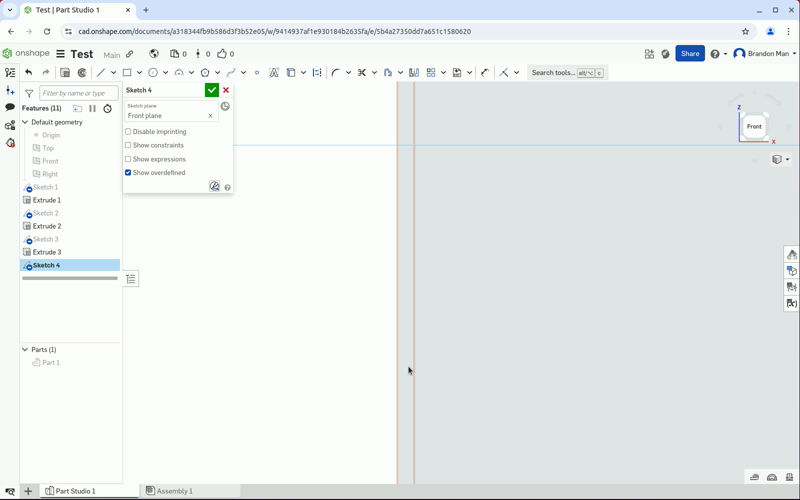
click(408, 366)
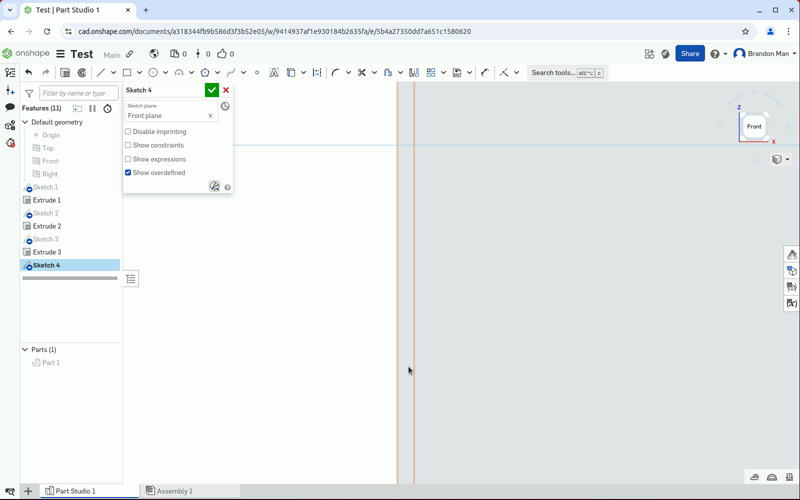
scroll(-6)
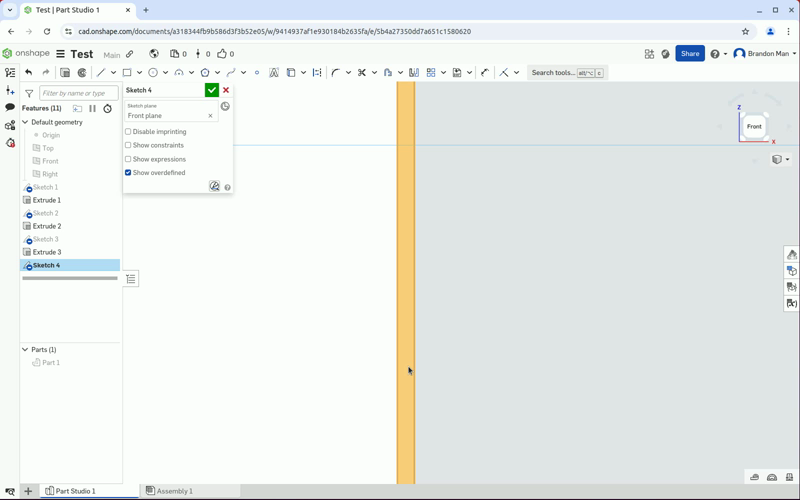
scroll(-6)
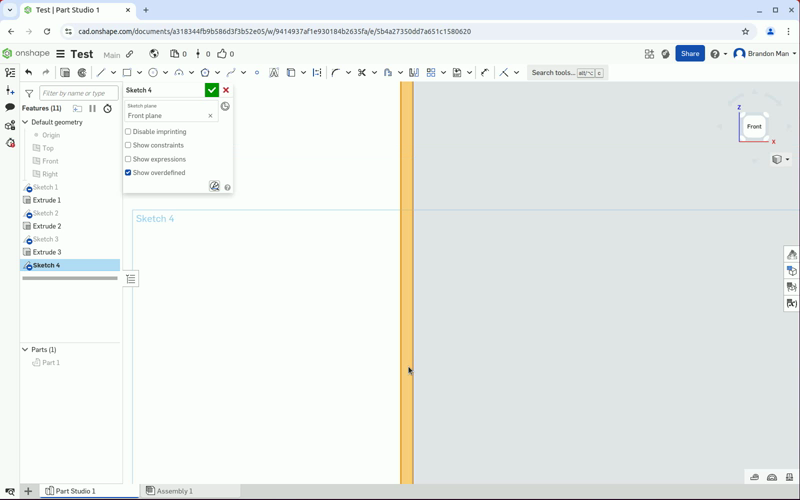
scroll(-6)
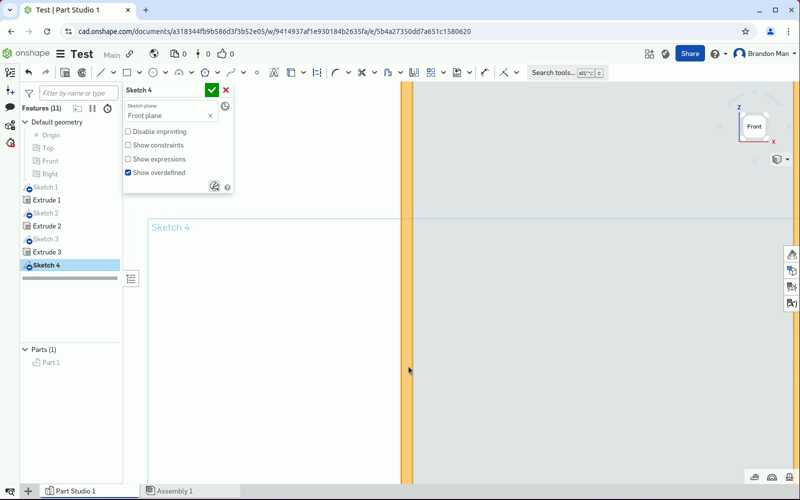
scroll(-6)
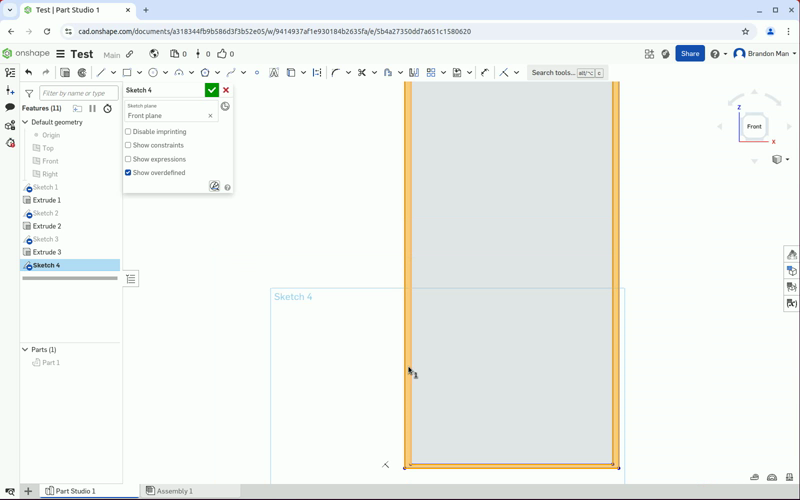
scroll(-6)
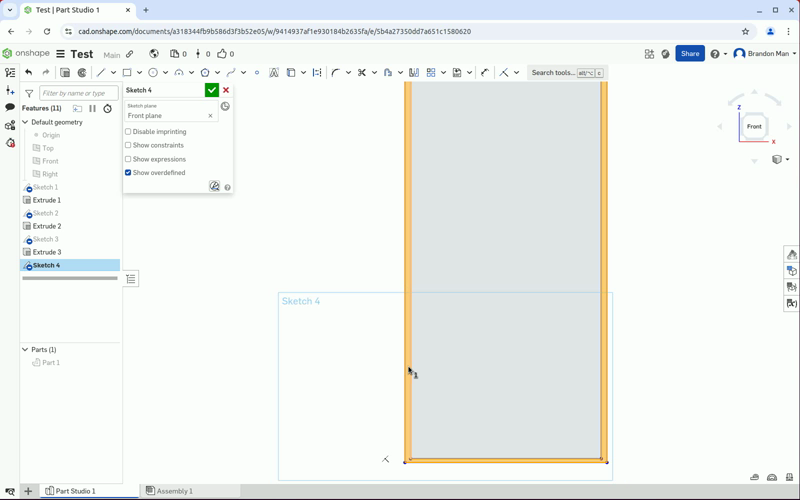
scroll(-6)
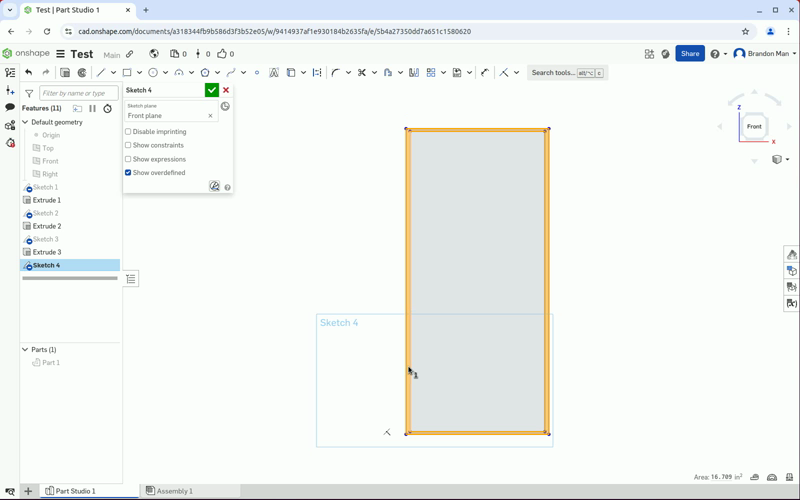
scroll(-6)
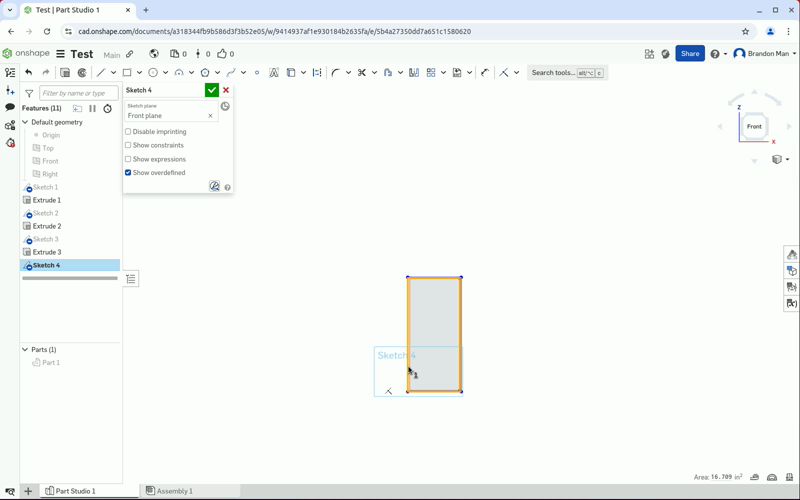
mouse_move(73, 352)
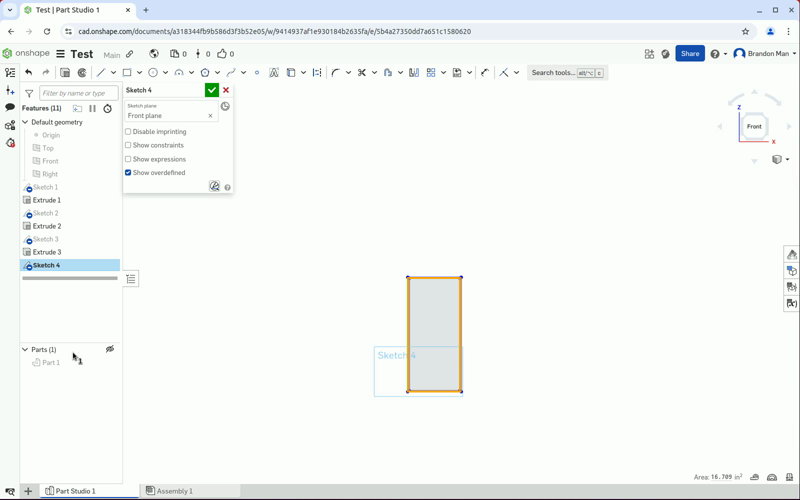
key(shift+y)
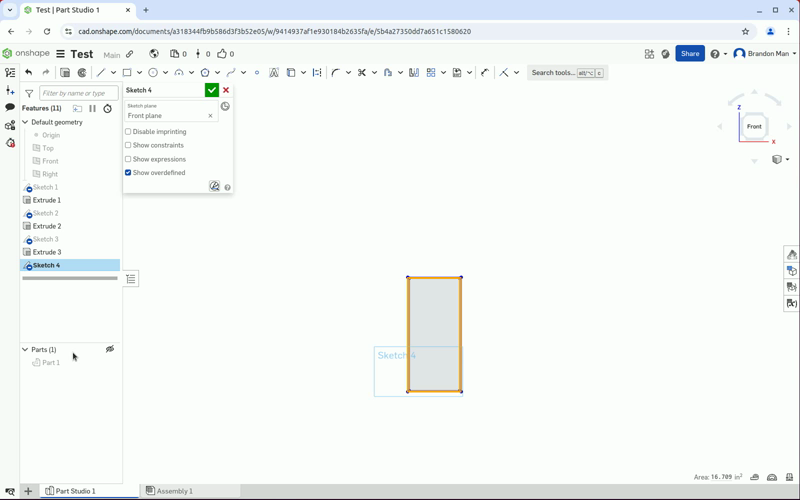
key(shift+e)
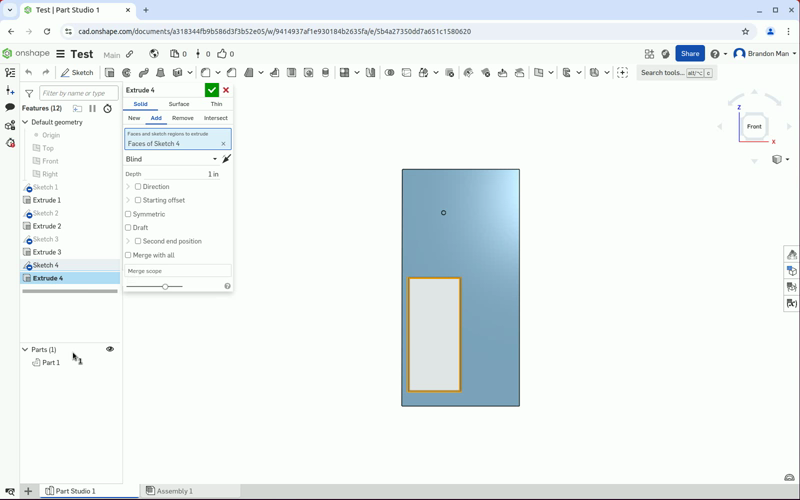
mouse_move(143, 106)
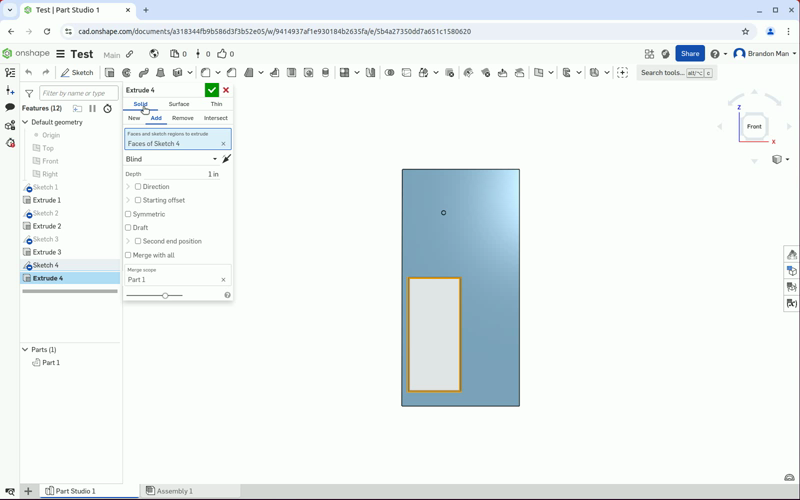
click(143, 106)
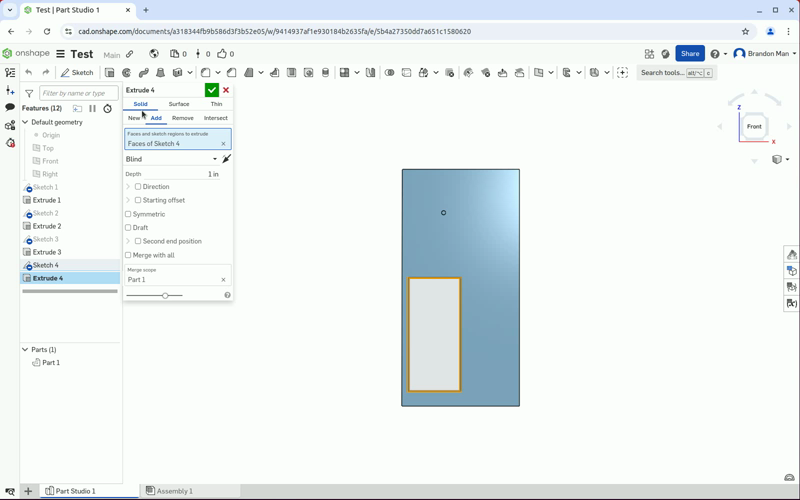
mouse_move(137, 120)
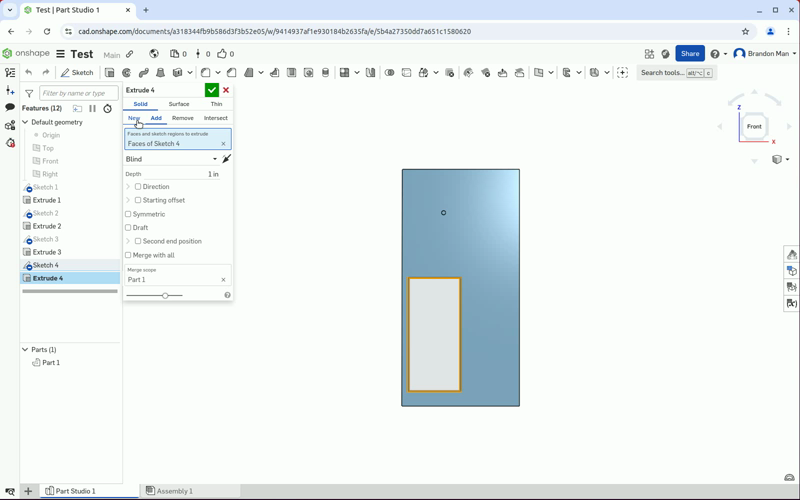
click(137, 120)
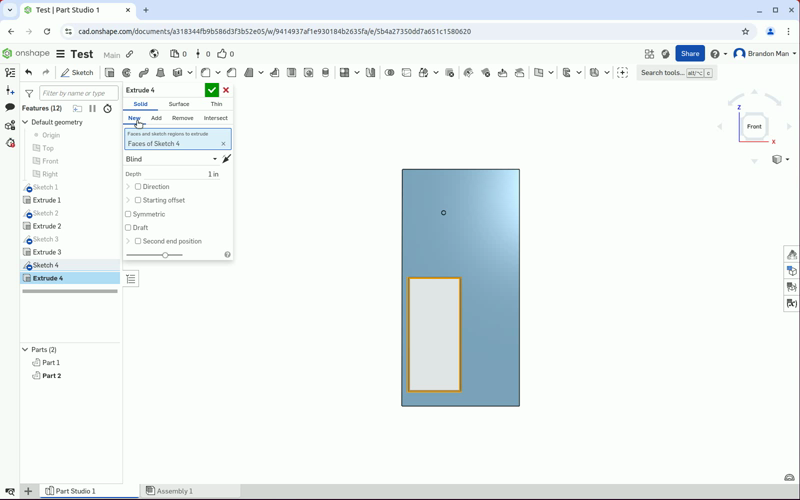
key(tab, 4)
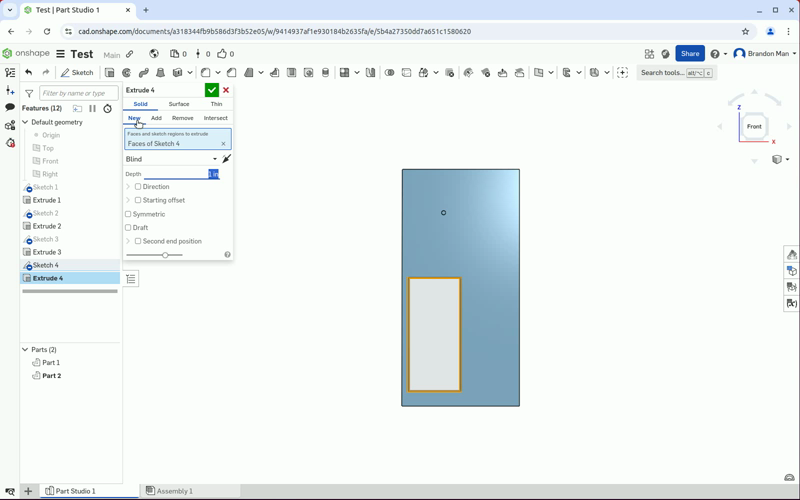
text(-1.926)
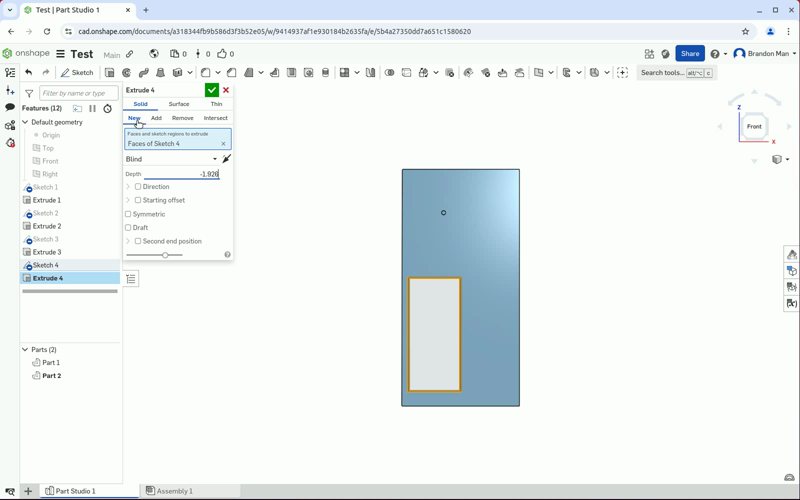
key(enter)
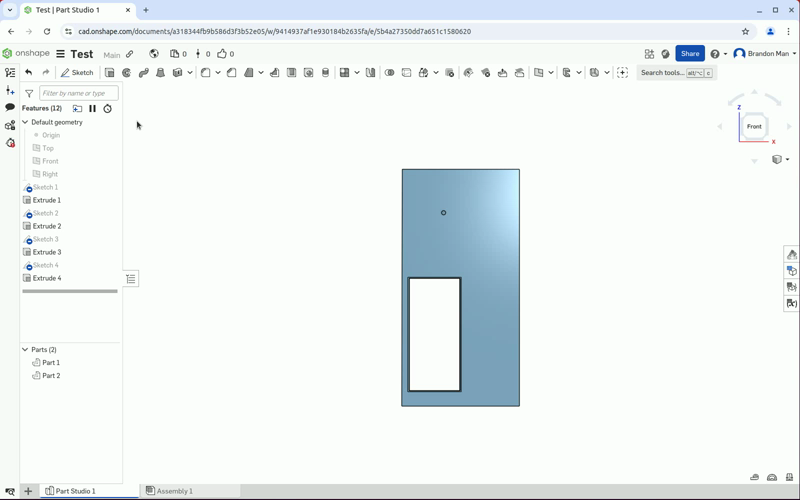
key(shift+h)
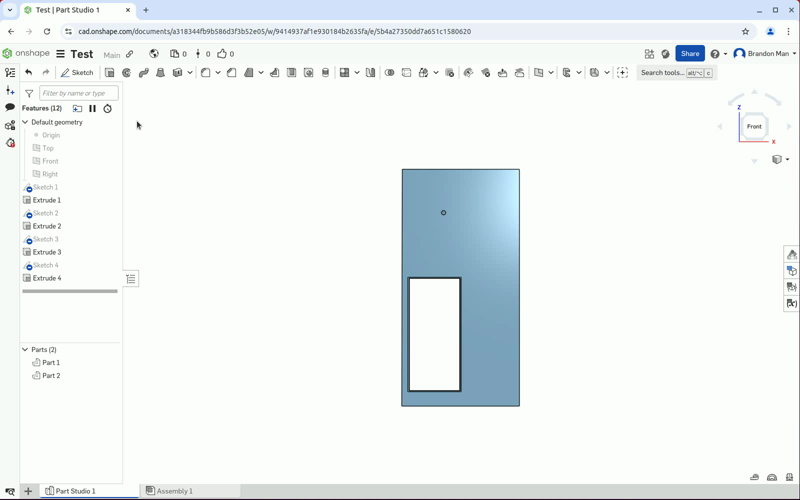
key(shift+h)
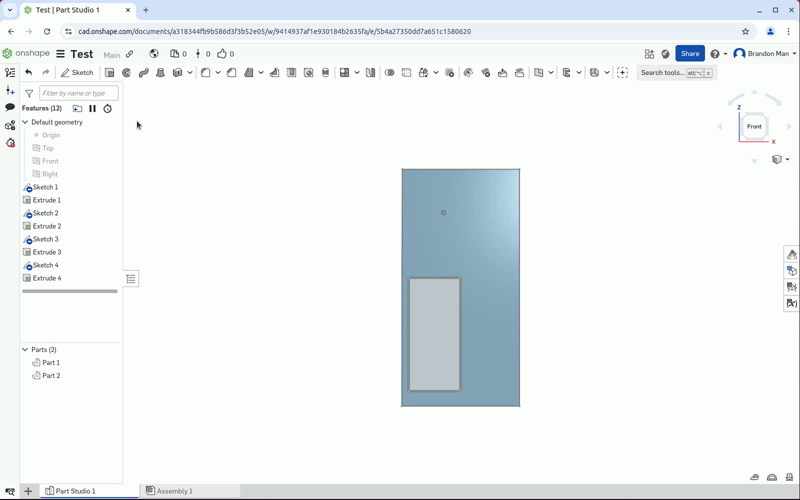
key(shift+7)
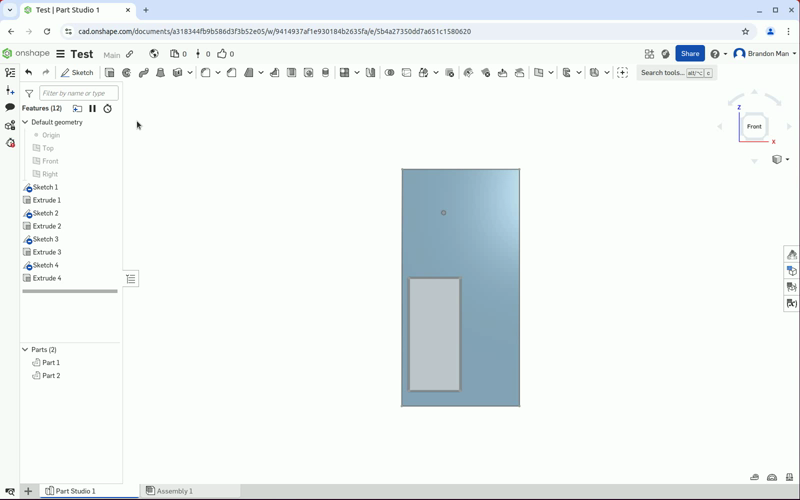
key(left, 2)
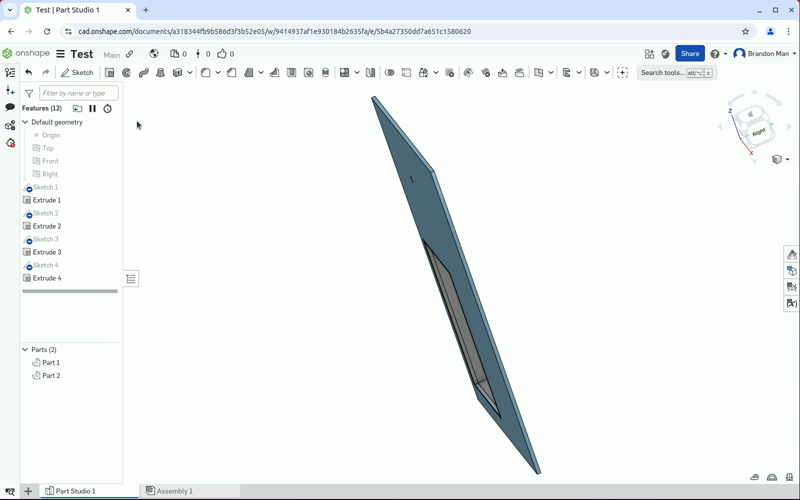
key(down, 2)
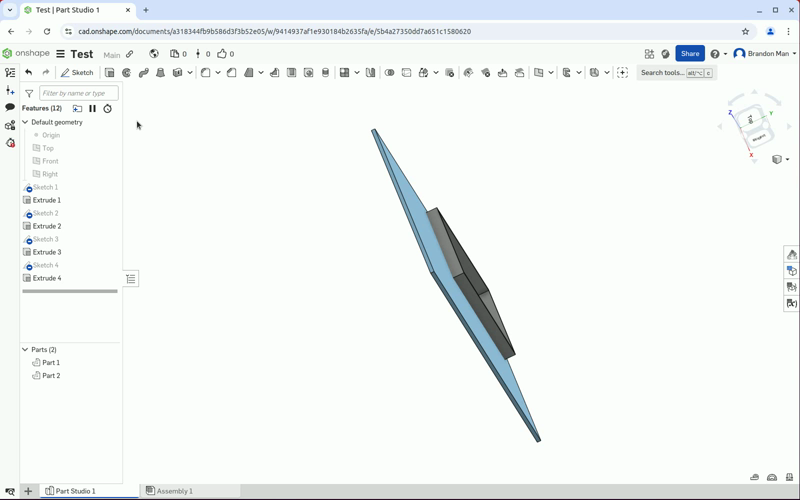
key(up, 2)
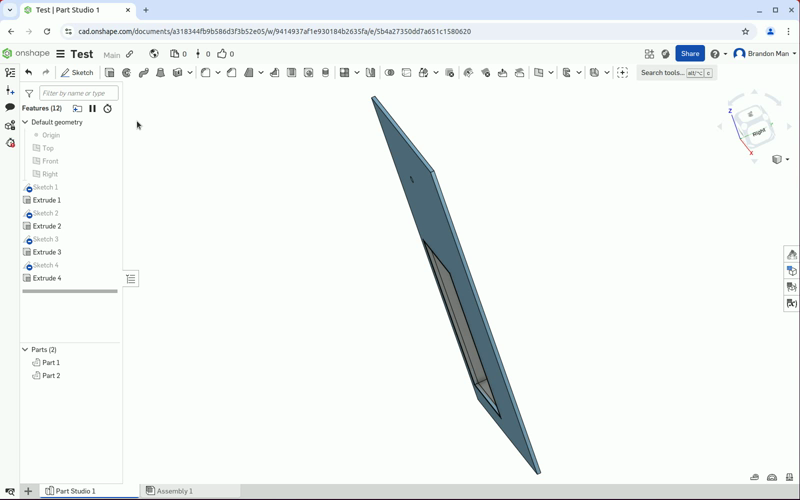
key(right, 2)
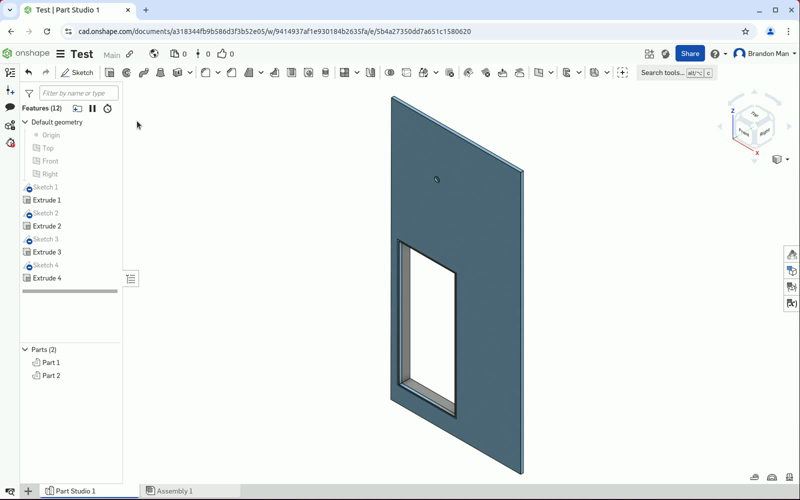
mouse_move(73, 189)
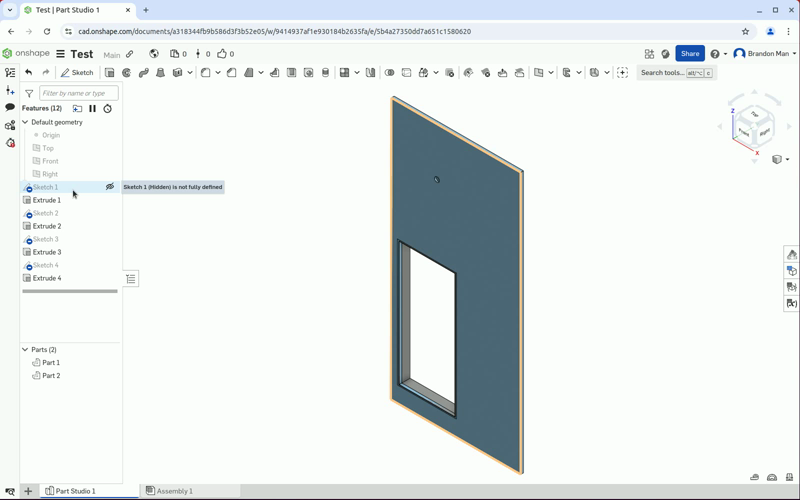
click(73, 189)